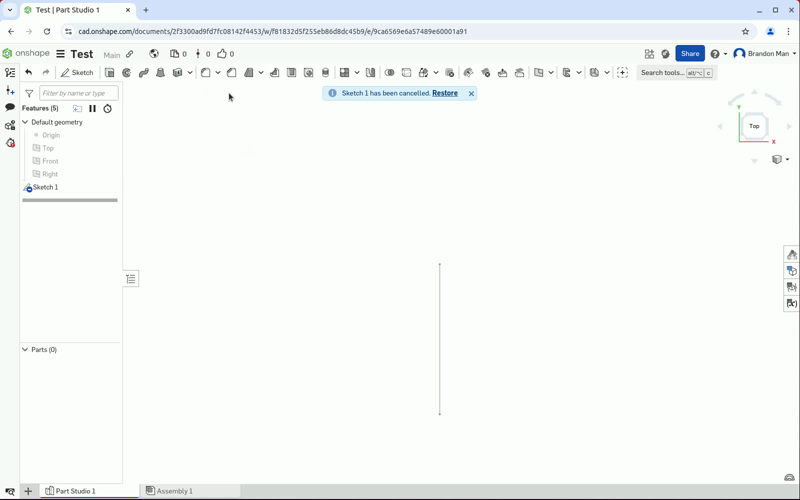
key(shift+h)
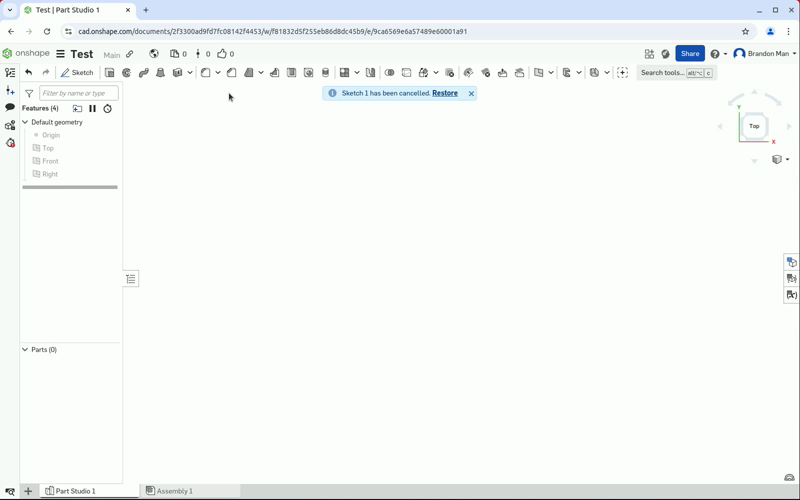
mouse_move(73, 352)
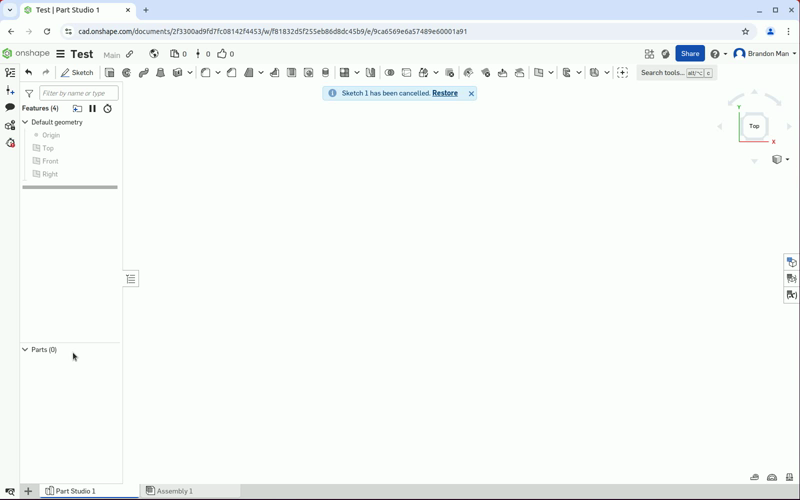
key(y)
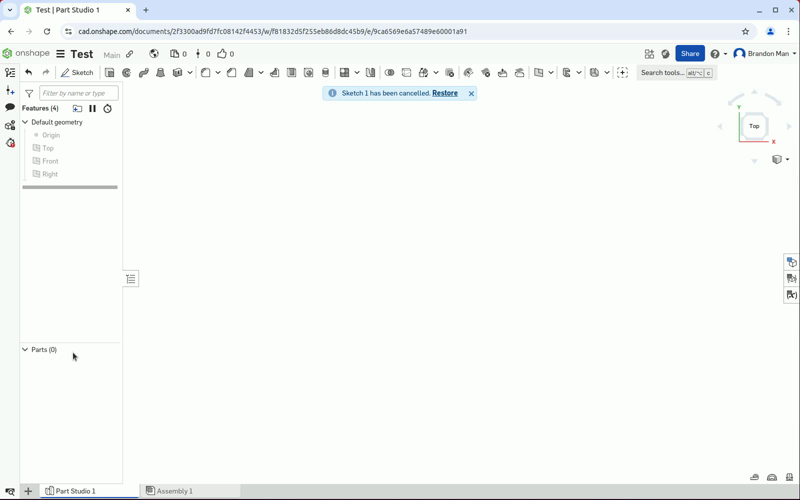
key(shift+p)
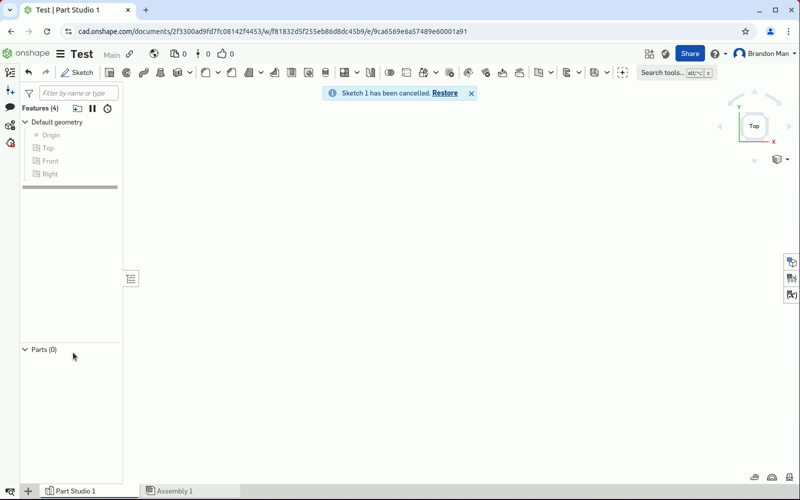
key(space)
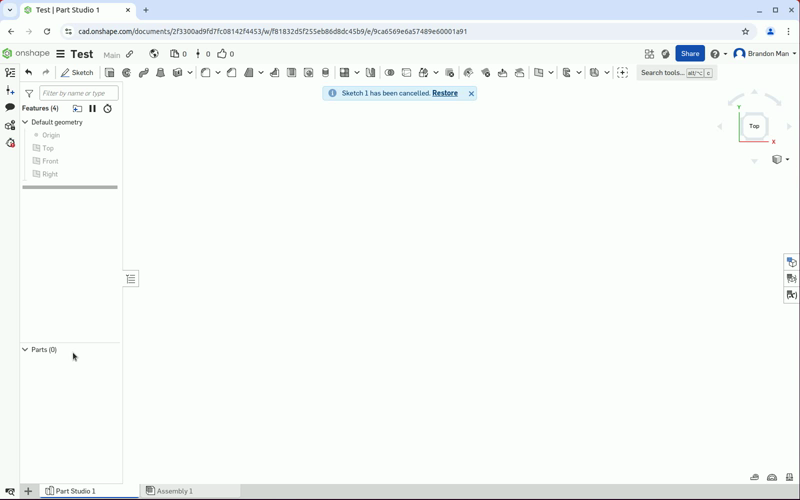
key_down(shift)
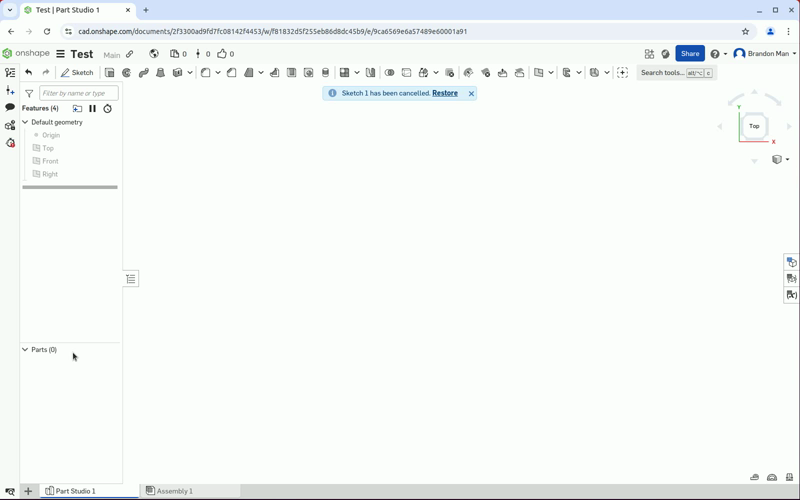
key(up)
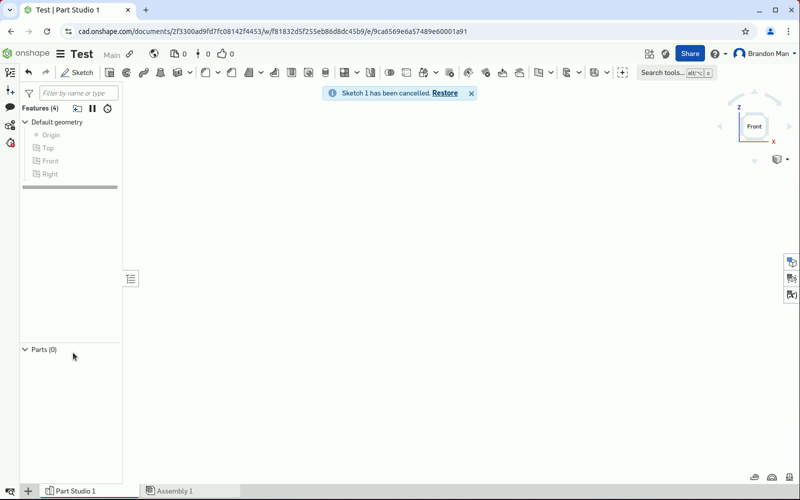
key_up(shift)
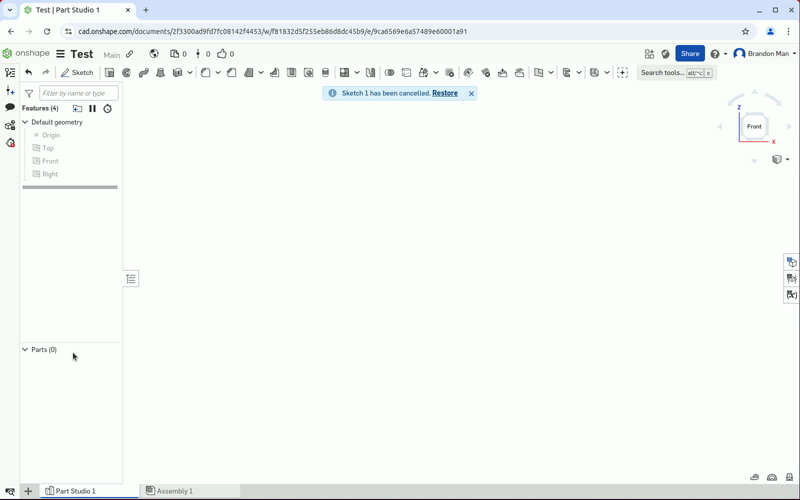
mouse_move(73, 352)
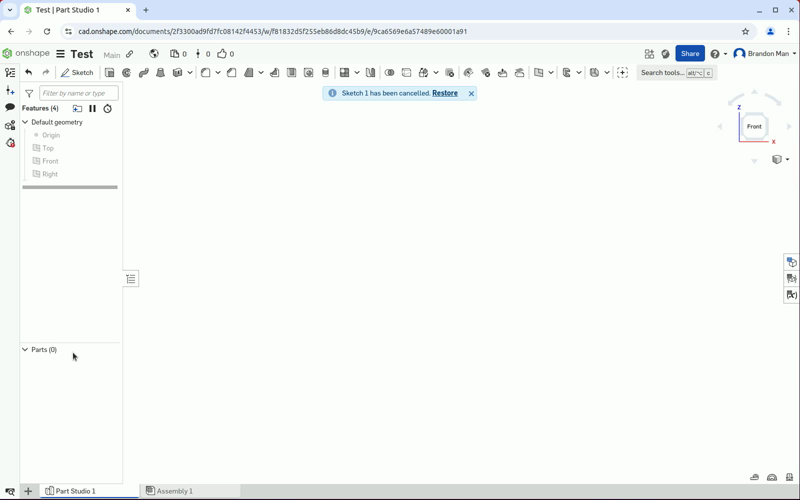
key(shift+y)
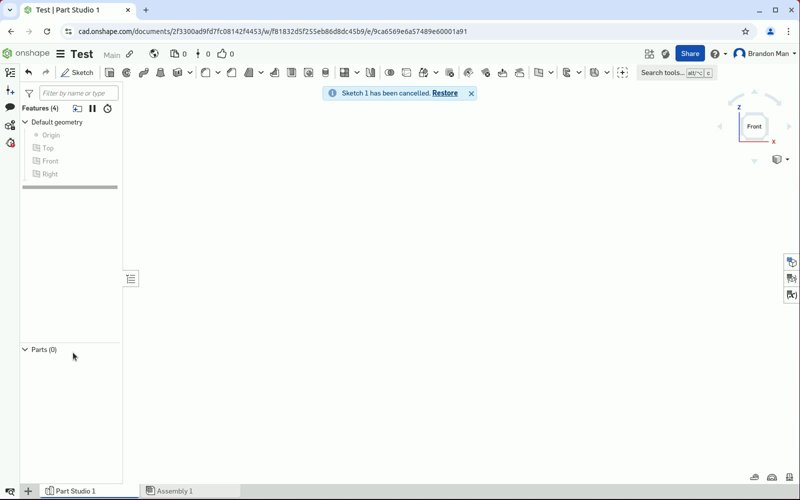
key(shift+s)
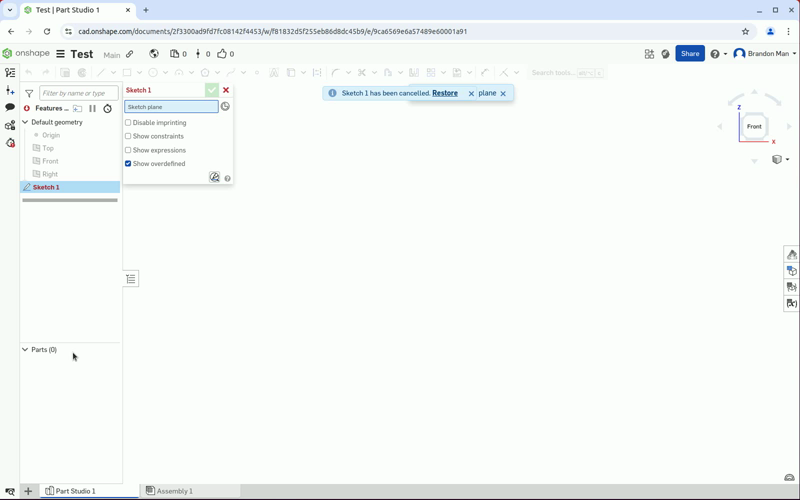
mouse_move(73, 163)
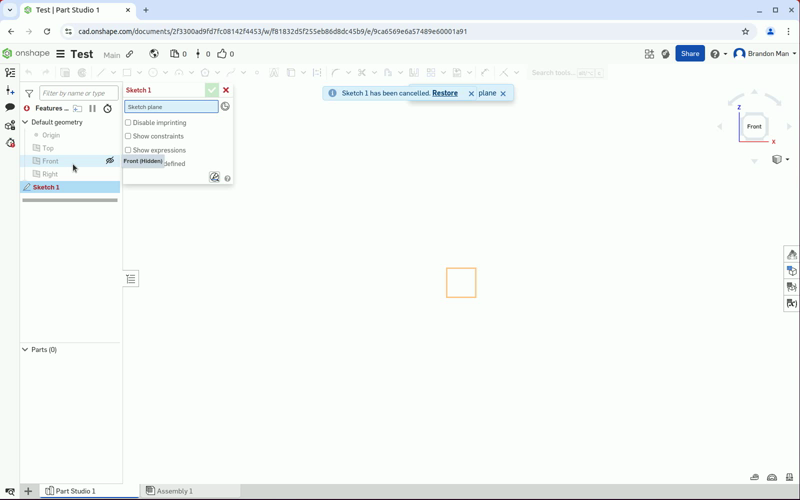
click(73, 163)
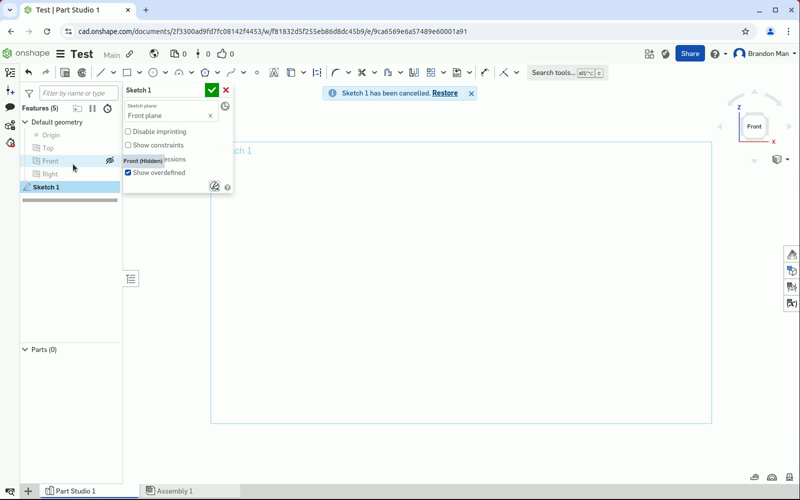
mouse_move(73, 352)
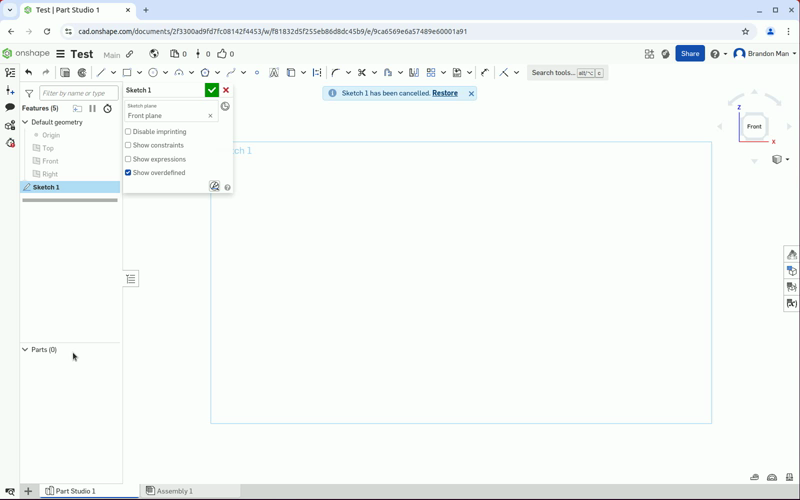
key(y)
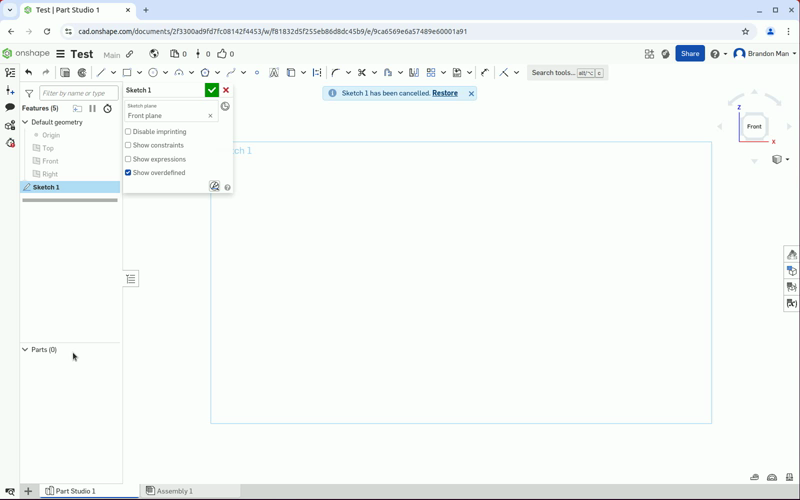
key(l)
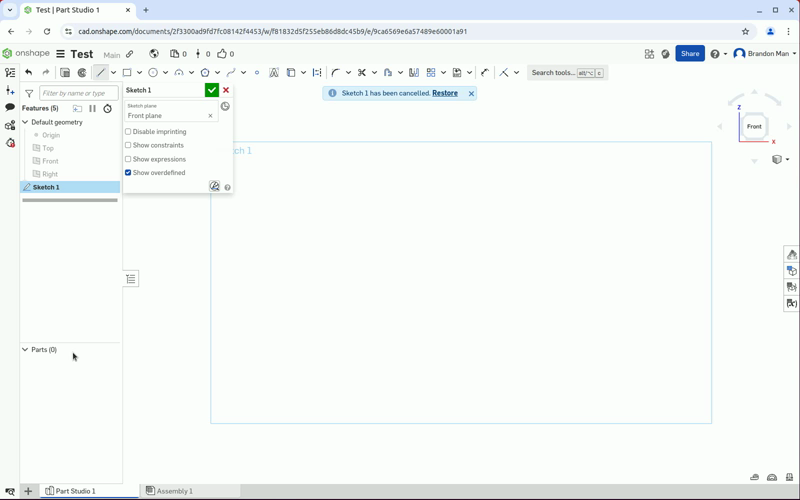
key_down(shift)
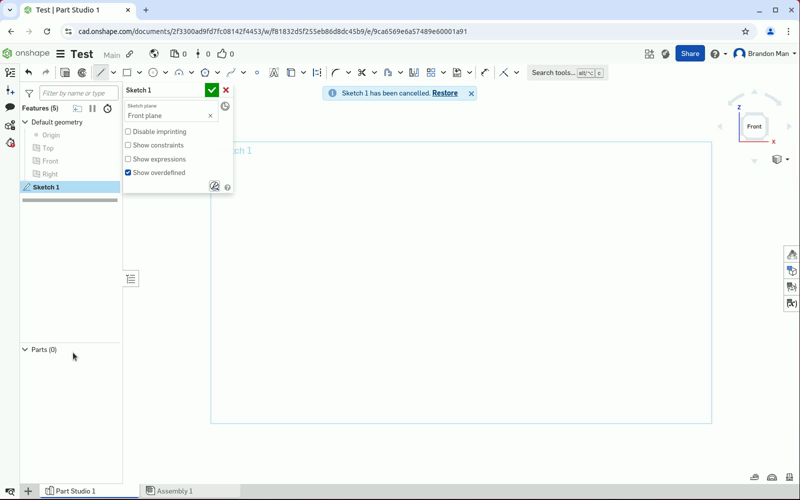
mouse_move(516, 324)
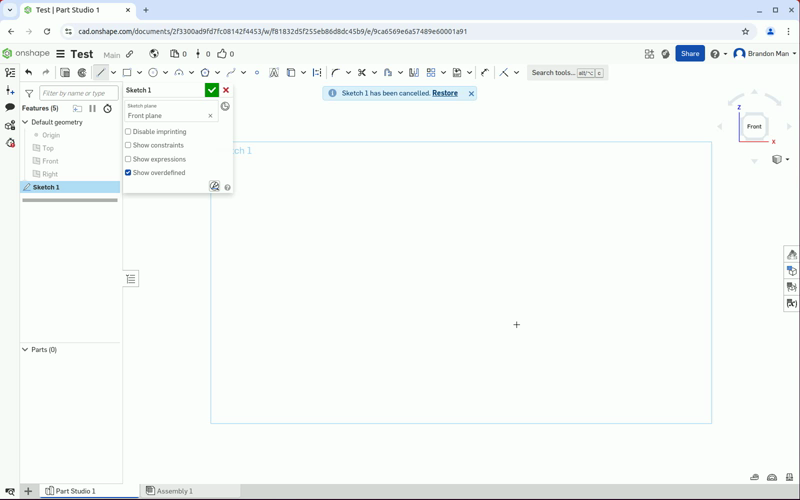
click(516, 324)
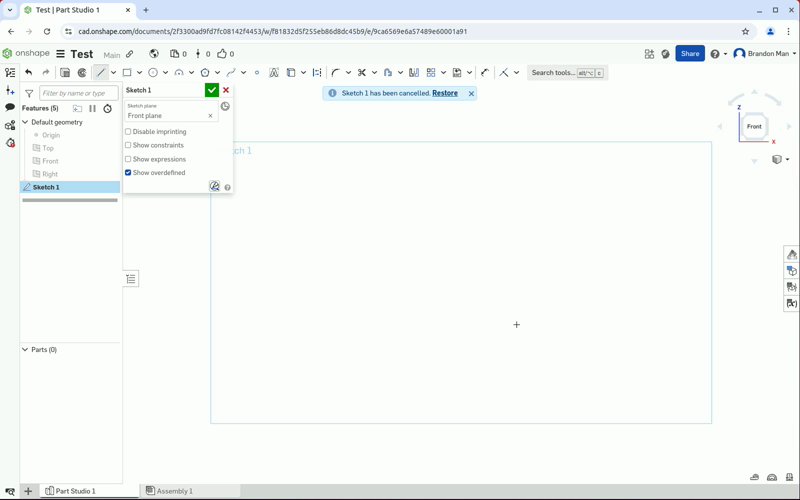
key_up(shift)
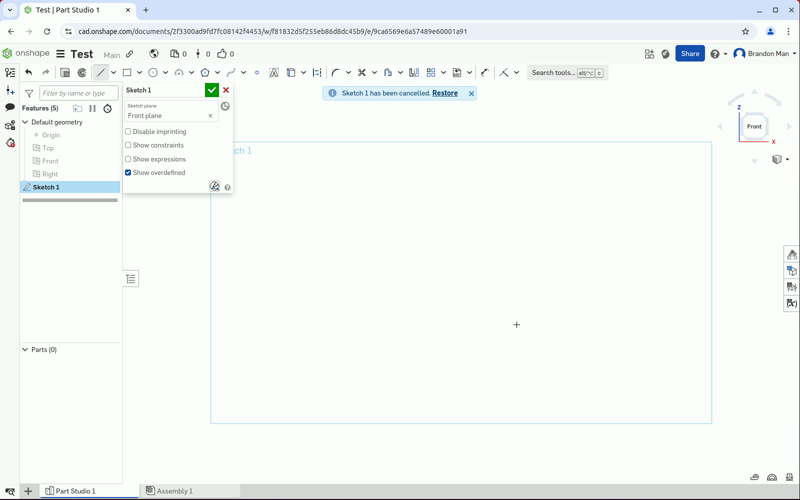
key_down(shift)
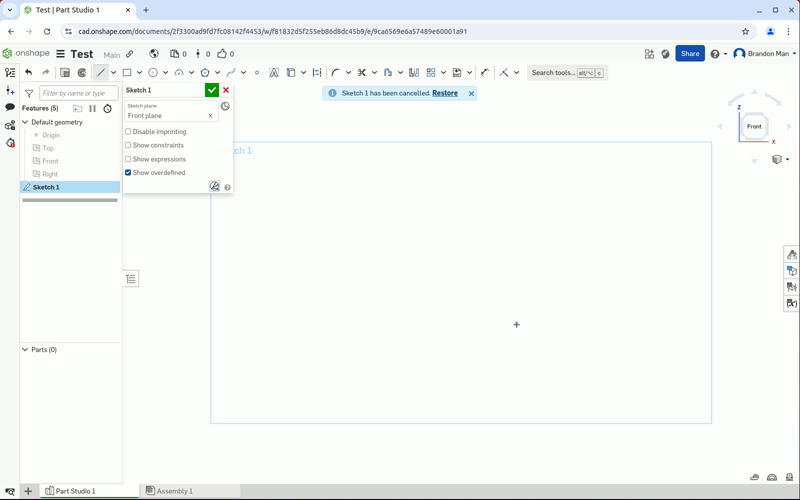
mouse_move(546, 324)
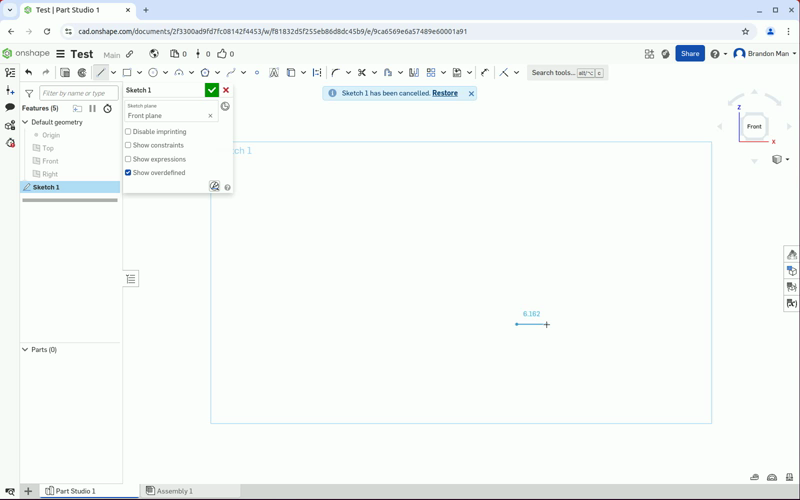
mouse_move(540, 324)
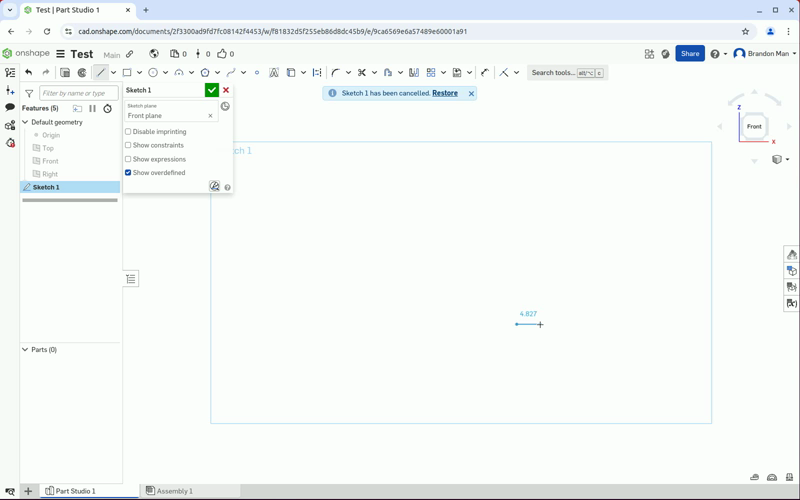
click(540, 324)
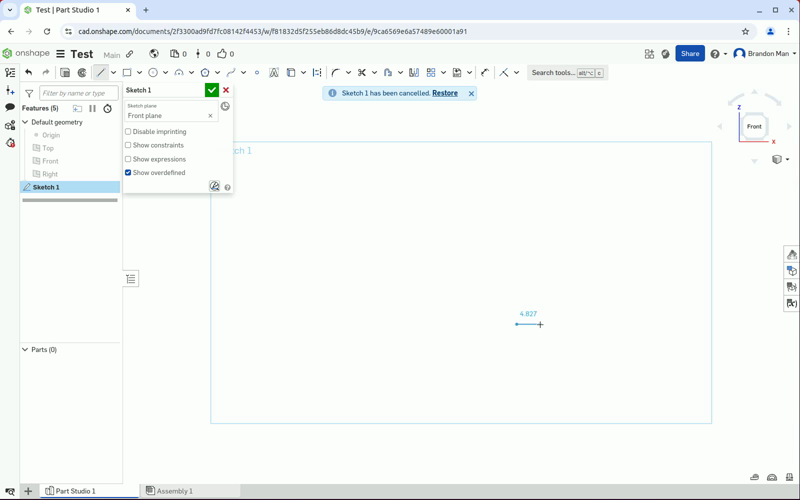
key_up(shift)
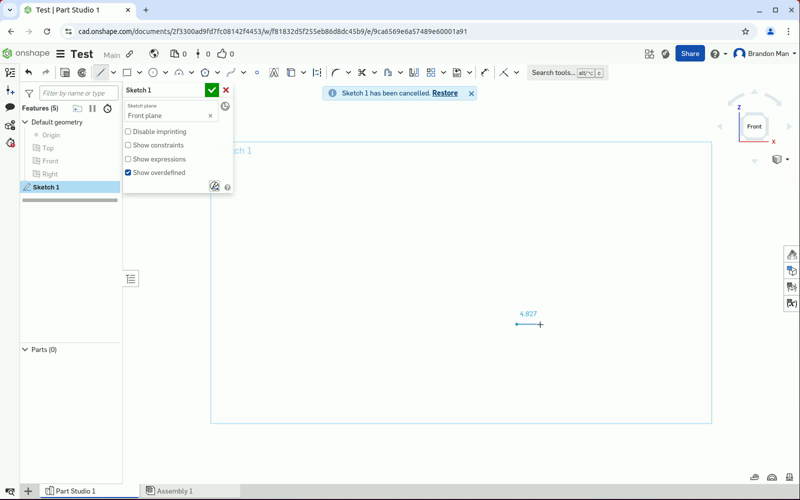
key_down(shift)
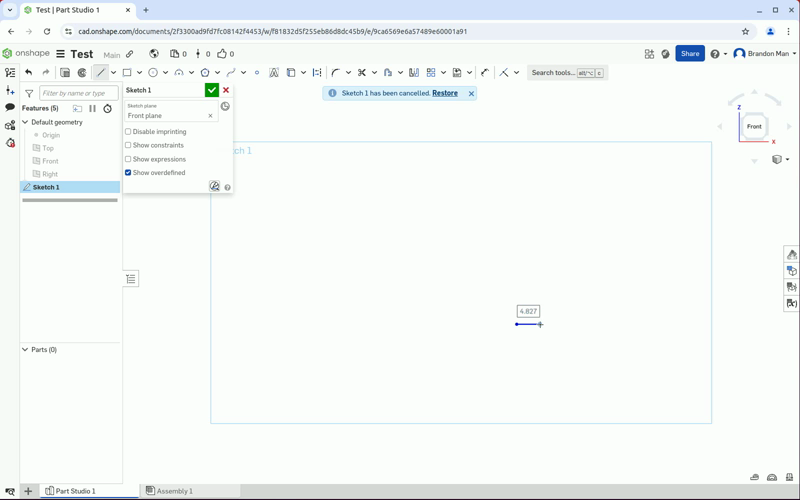
mouse_move(570, 324)
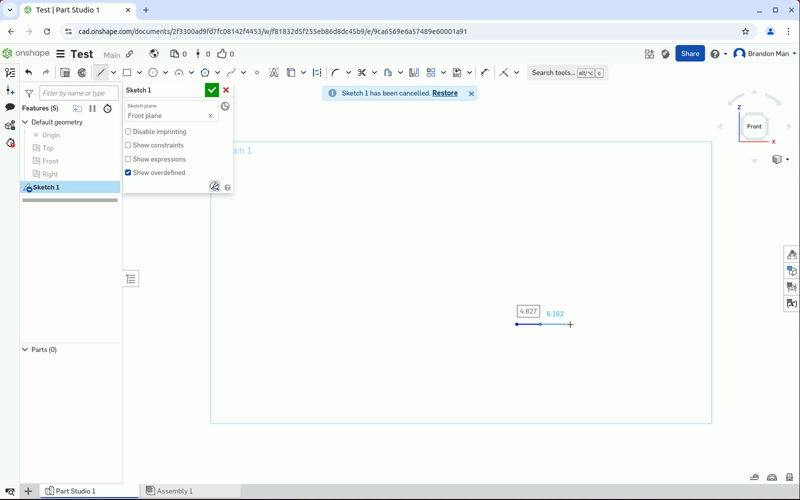
mouse_move(540, 313)
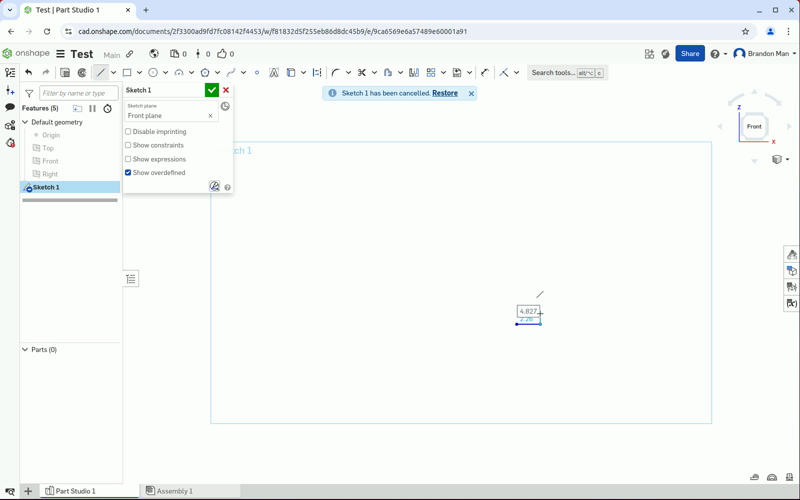
click(540, 313)
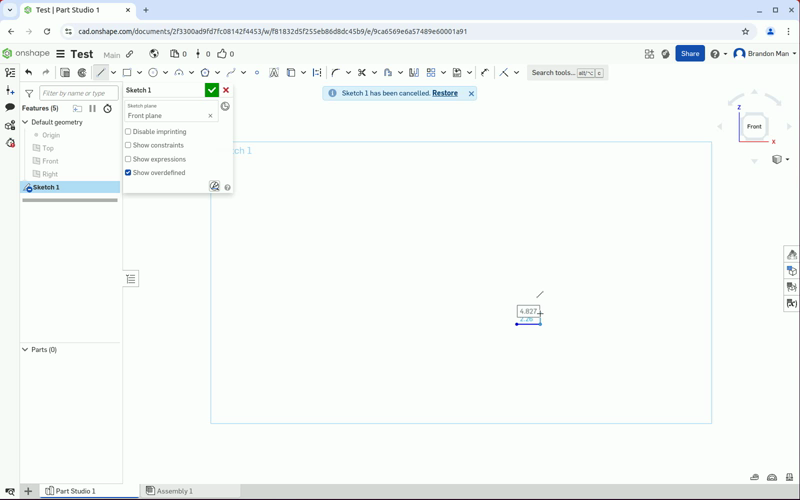
key_up(shift)
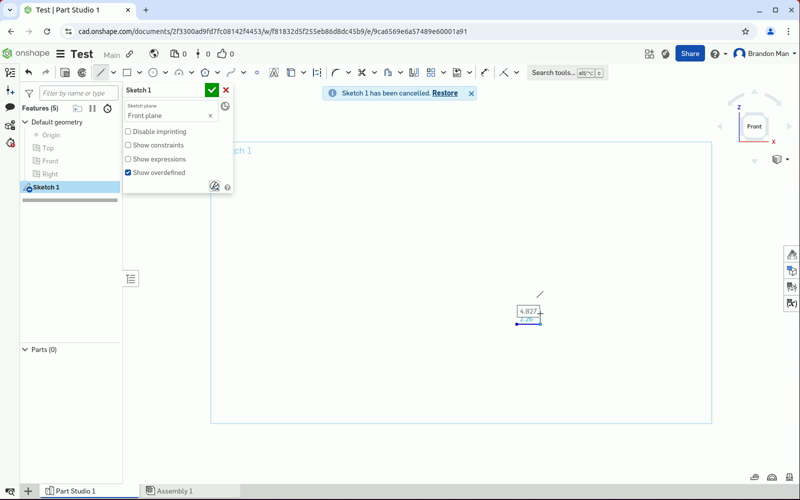
key_down(shift)
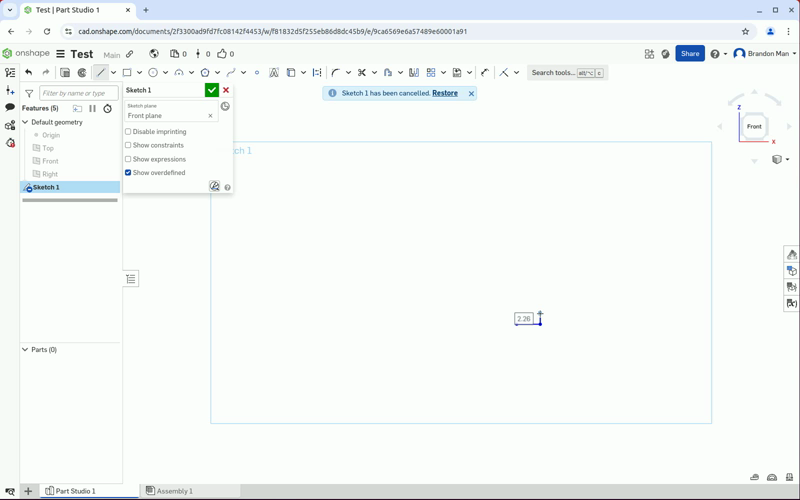
mouse_move(570, 313)
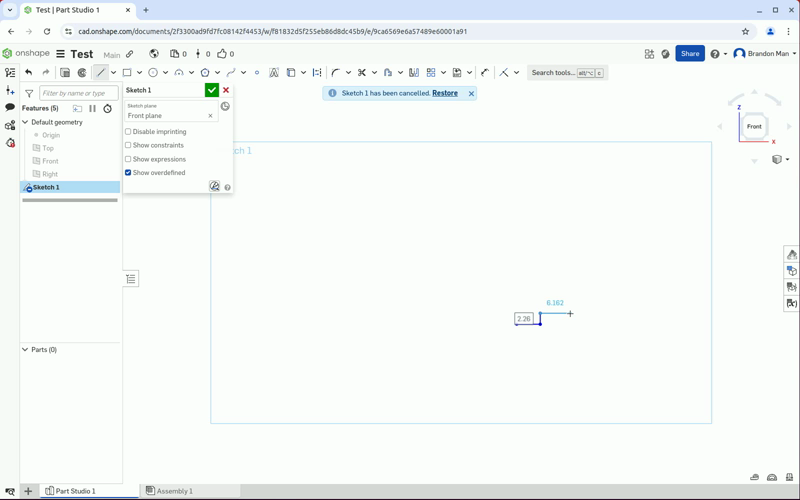
mouse_move(516, 313)
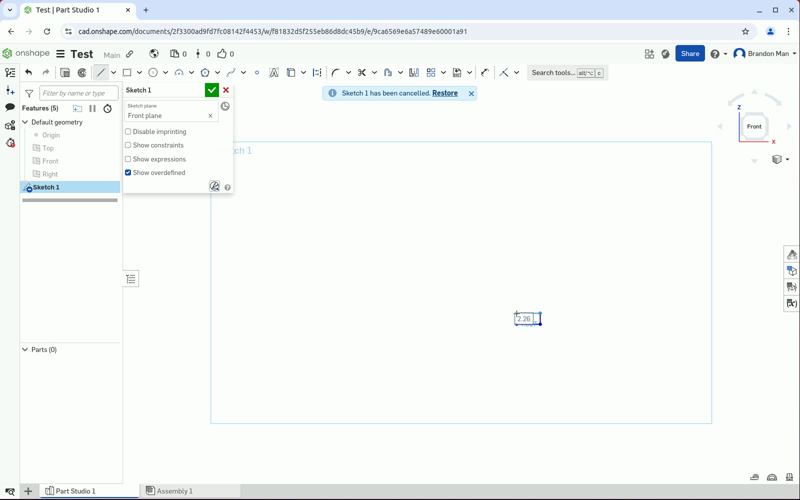
click(516, 313)
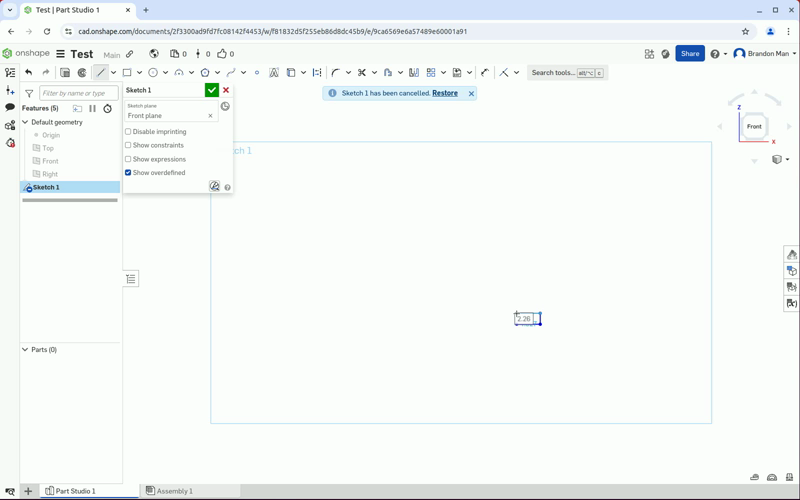
key_up(shift)
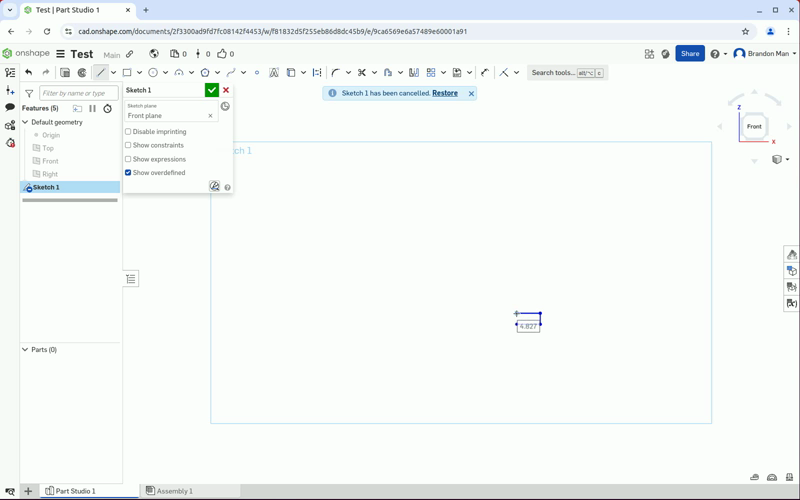
mouse_move(546, 313)
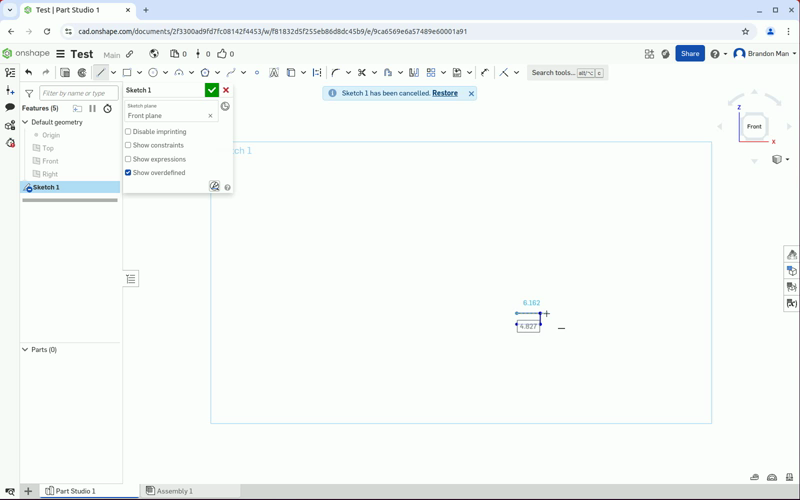
key_down(shift)
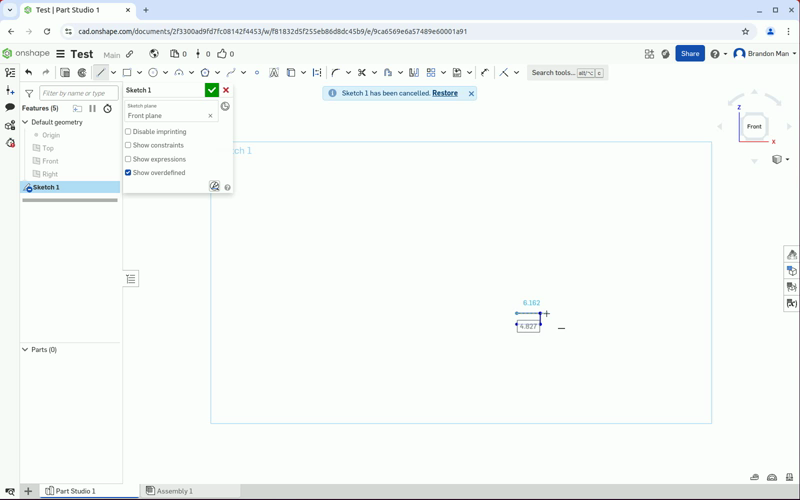
mouse_move(516, 324)
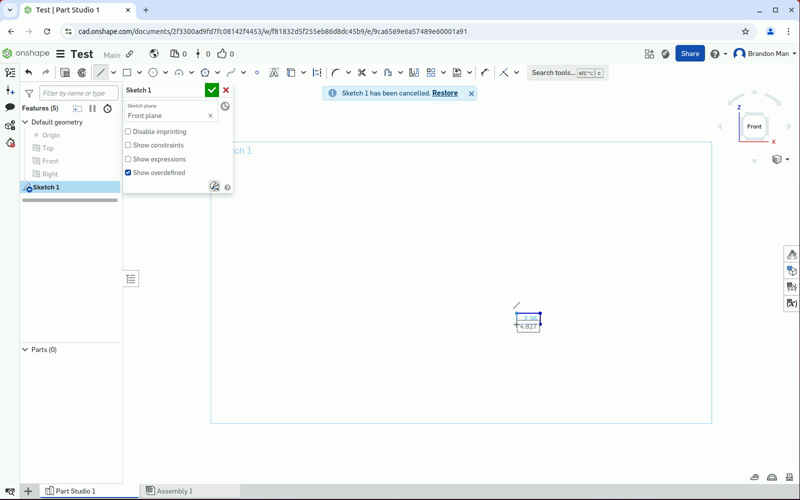
key_up(shift)
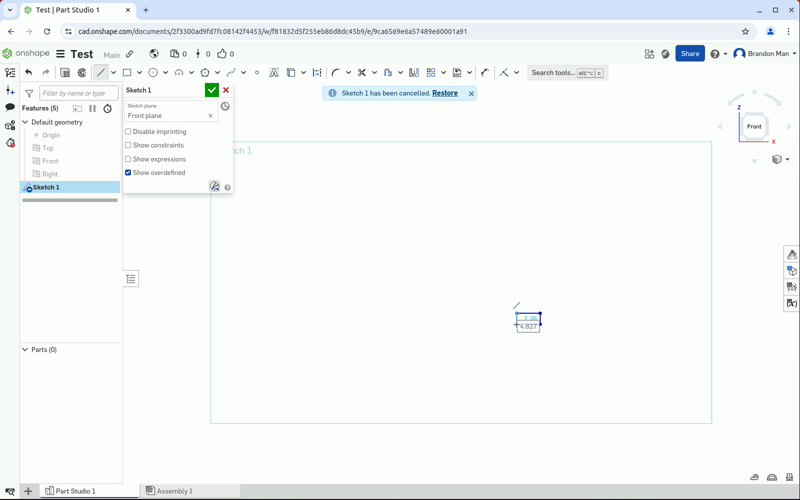
click(516, 324)
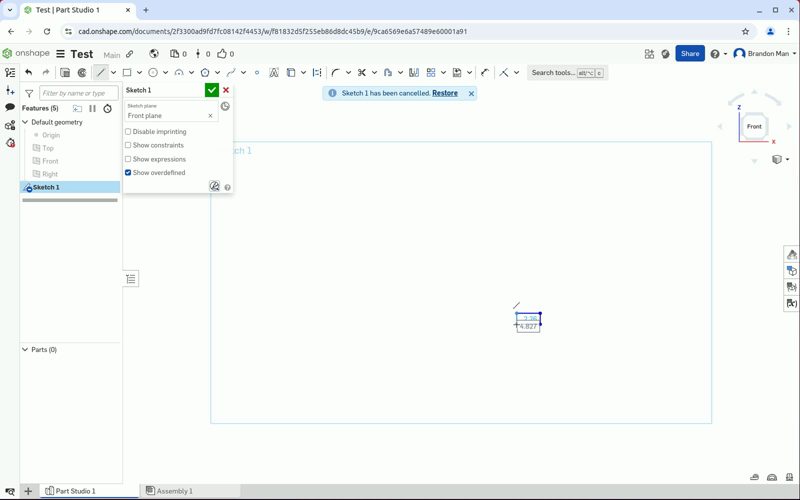
key(esc)
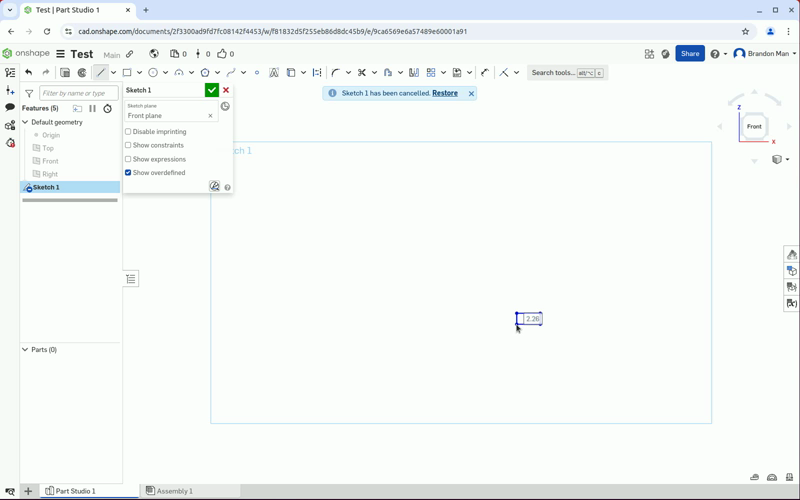
mouse_move(526, 315)
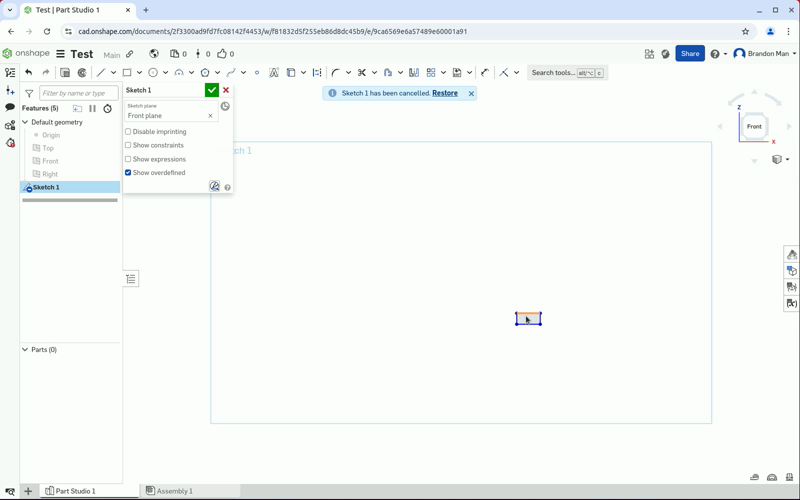
scroll(6)
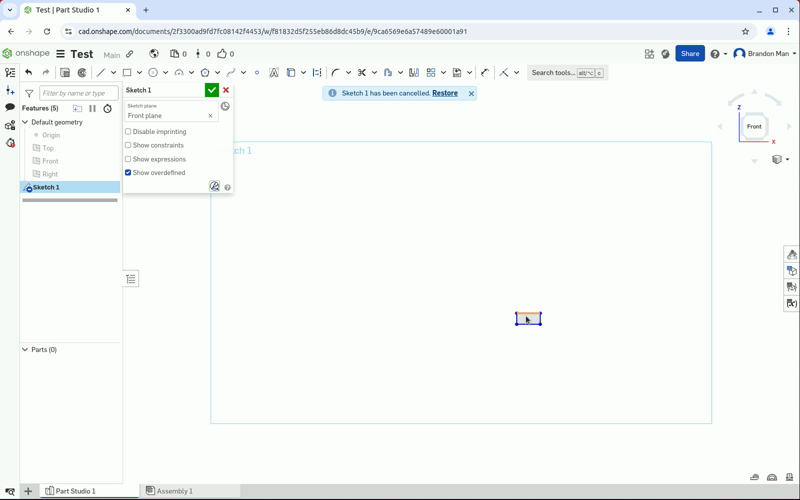
scroll(6)
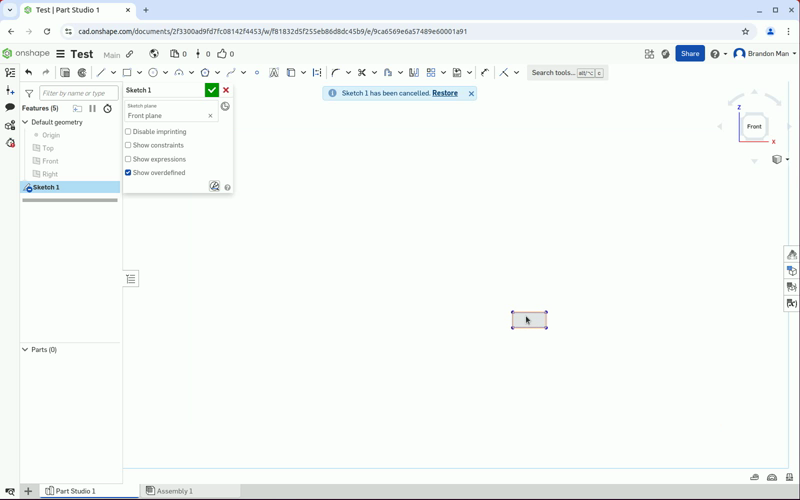
scroll(6)
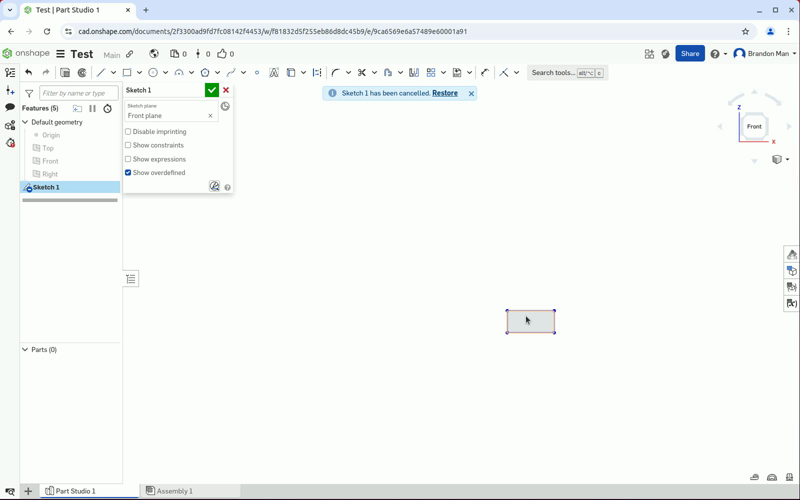
scroll(6)
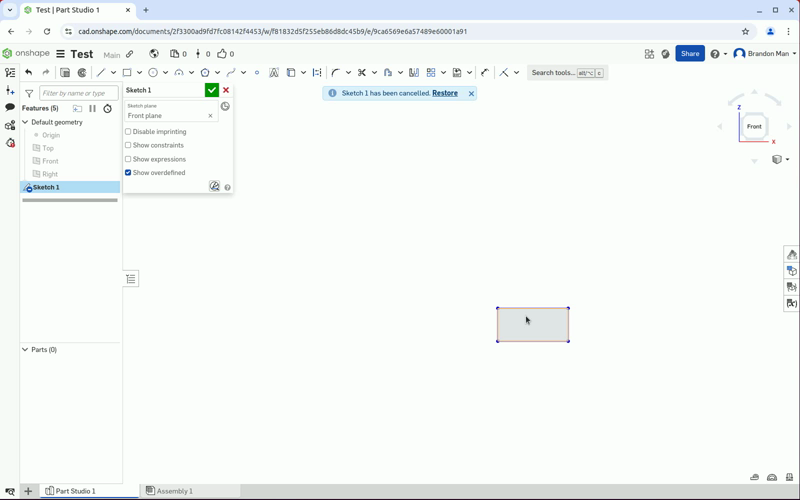
scroll(6)
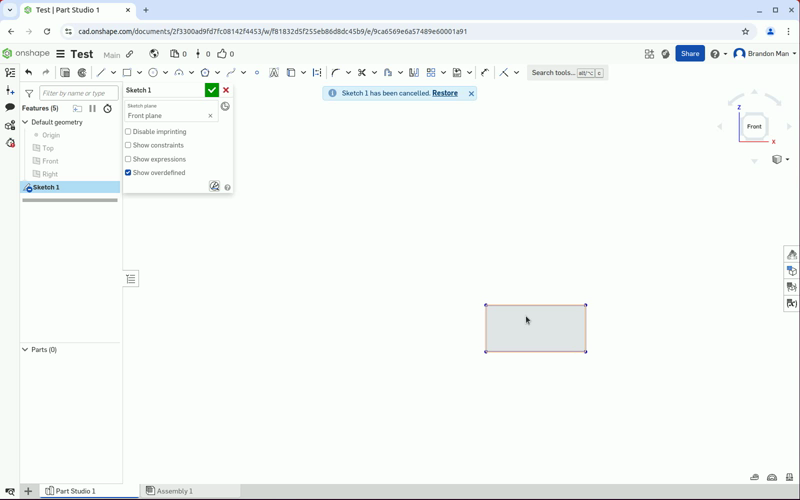
scroll(6)
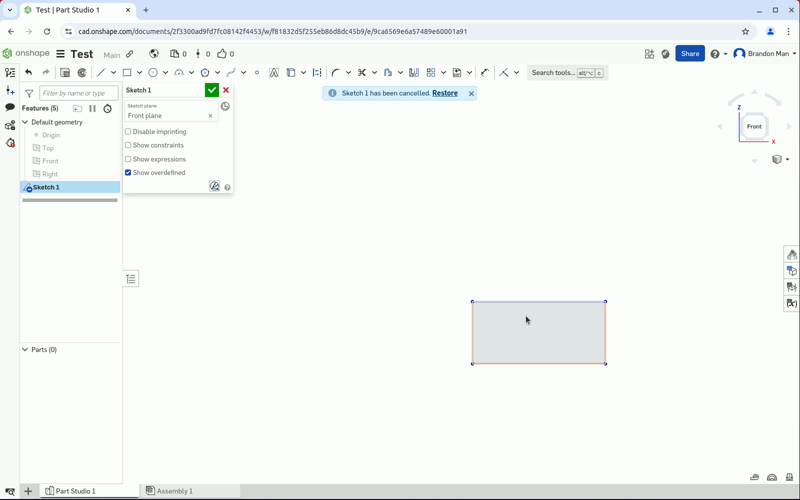
scroll(6)
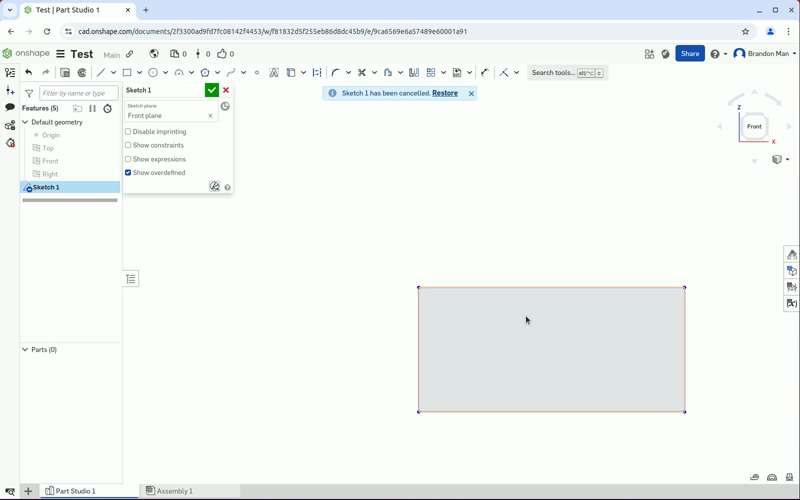
click(526, 315)
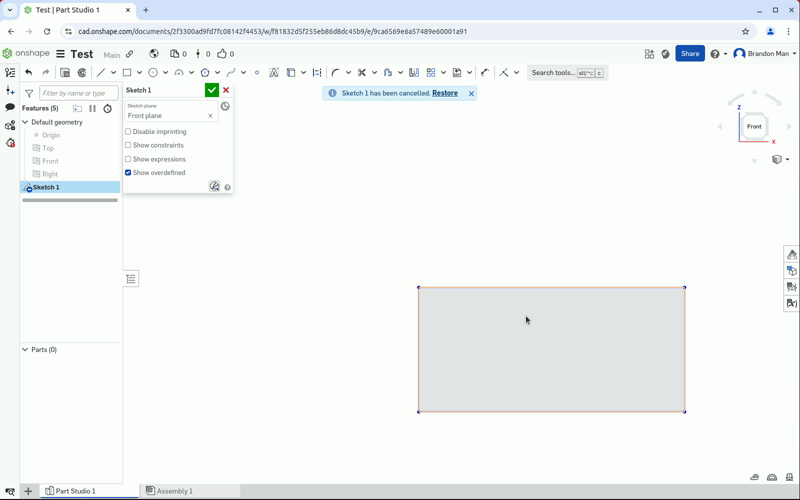
scroll(-6)
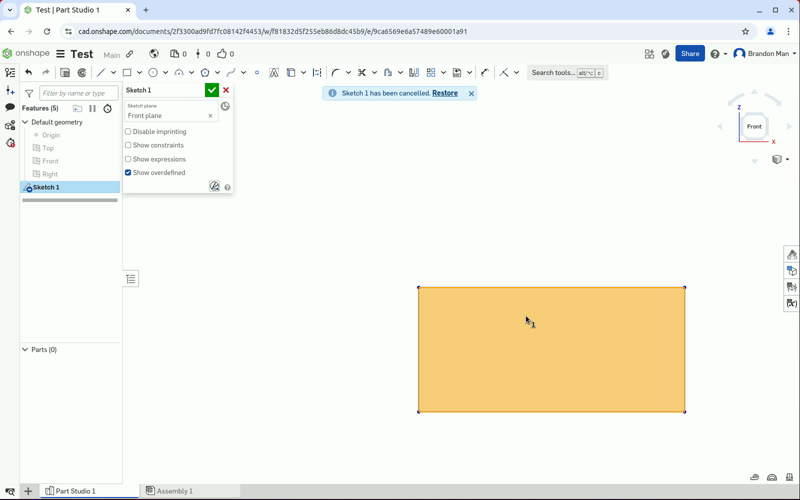
scroll(-6)
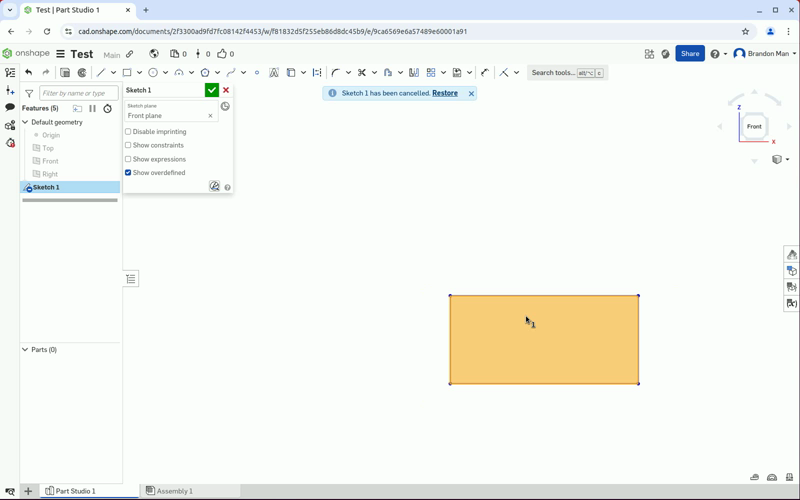
scroll(-6)
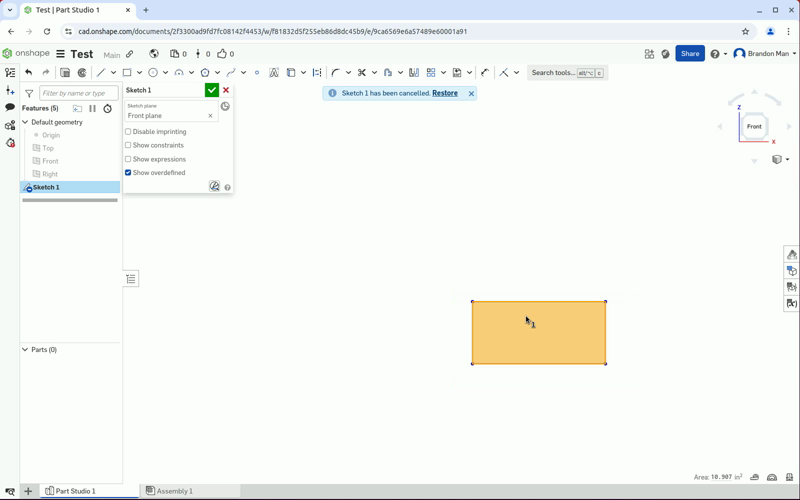
scroll(-6)
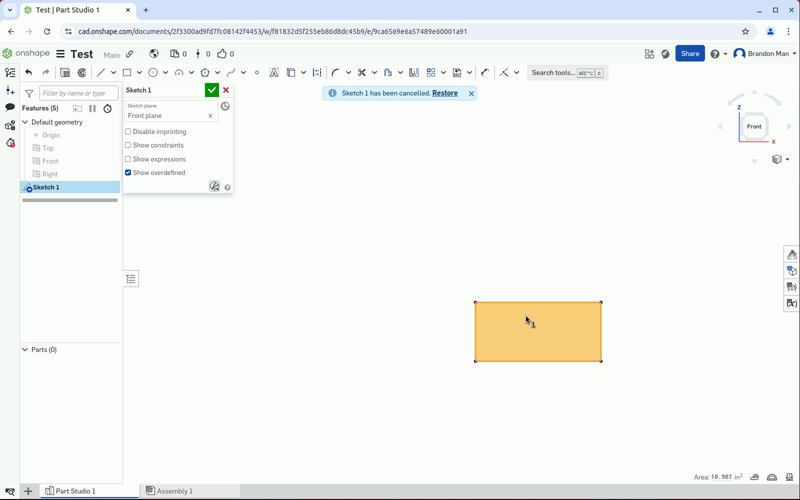
scroll(-6)
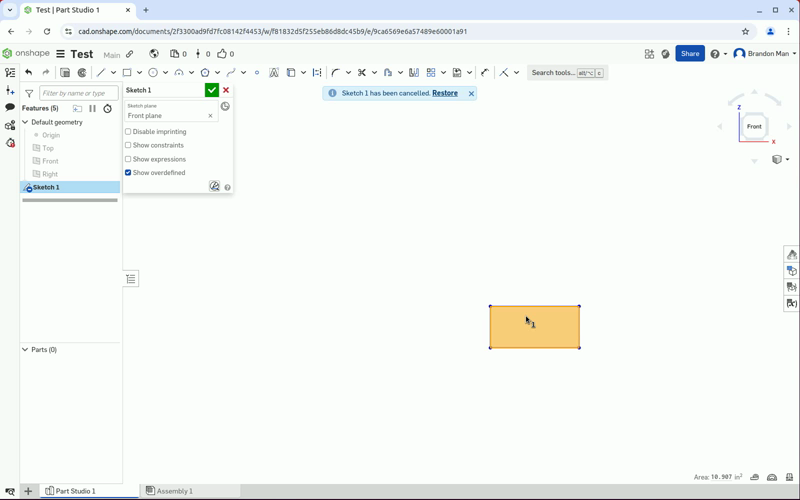
scroll(-6)
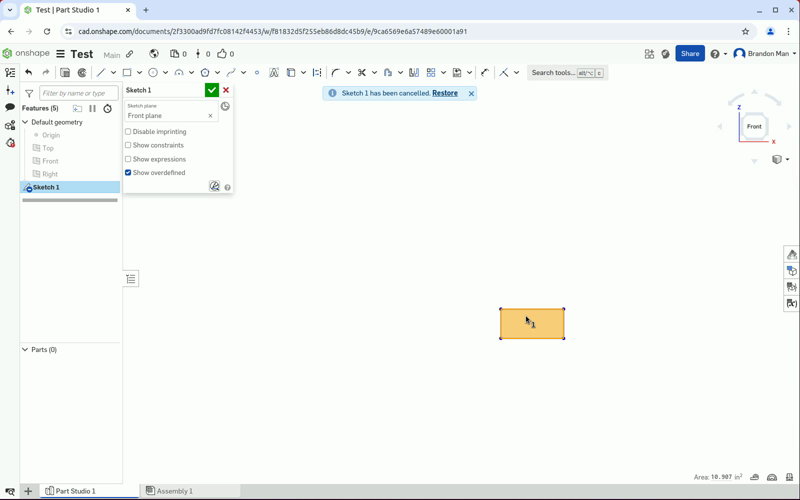
scroll(-6)
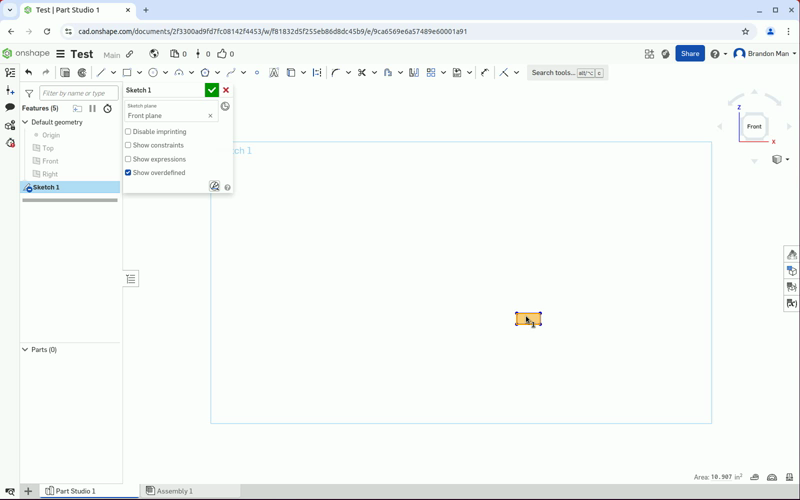
mouse_move(73, 352)
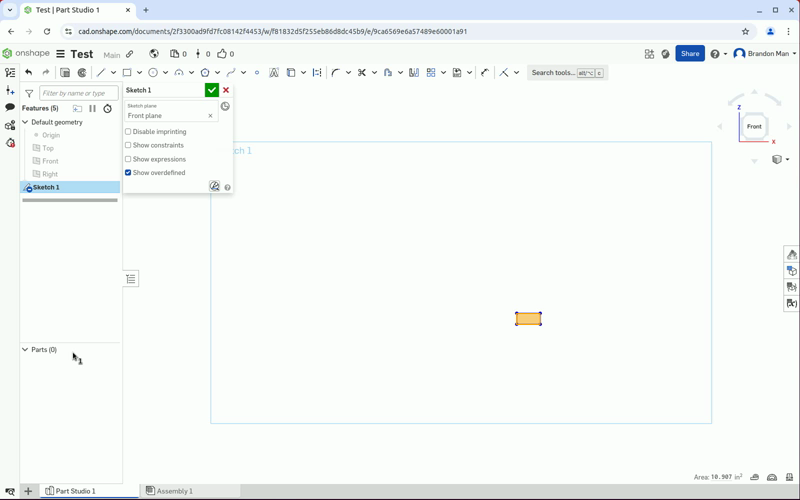
key(shift+y)
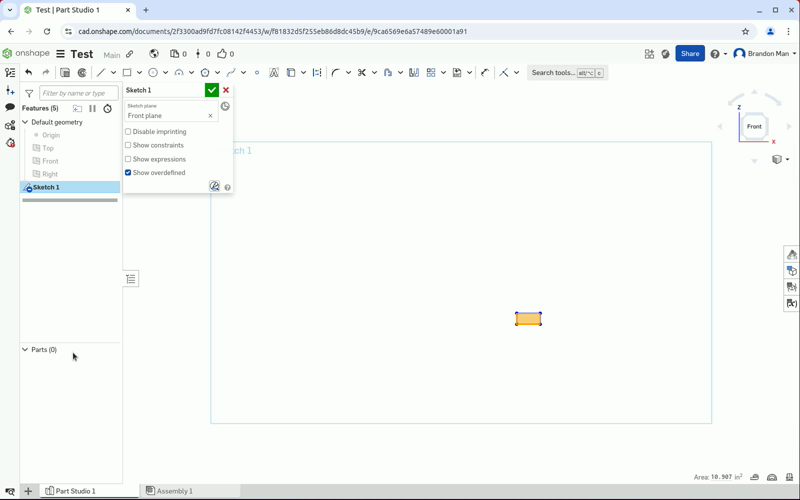
key(shift+e)
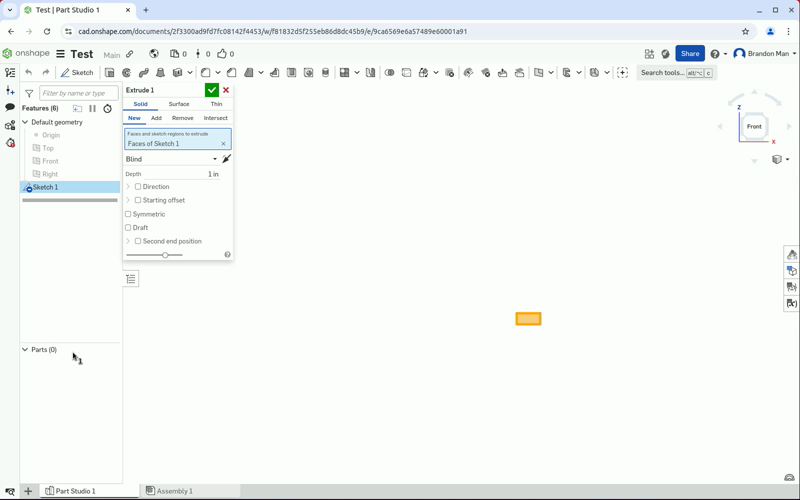
mouse_move(143, 106)
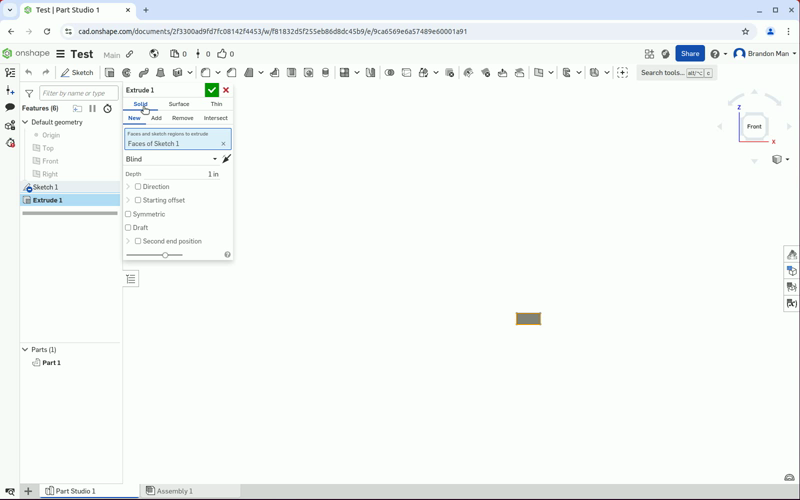
click(143, 106)
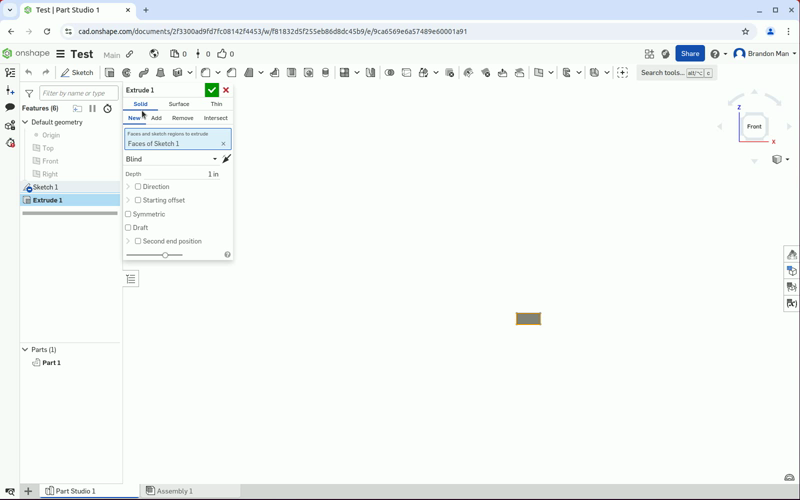
mouse_move(137, 120)
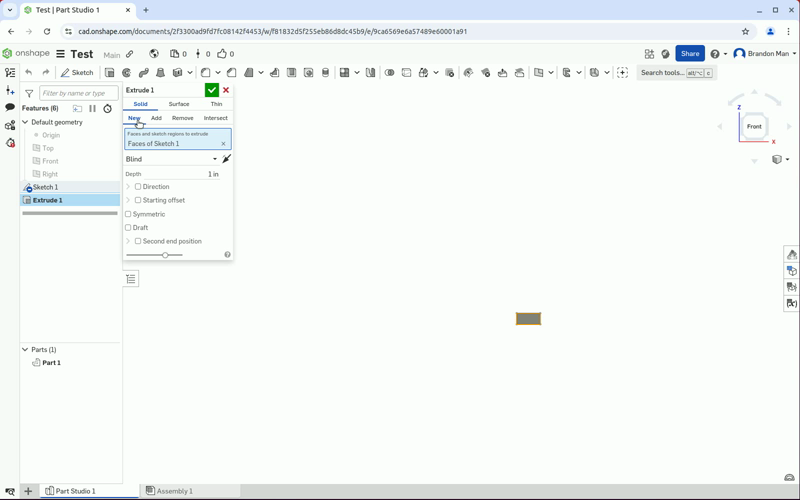
click(137, 120)
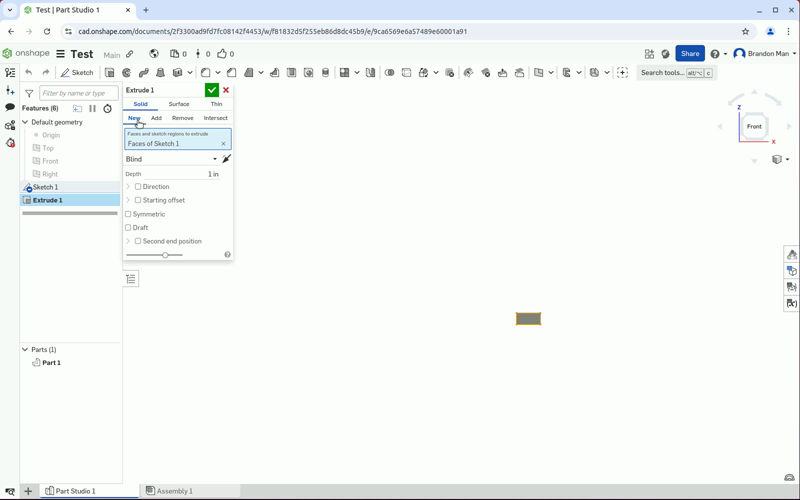
key(tab, 4)
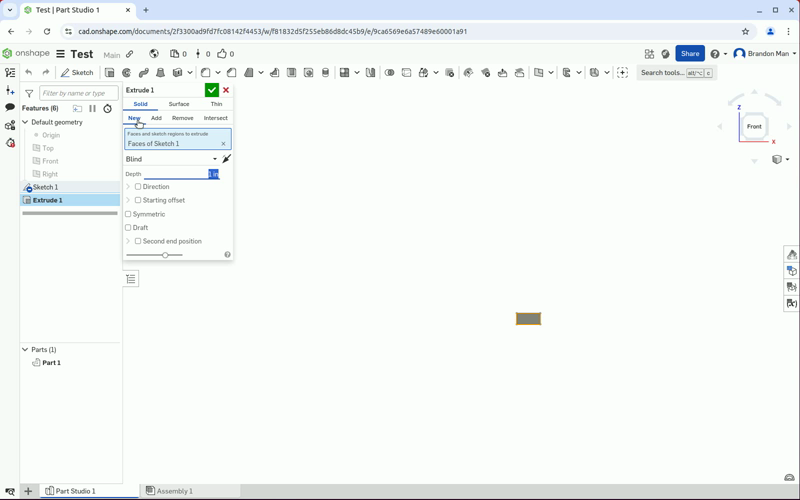
text(2.166)
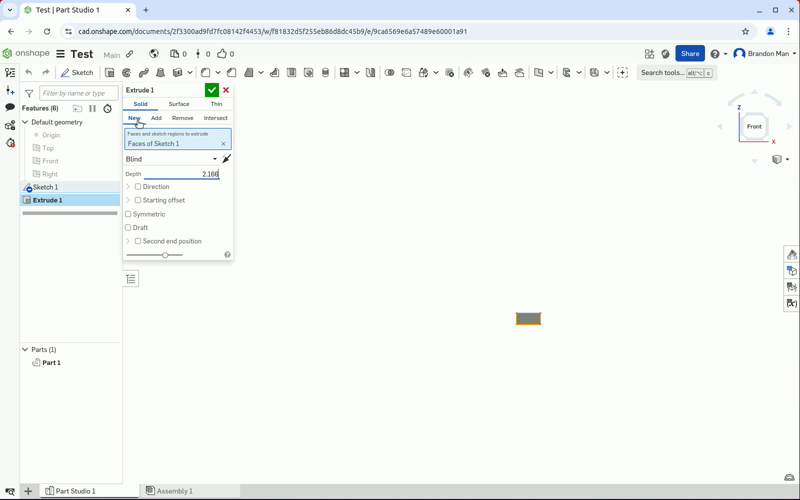
key(enter)
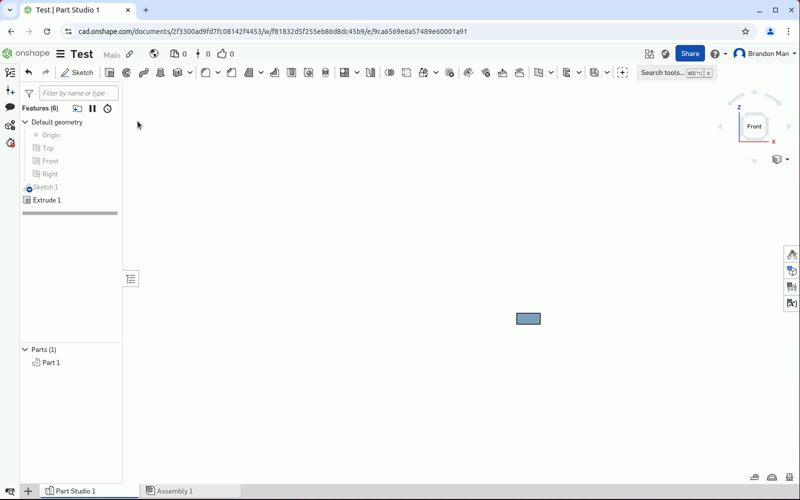
key(shift+h)
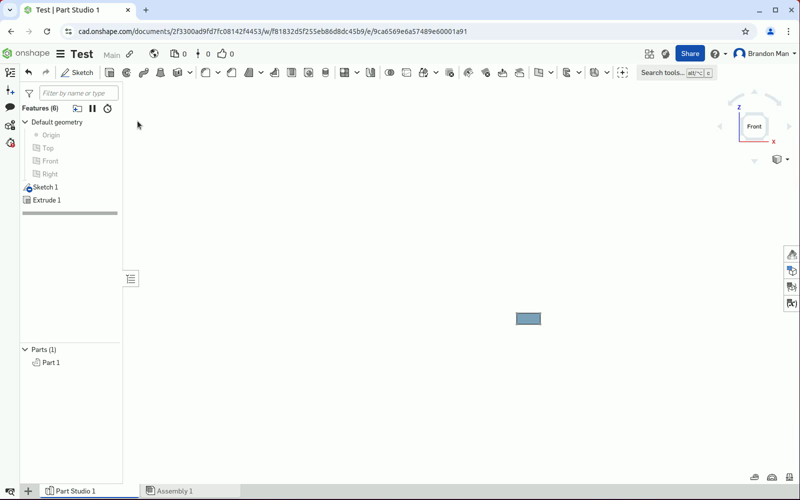
key(shift+h)
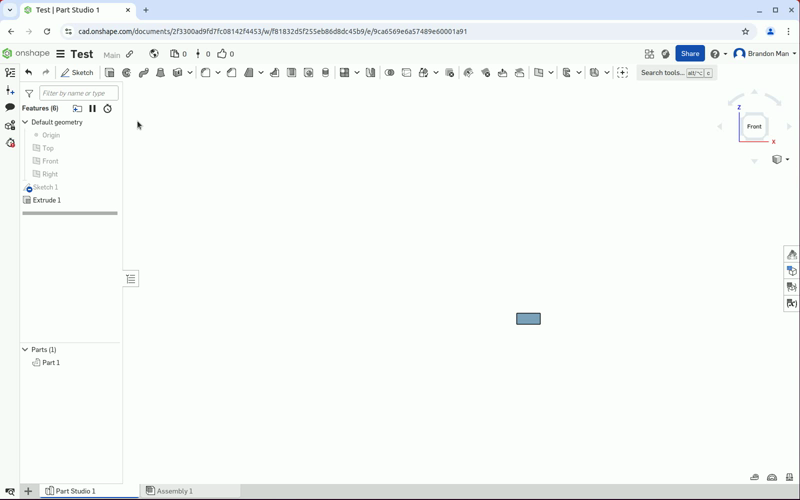
mouse_move(73, 189)
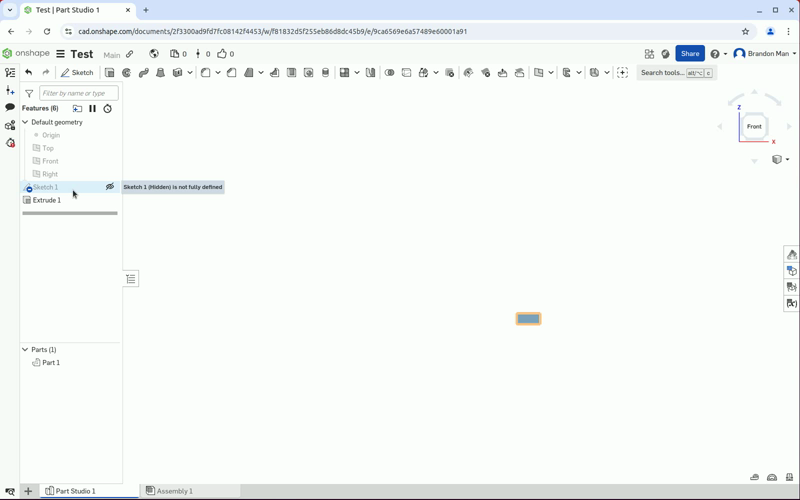
click(73, 189)
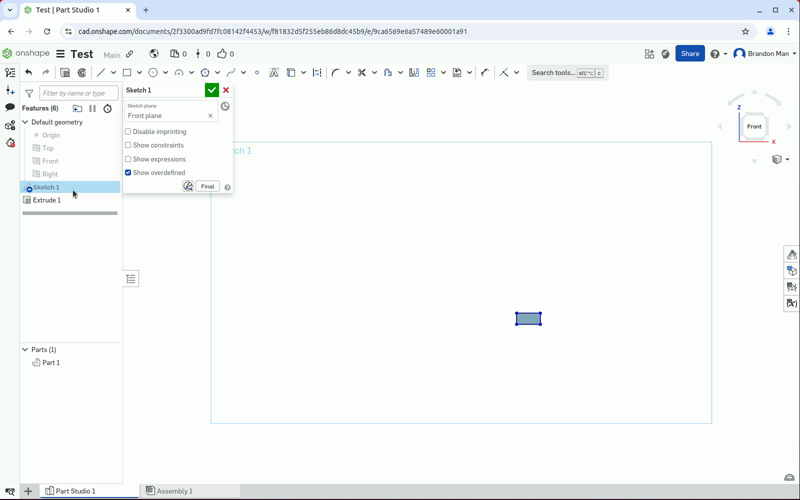
mouse_move(229, 92)
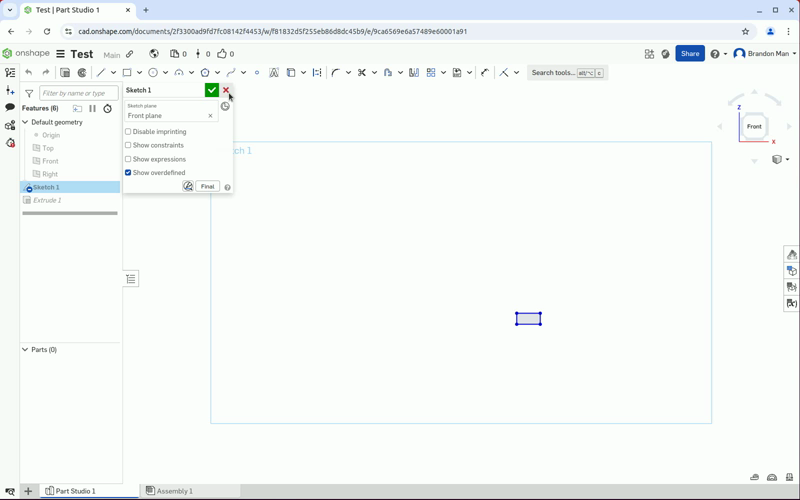
click(229, 92)
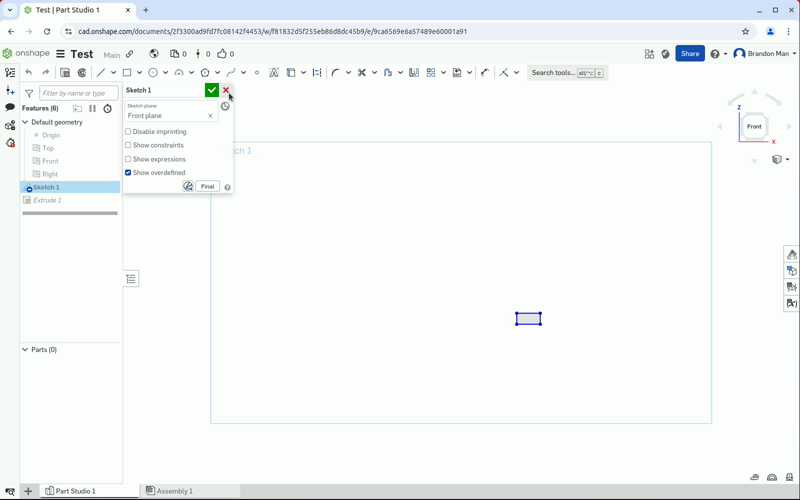
key(shift+s)
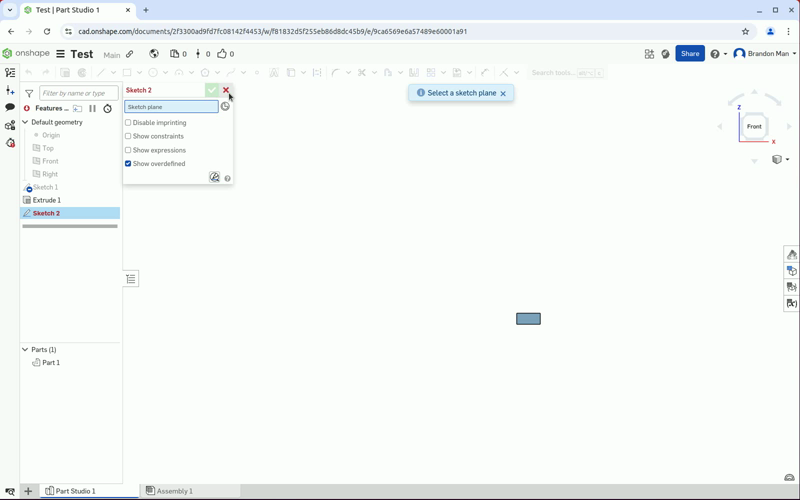
mouse_move(73, 163)
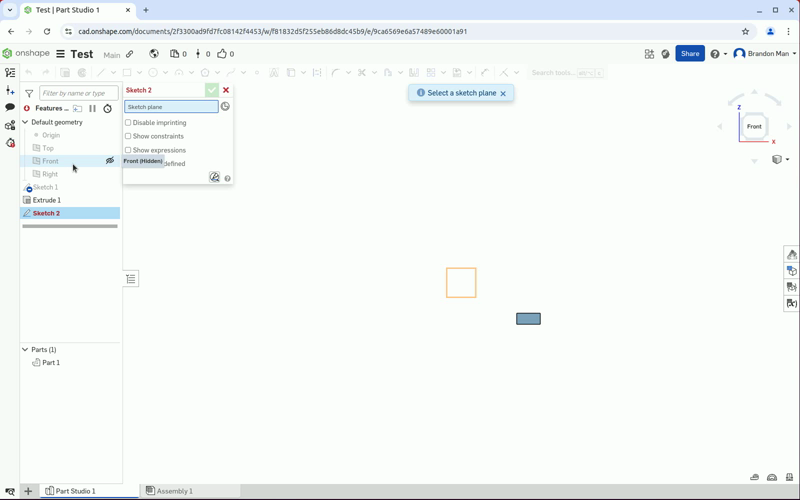
click(73, 163)
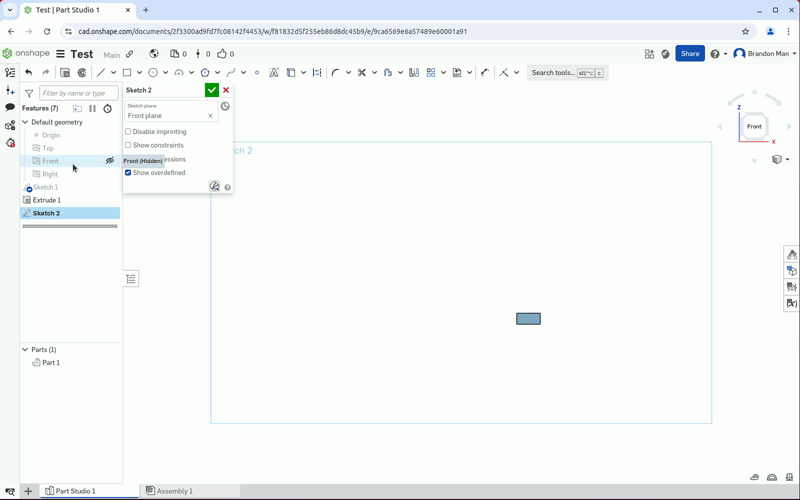
mouse_move(73, 352)
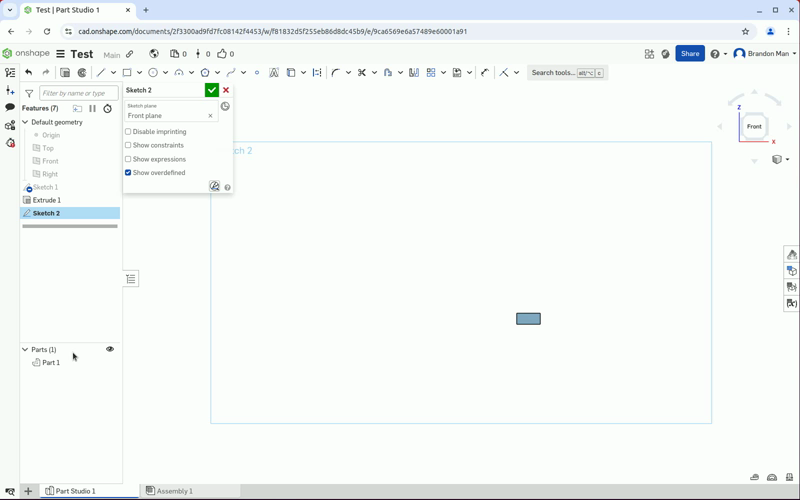
key(y)
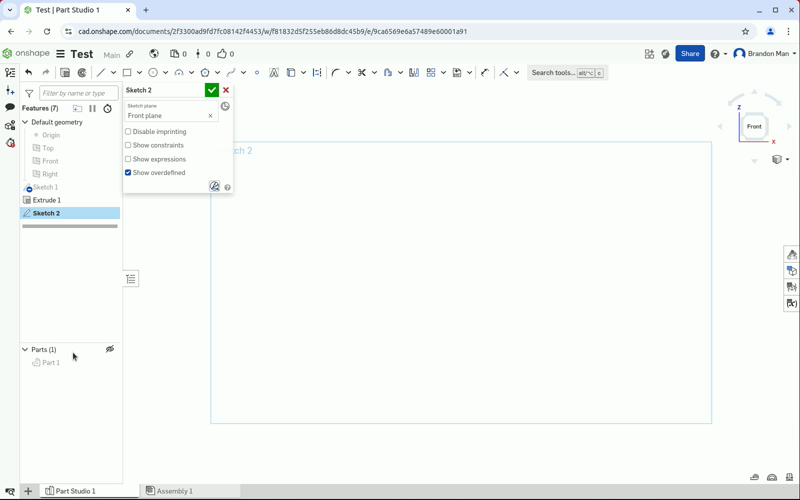
key(l)
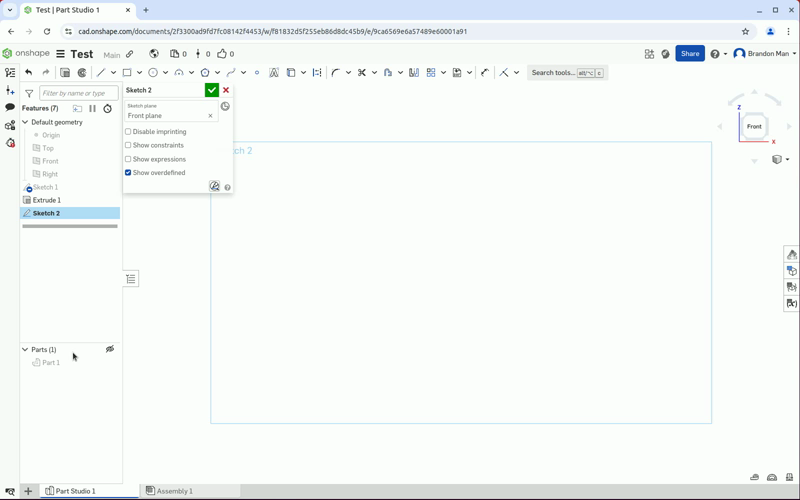
key_down(shift)
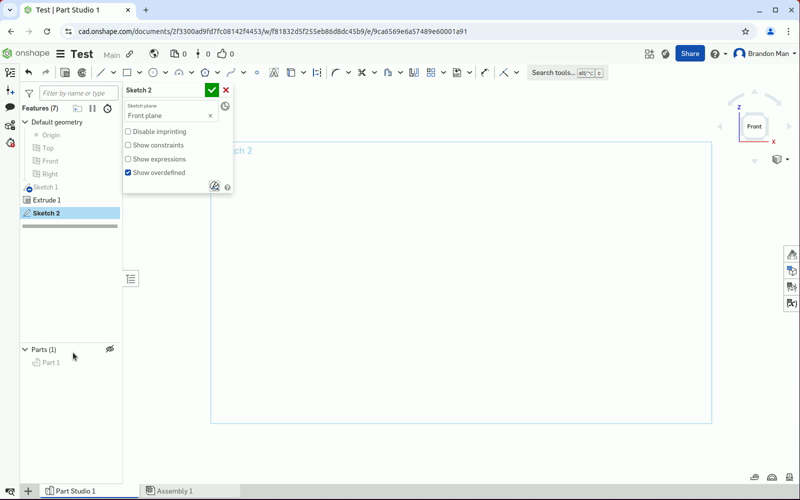
mouse_move(382, 324)
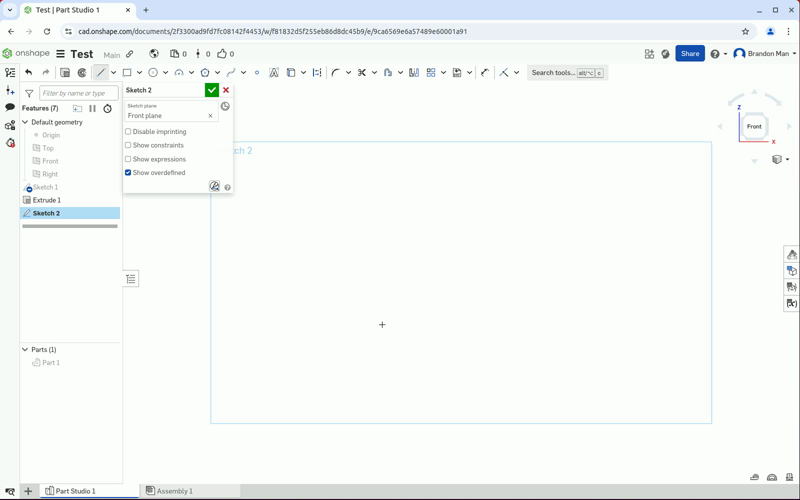
click(382, 324)
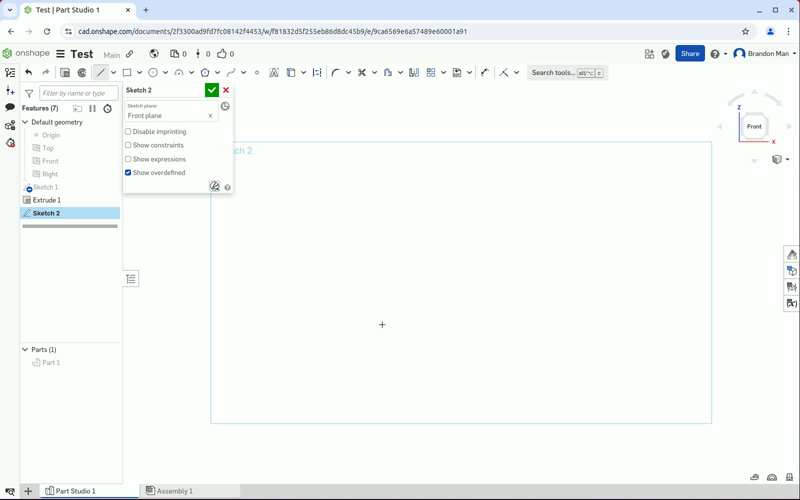
key_up(shift)
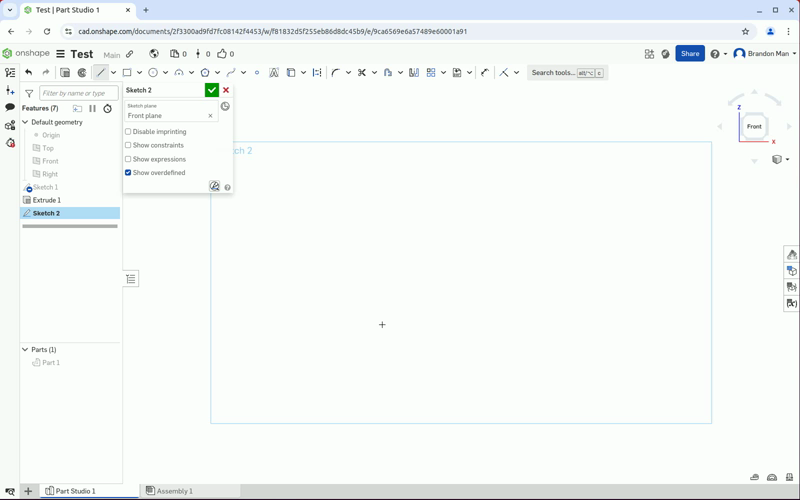
key_down(shift)
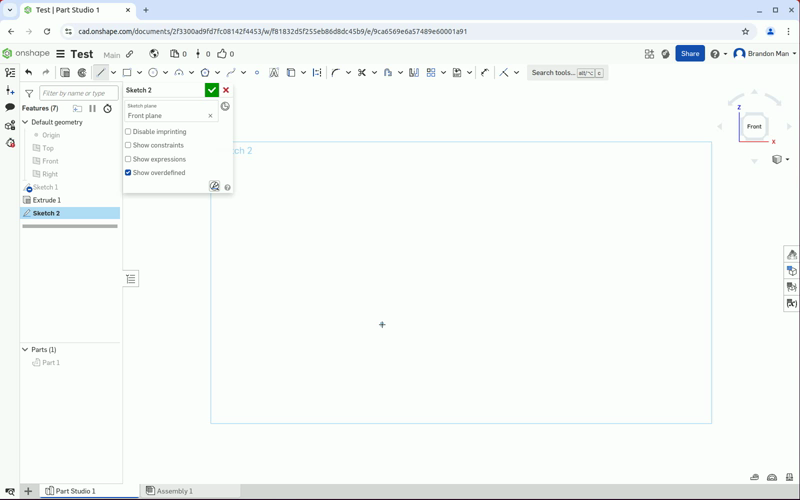
mouse_move(412, 324)
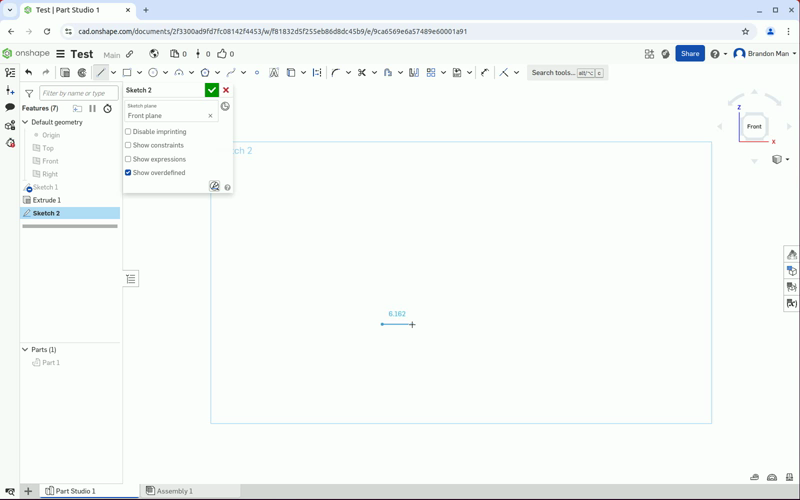
mouse_move(405, 324)
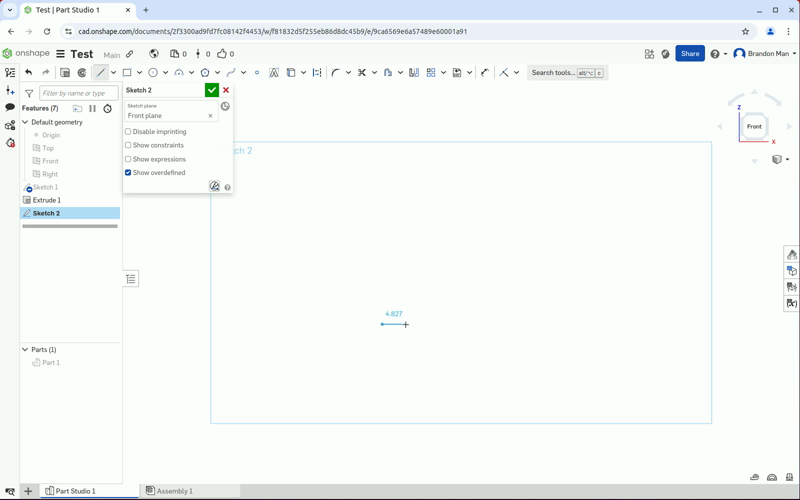
click(405, 324)
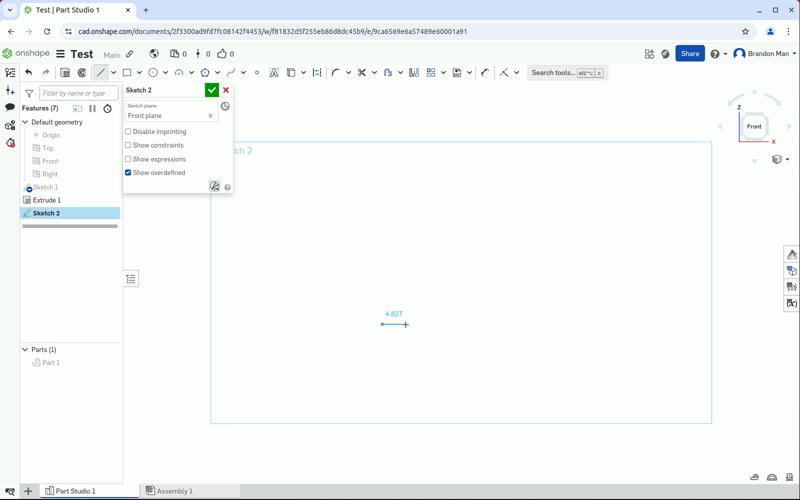
key_up(shift)
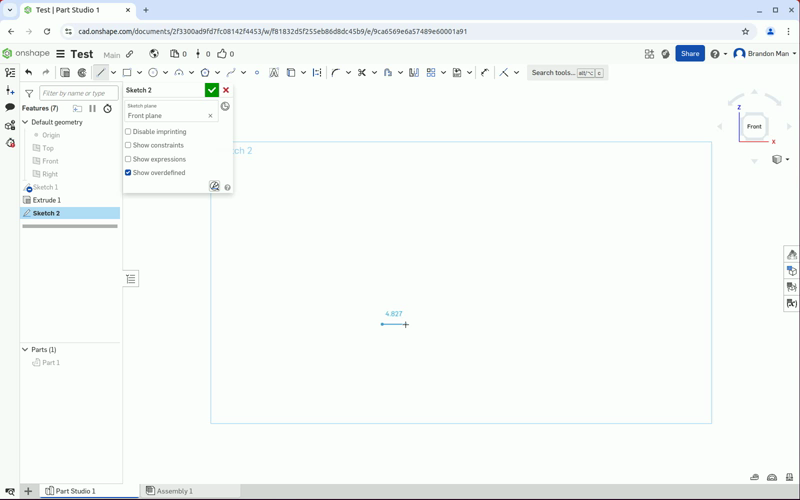
key_down(shift)
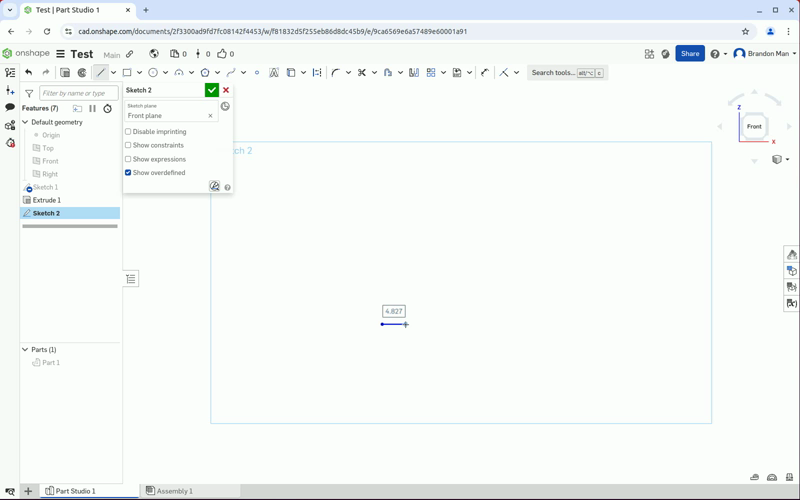
mouse_move(435, 324)
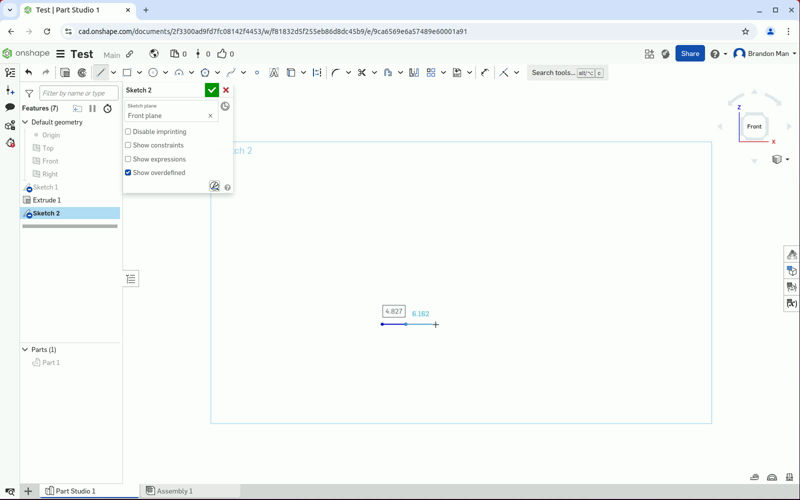
mouse_move(405, 313)
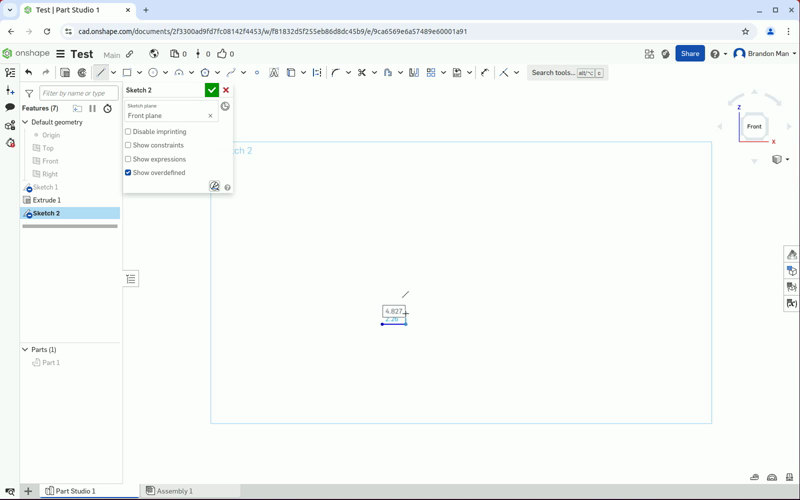
click(405, 313)
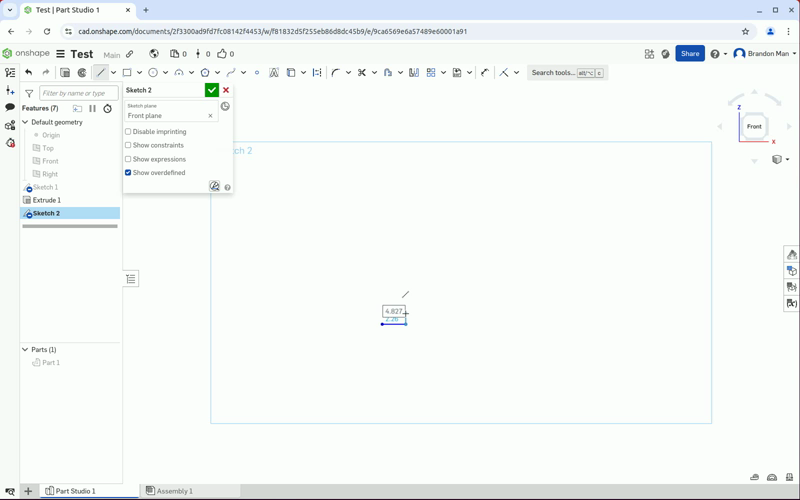
key_up(shift)
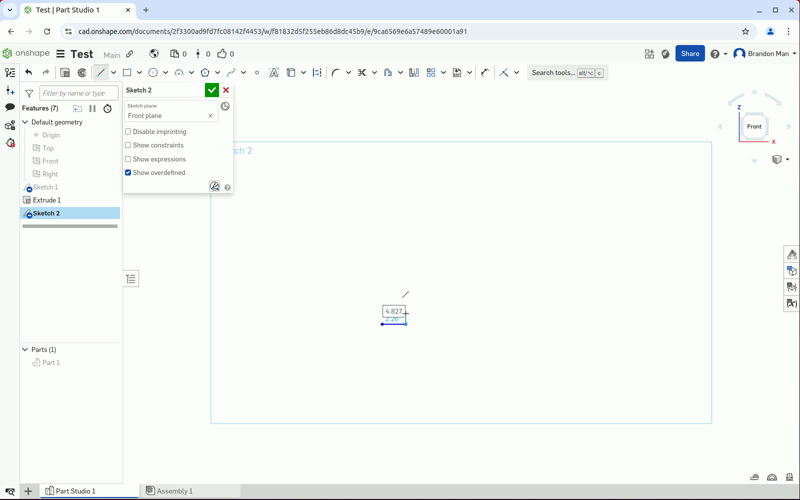
key_down(shift)
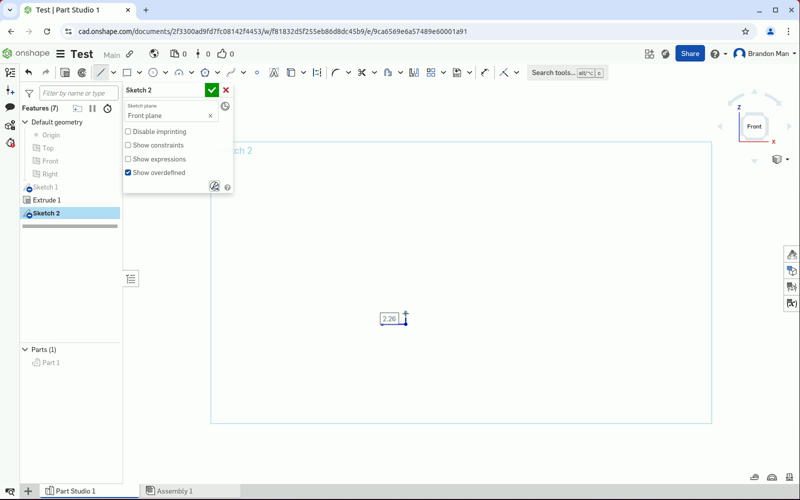
mouse_move(435, 313)
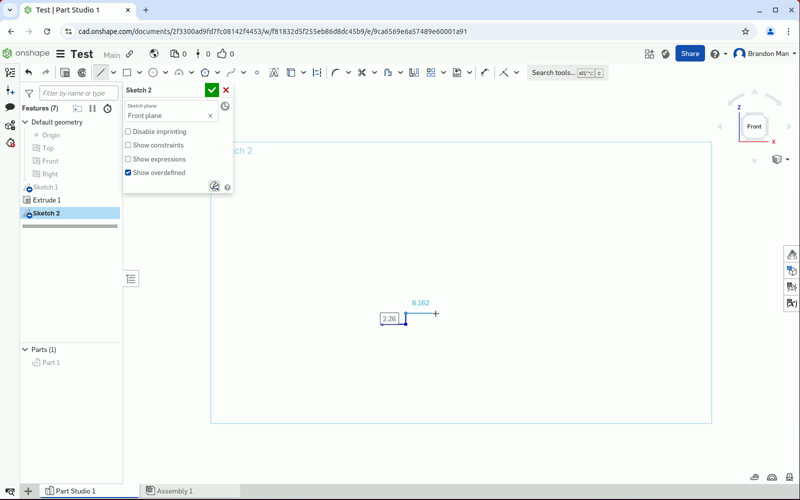
mouse_move(382, 313)
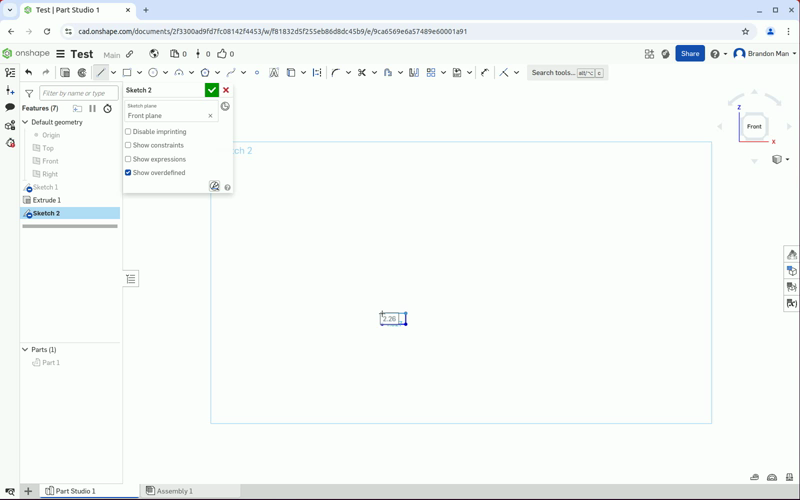
click(382, 313)
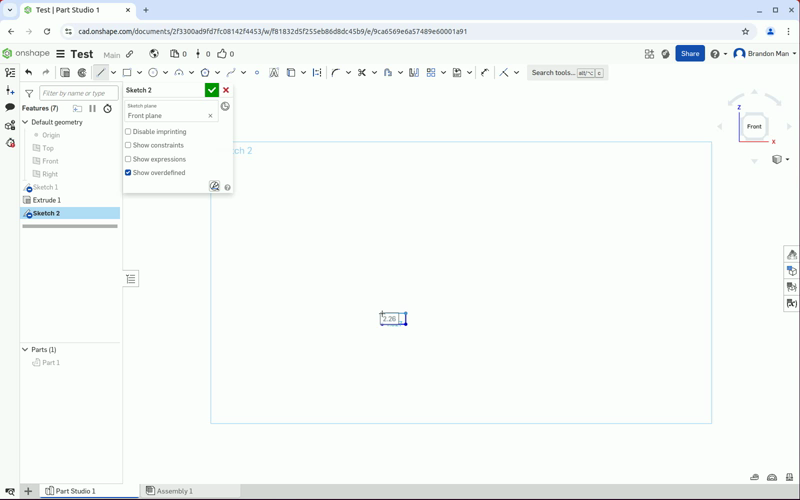
key_up(shift)
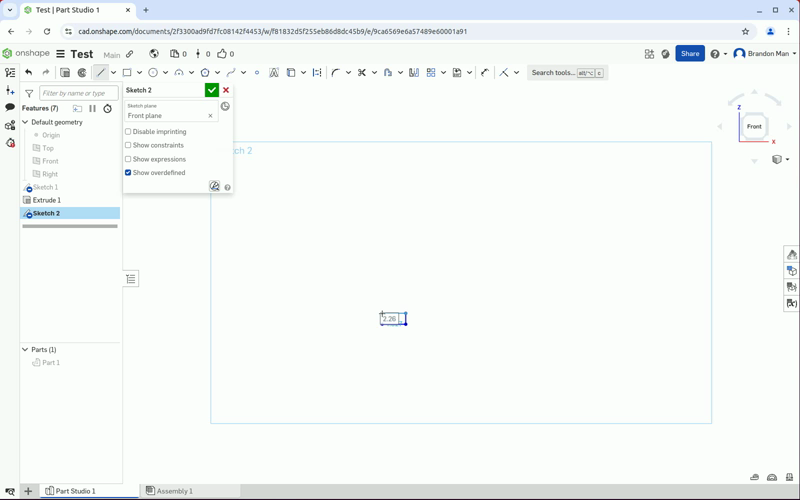
mouse_move(412, 313)
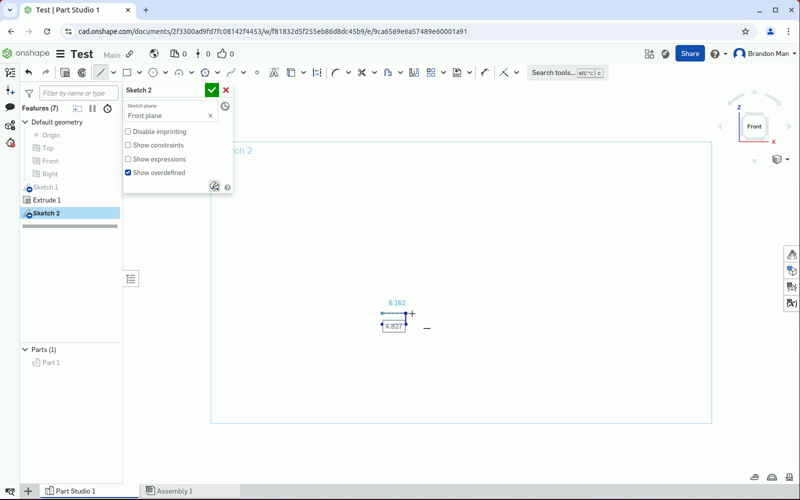
key_down(shift)
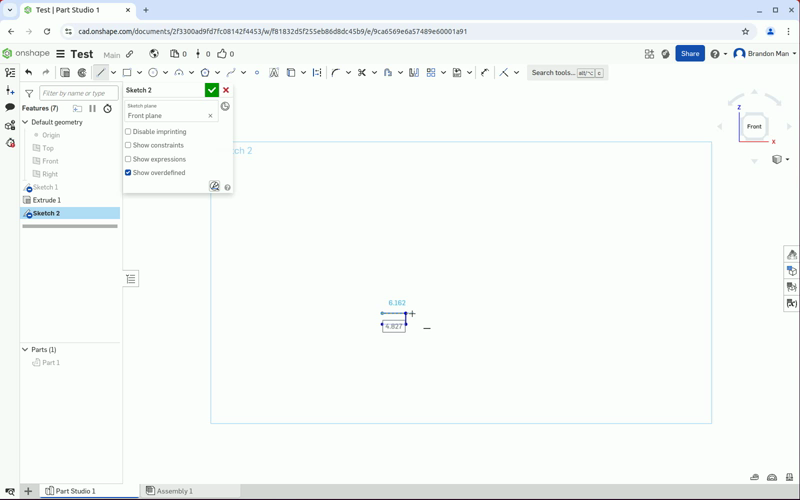
mouse_move(382, 324)
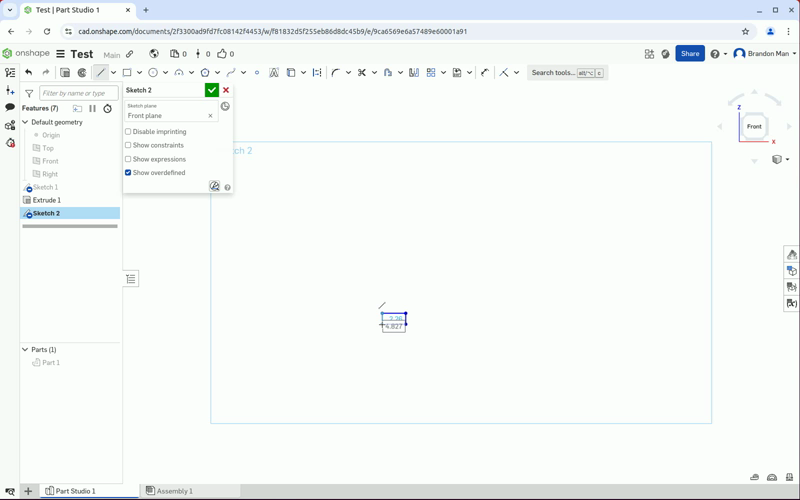
key_up(shift)
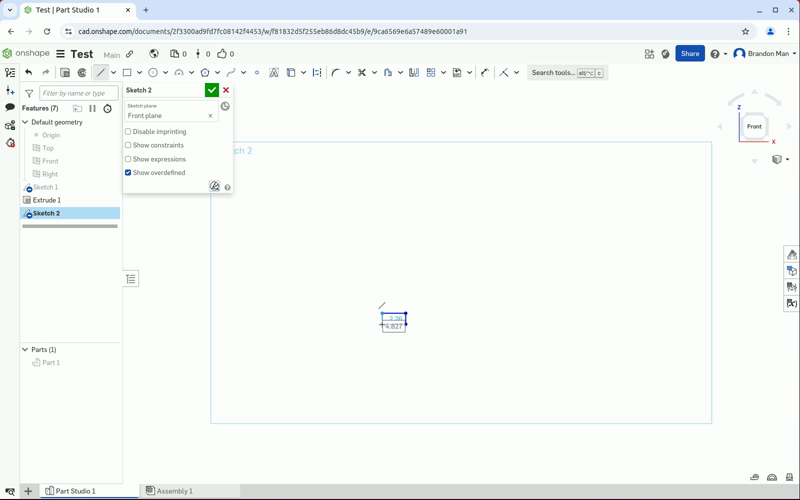
click(382, 324)
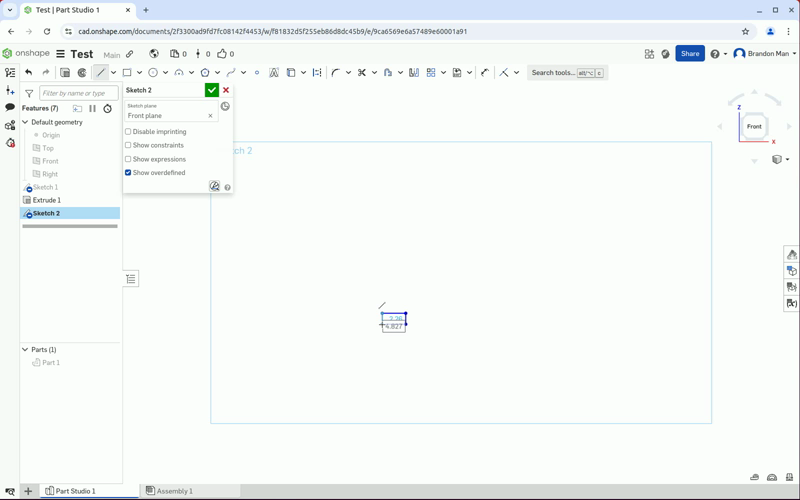
key(esc)
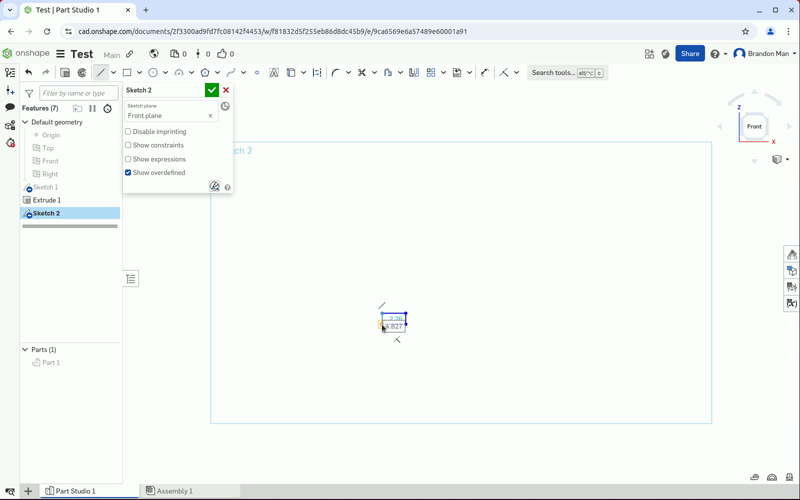
mouse_move(398, 323)
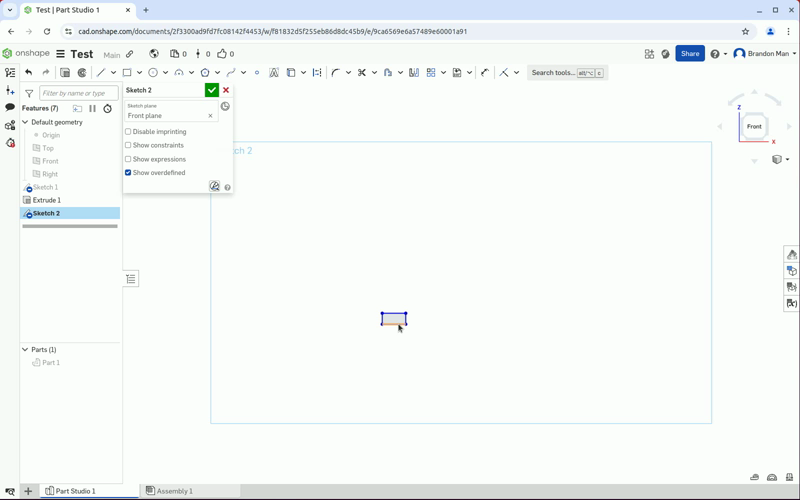
scroll(6)
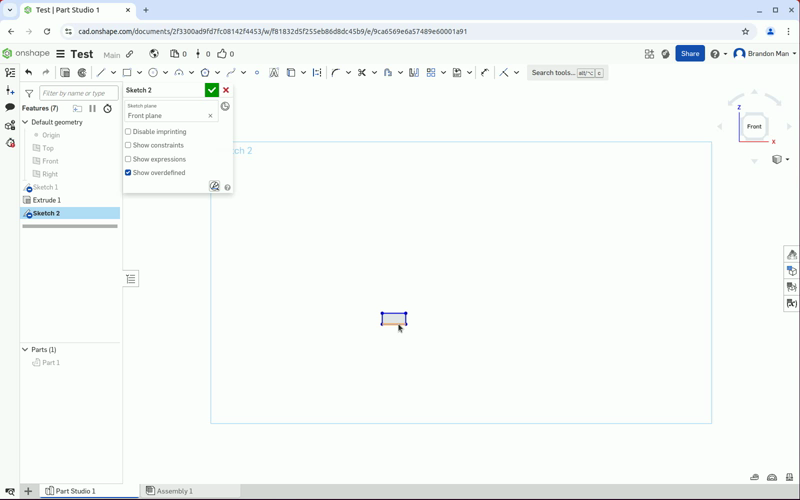
scroll(6)
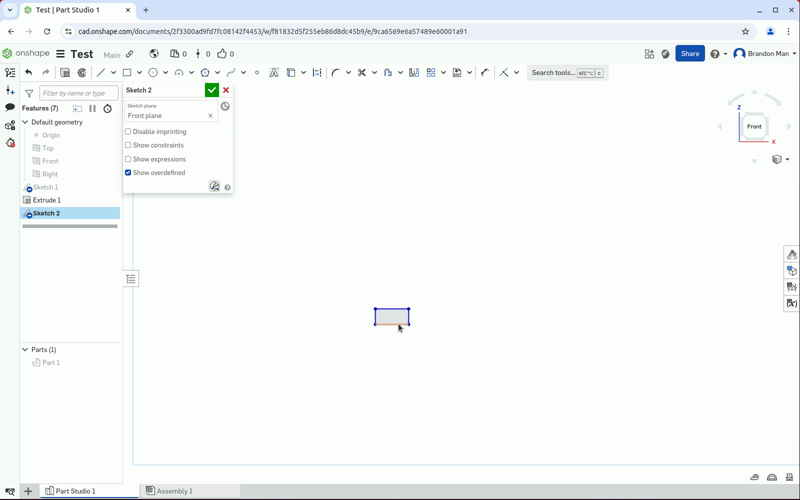
scroll(6)
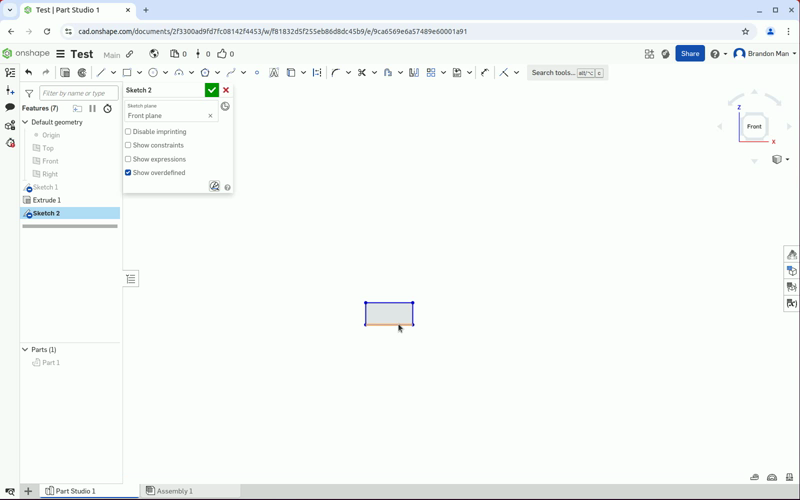
scroll(6)
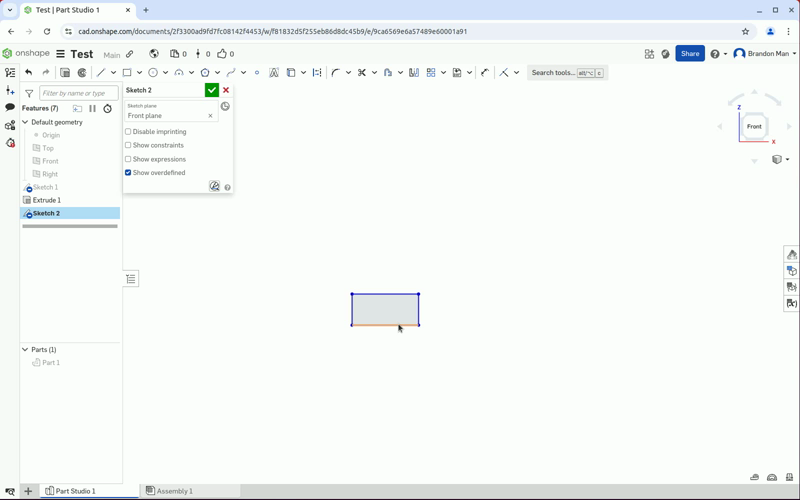
scroll(6)
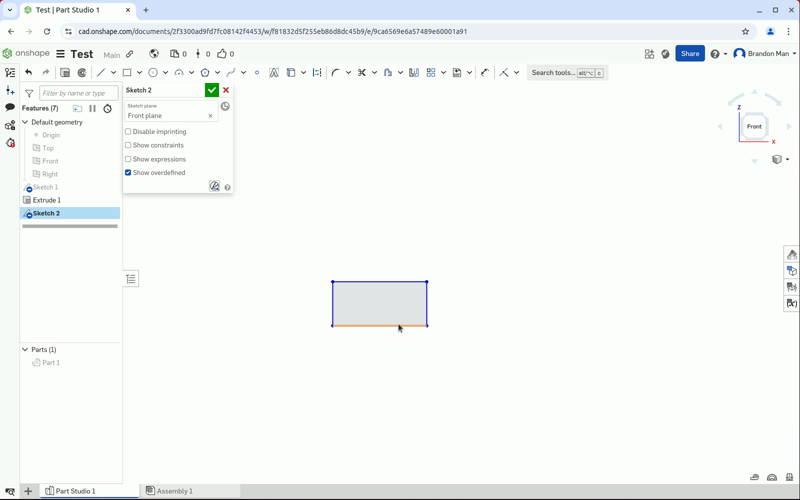
scroll(6)
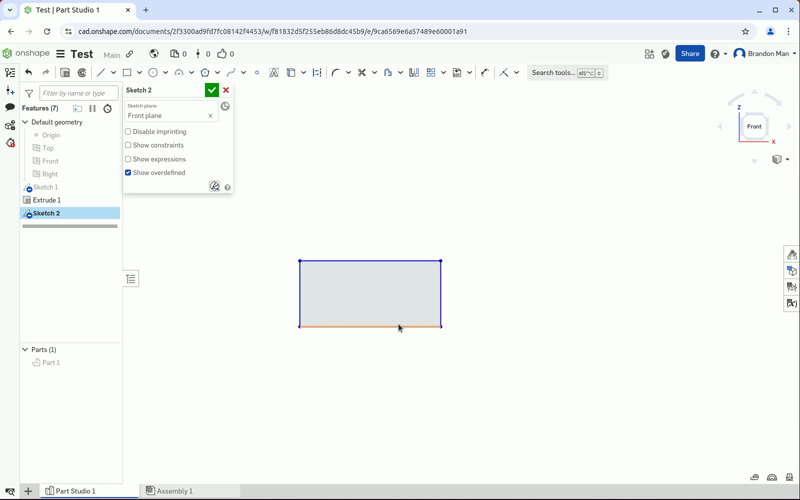
scroll(6)
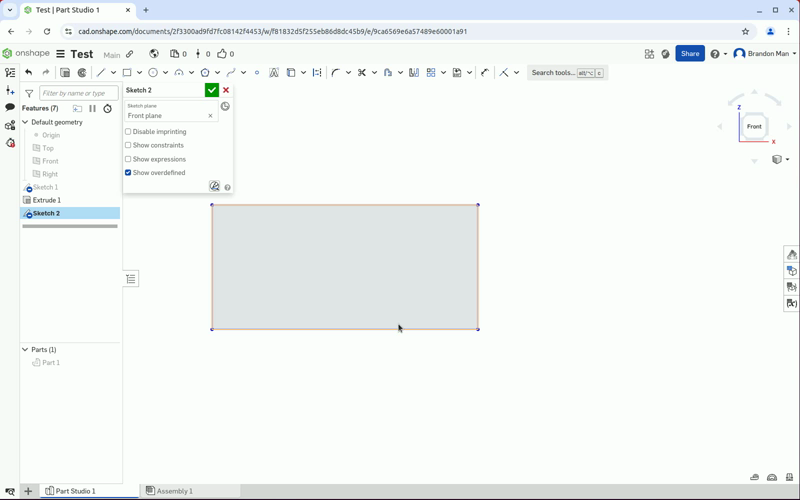
click(398, 323)
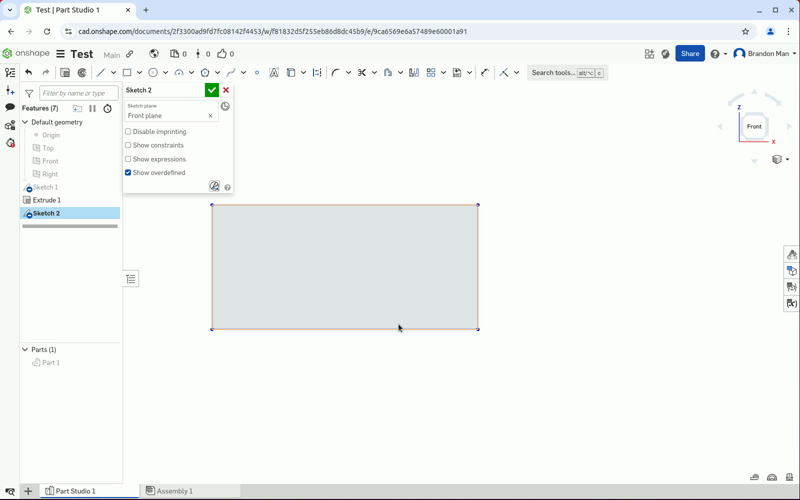
scroll(-6)
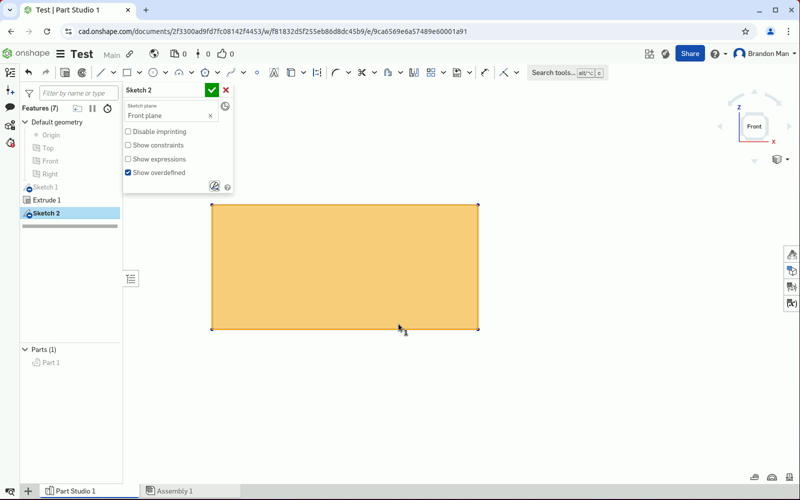
scroll(-6)
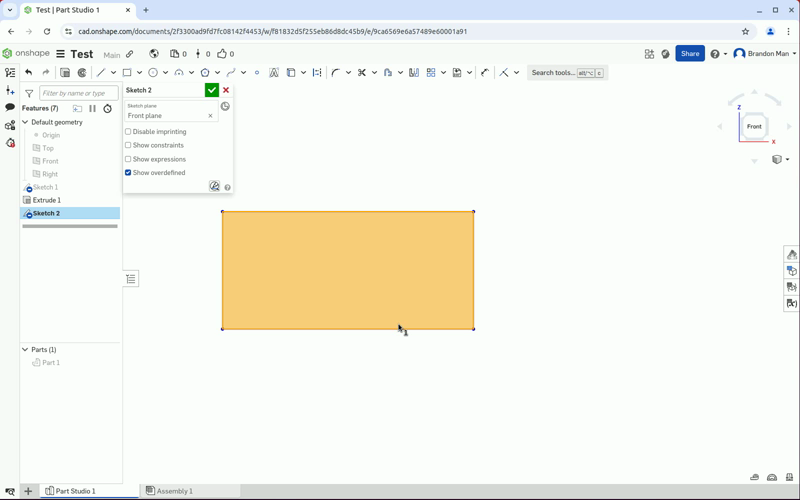
scroll(-6)
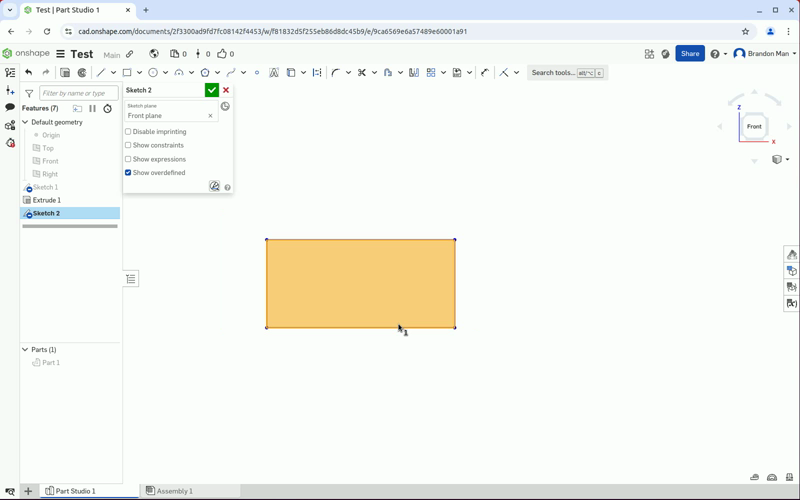
scroll(-6)
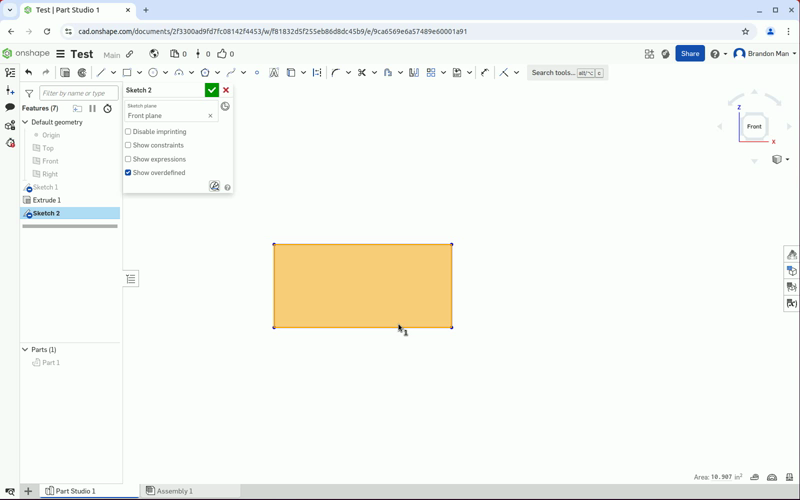
scroll(-6)
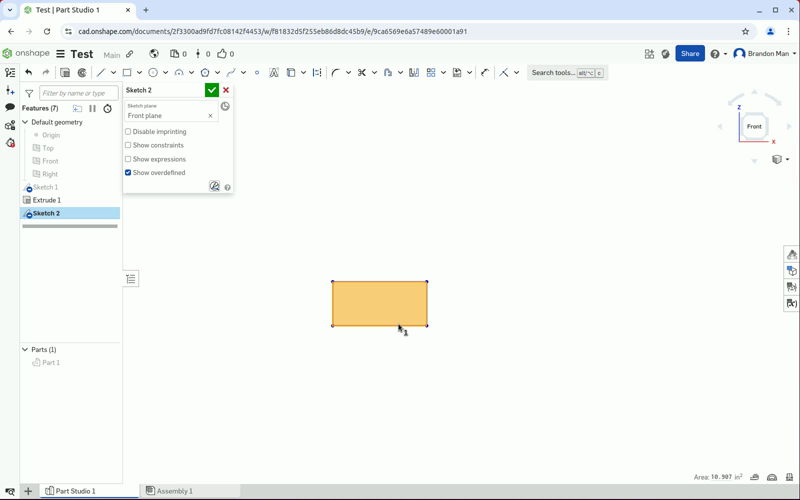
scroll(-6)
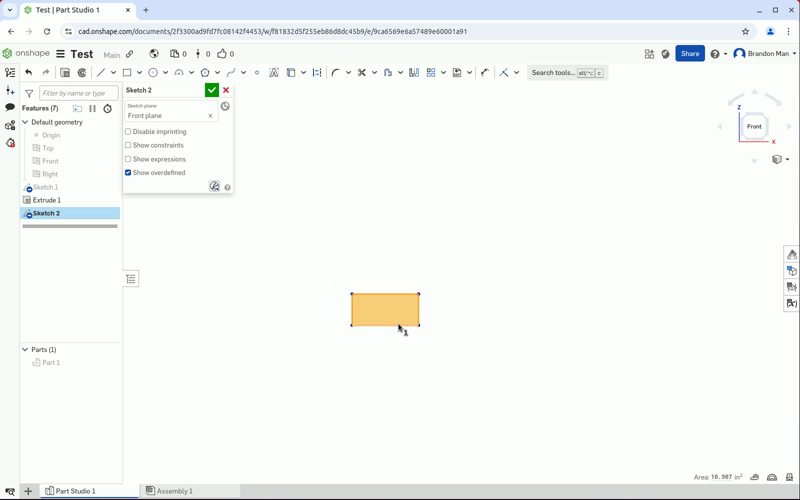
scroll(-6)
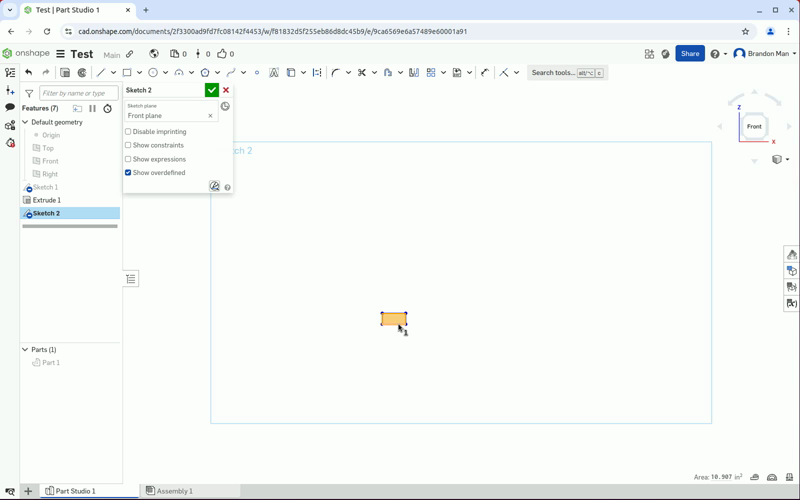
mouse_move(73, 352)
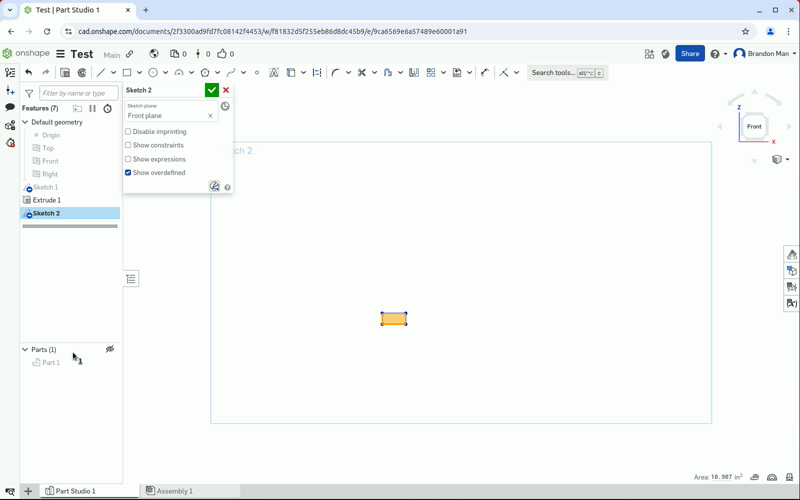
key(shift+y)
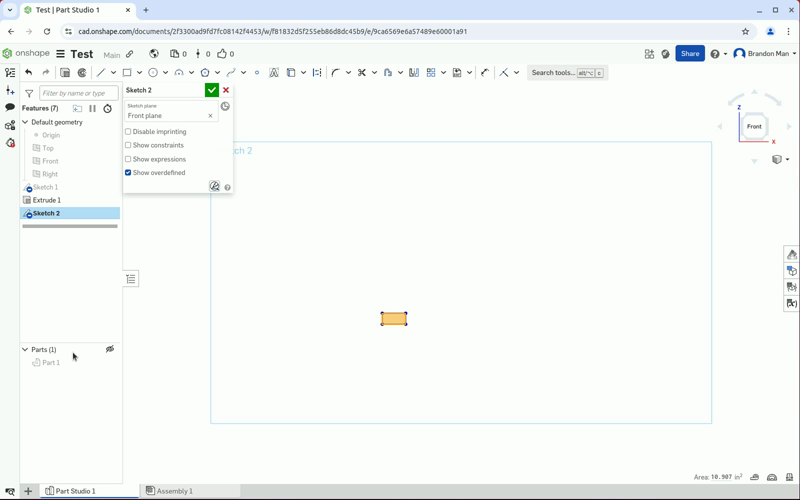
key(shift+e)
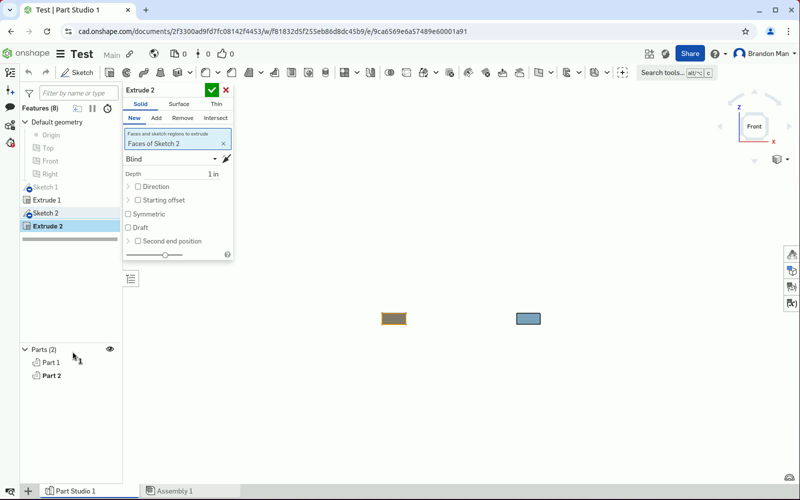
mouse_move(143, 106)
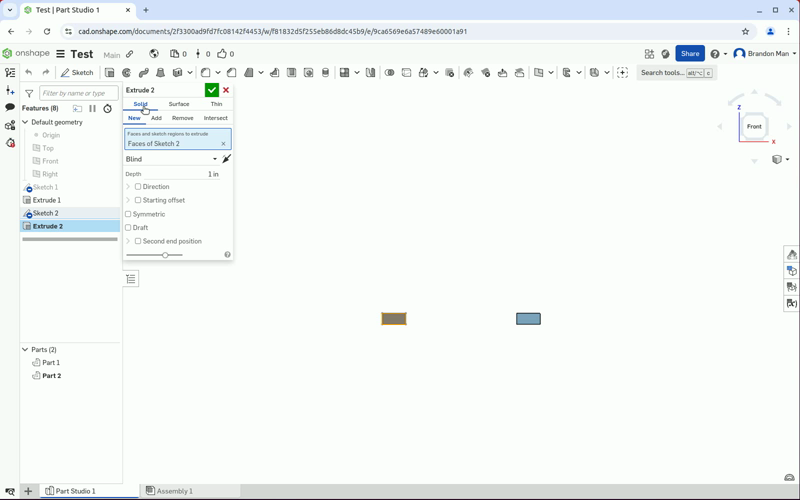
click(143, 106)
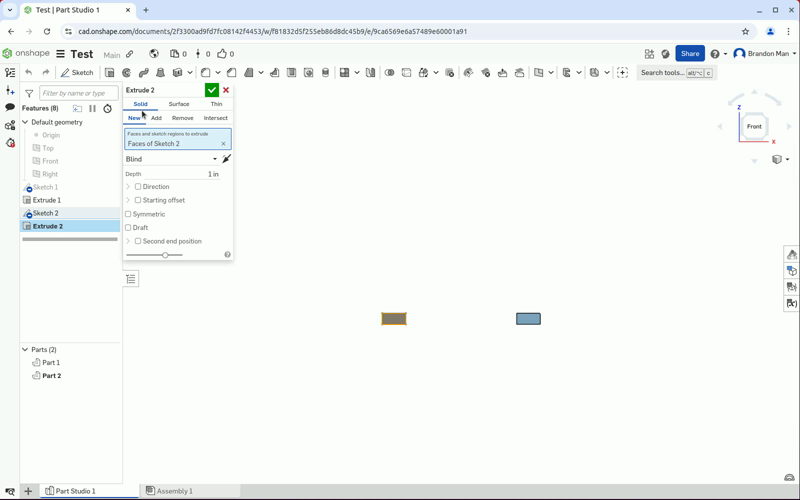
mouse_move(137, 120)
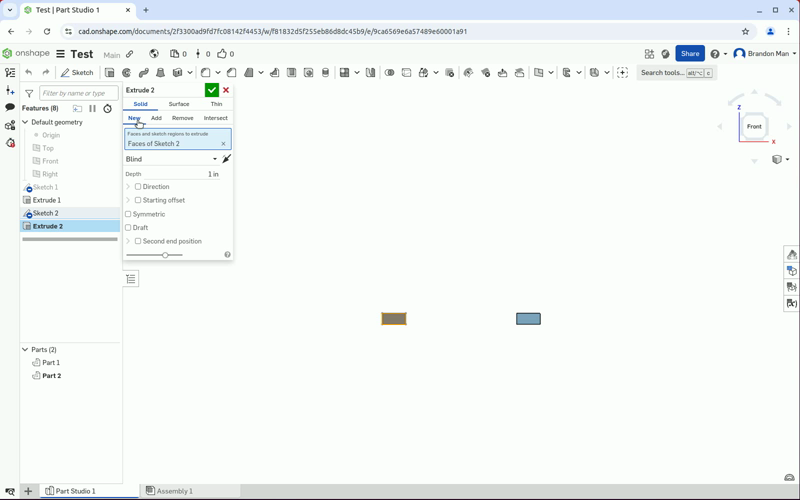
click(137, 120)
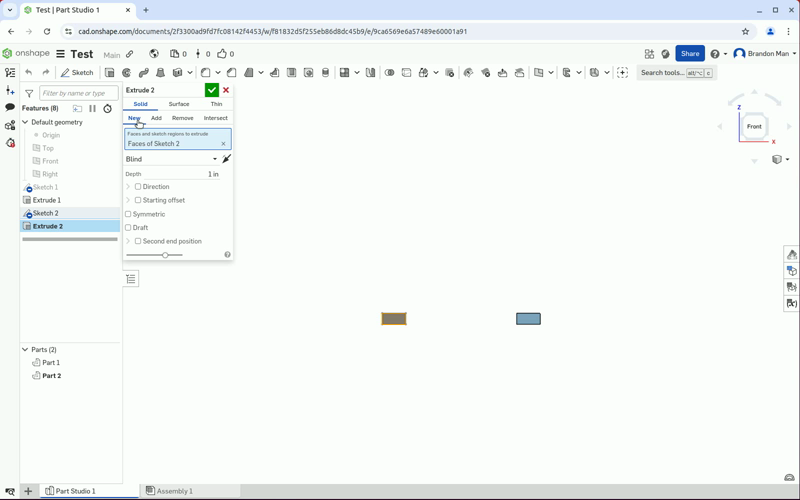
key(tab, 4)
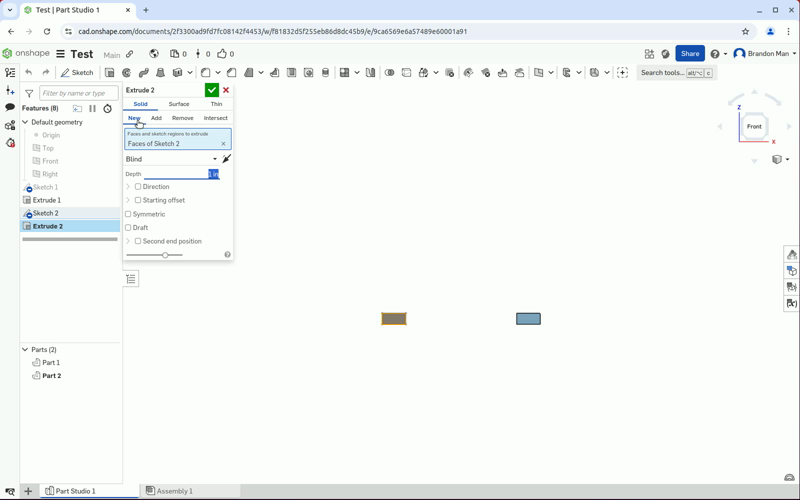
text(2.166)
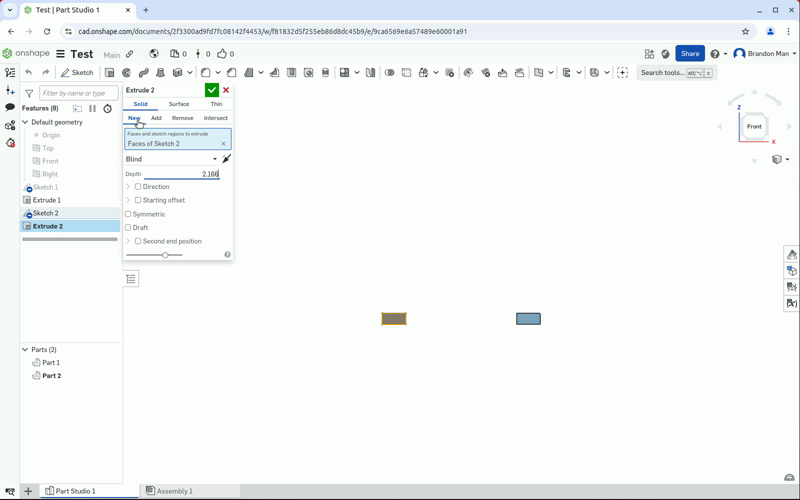
key(enter)
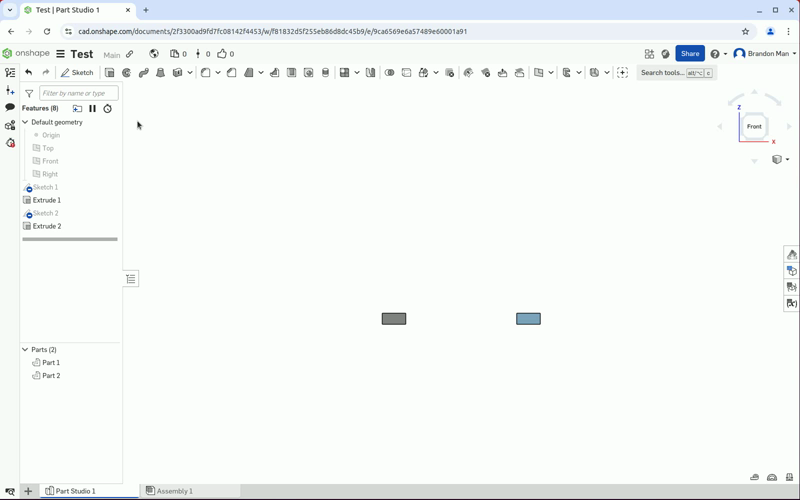
key(shift+h)
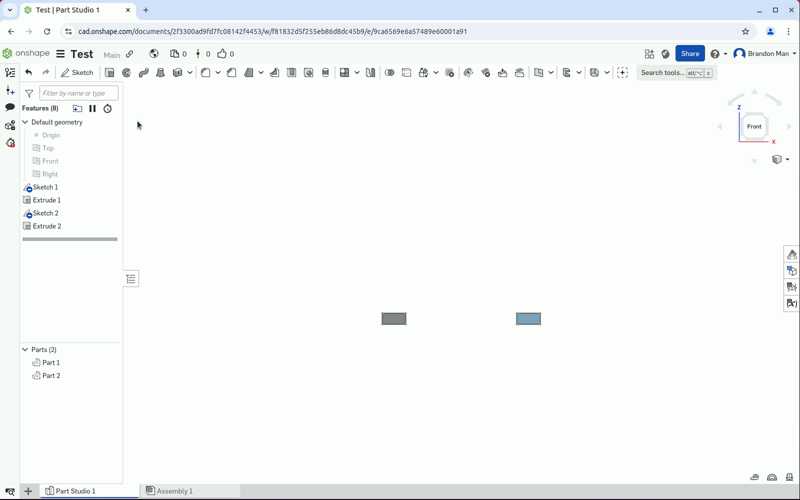
key(shift+h)
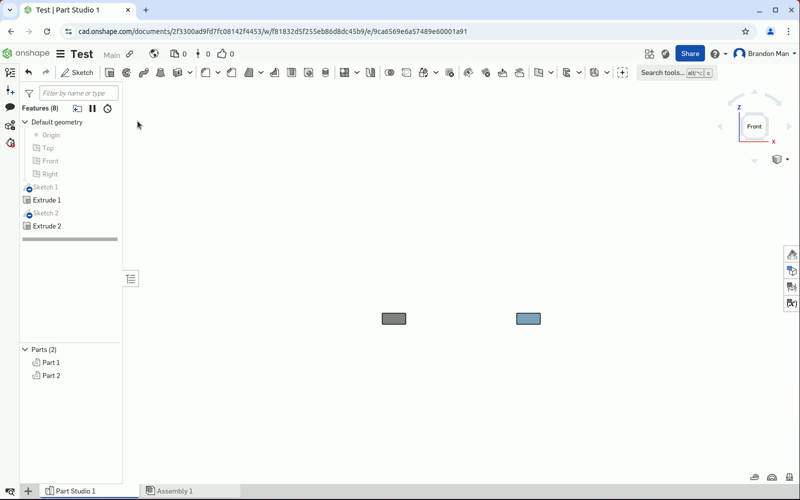
mouse_move(73, 189)
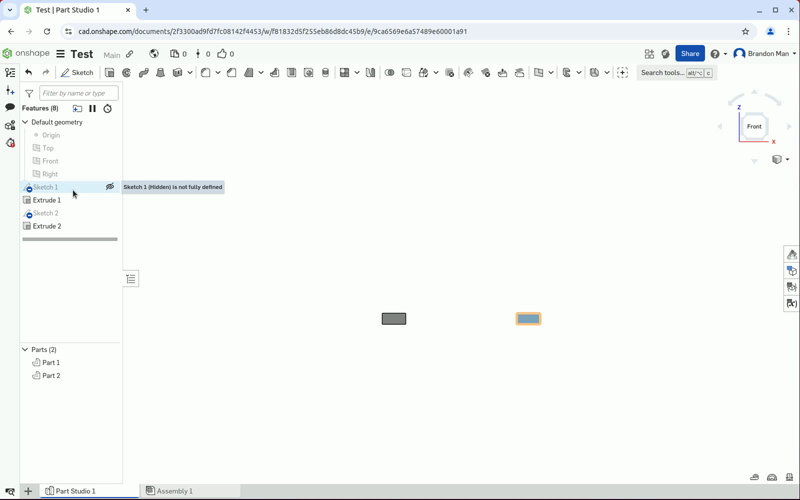
click(73, 189)
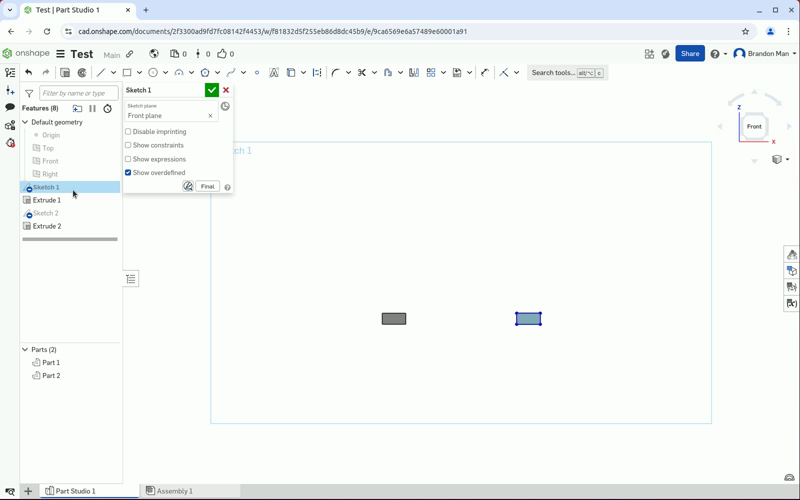
mouse_move(229, 92)
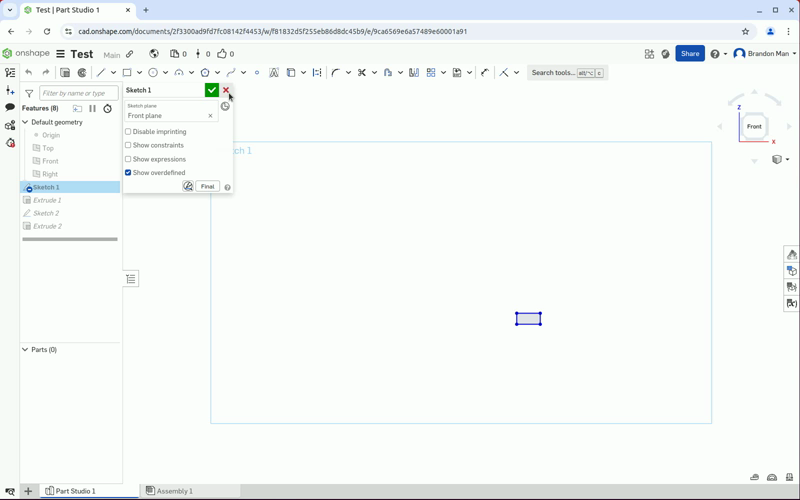
click(229, 92)
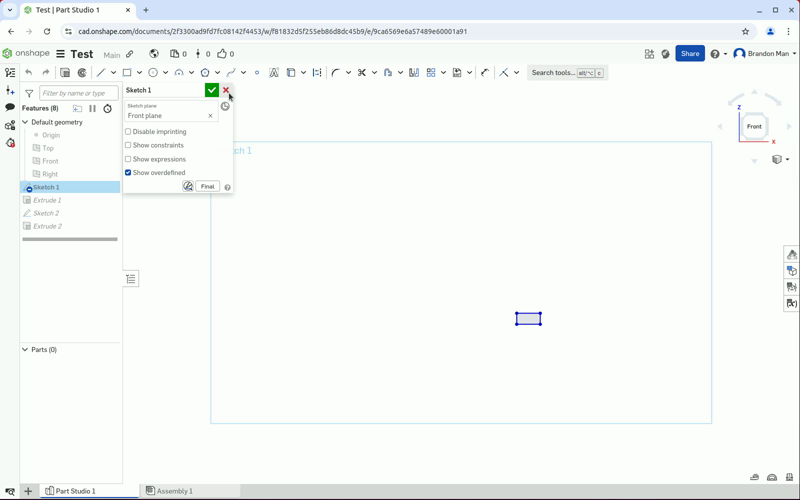
key(shift+s)
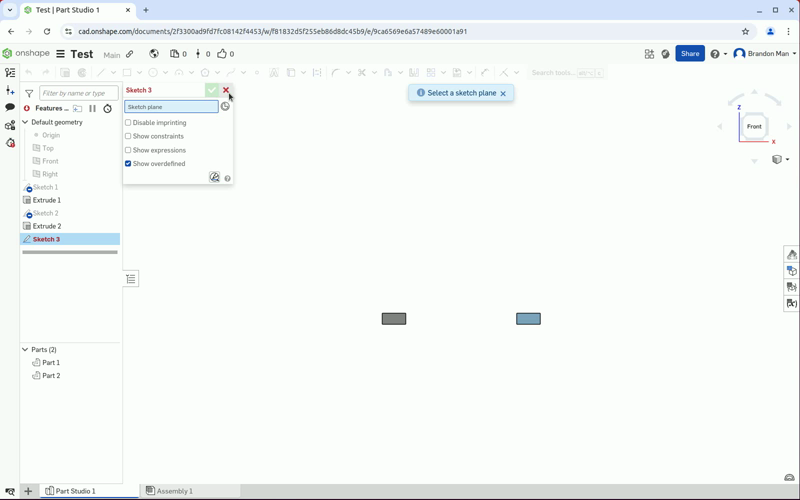
mouse_move(73, 163)
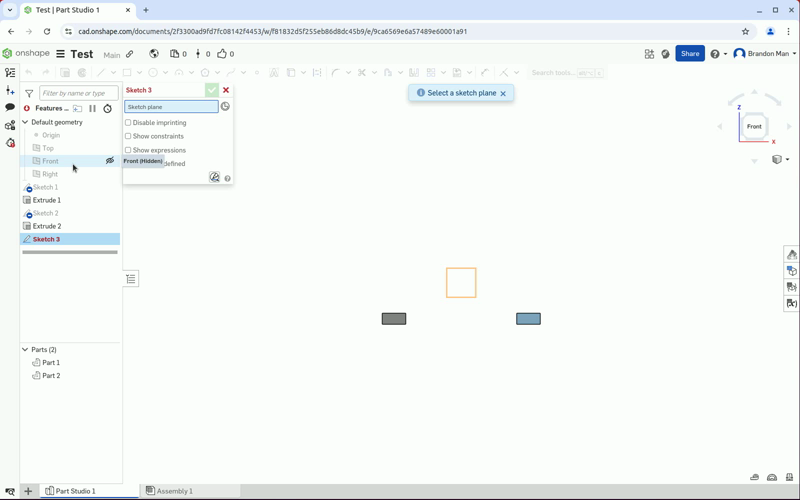
click(73, 163)
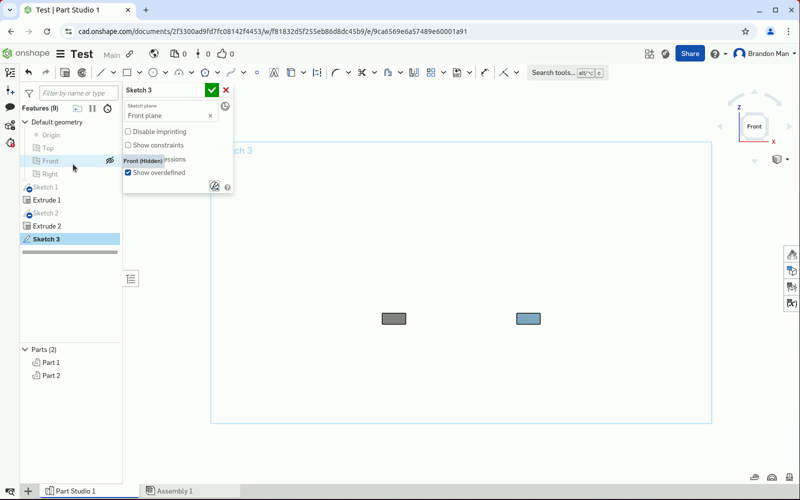
mouse_move(73, 352)
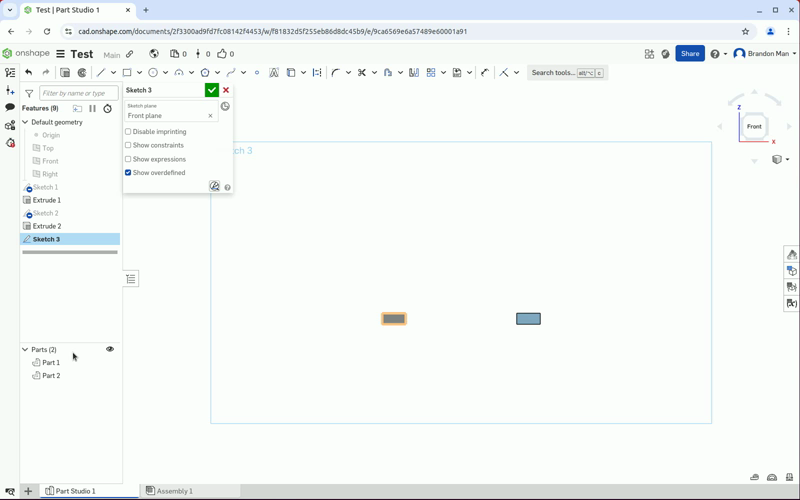
key(y)
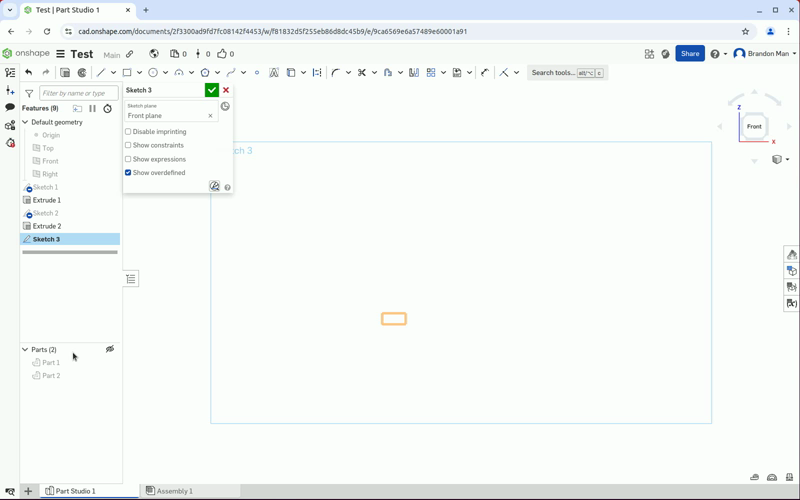
key(l)
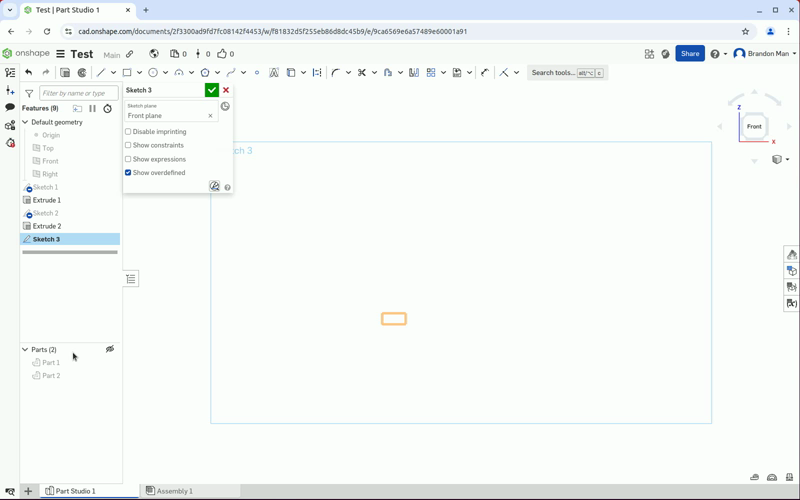
key_down(shift)
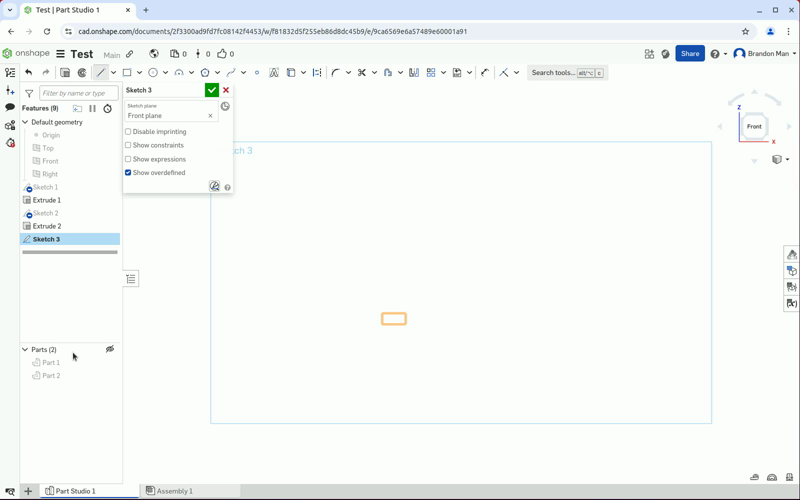
mouse_move(348, 313)
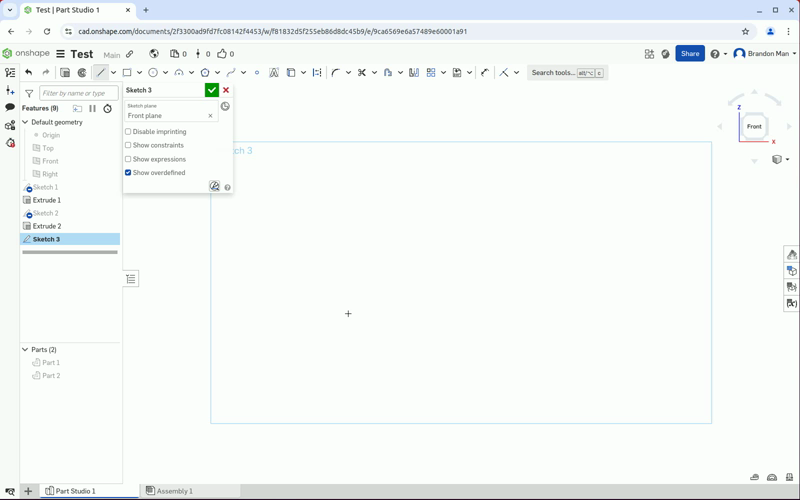
click(348, 313)
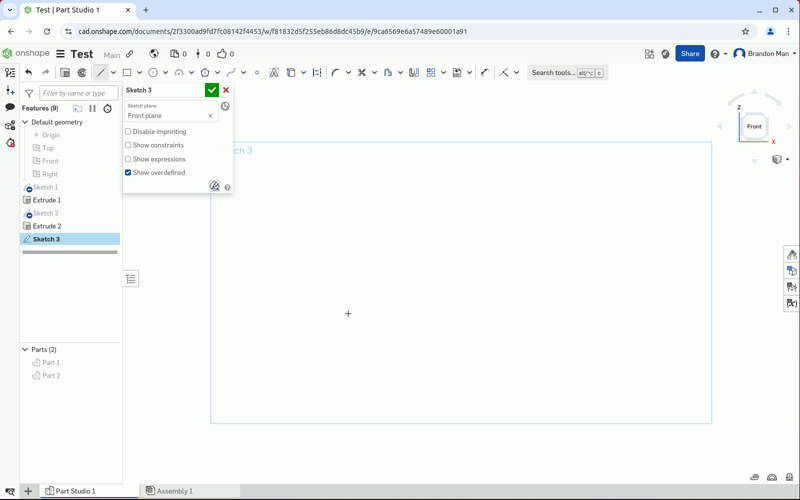
key_up(shift)
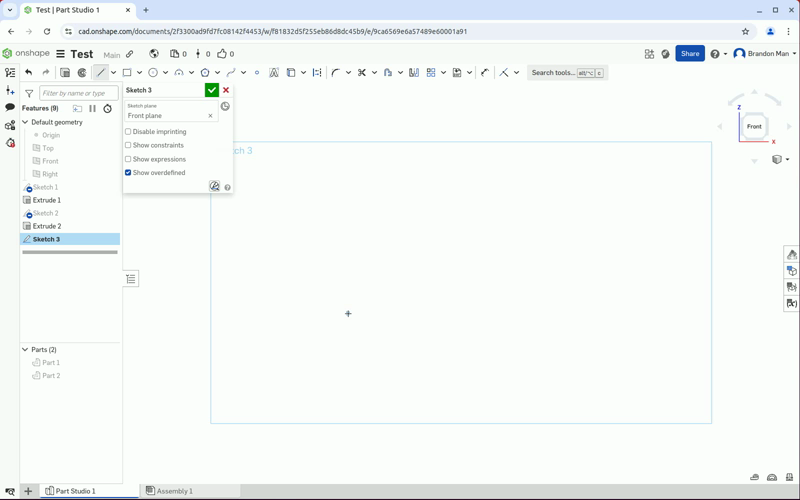
key_down(shift)
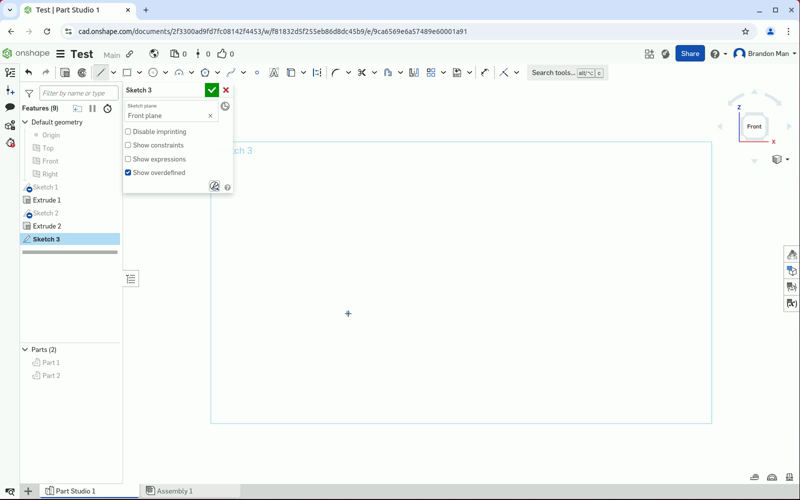
mouse_move(378, 313)
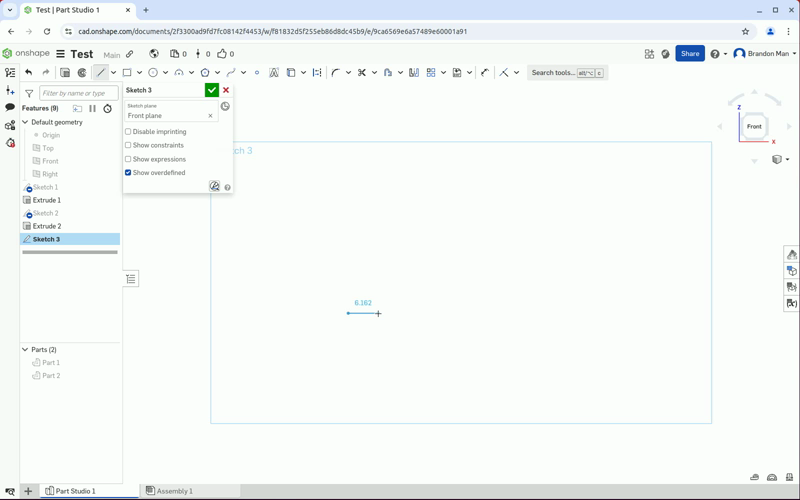
mouse_move(381, 313)
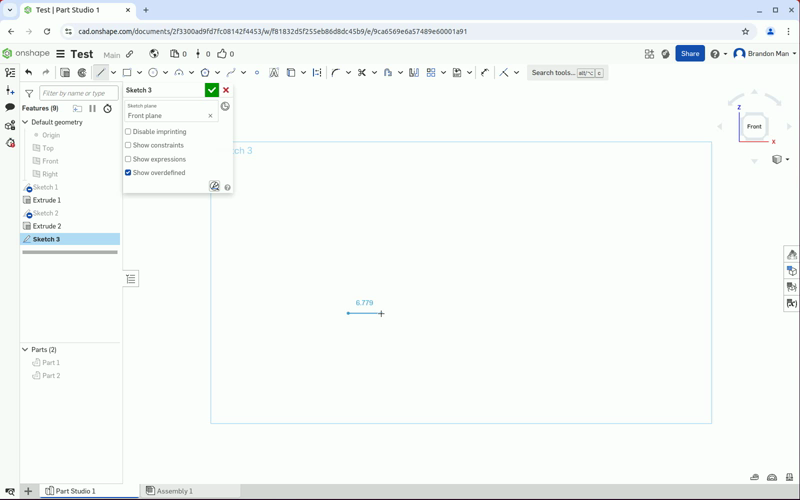
click(381, 313)
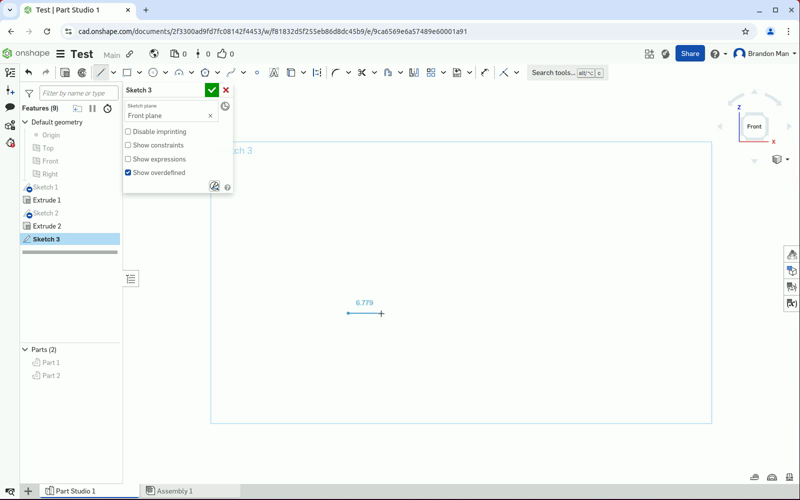
key_up(shift)
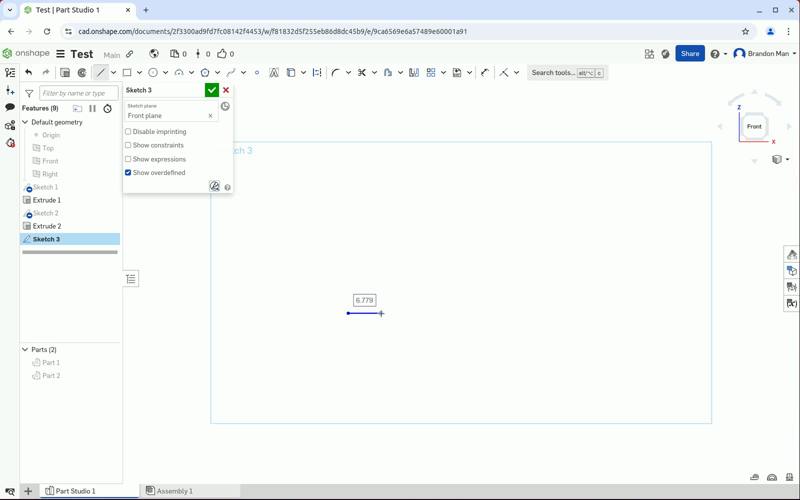
key_down(shift)
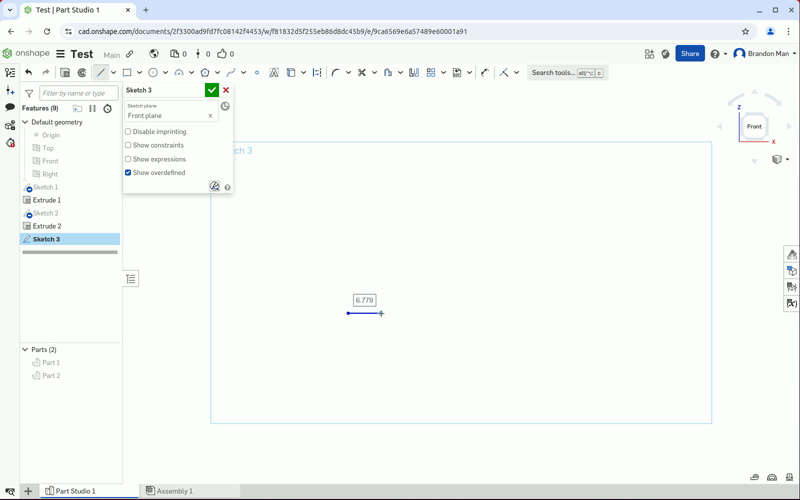
mouse_move(411, 313)
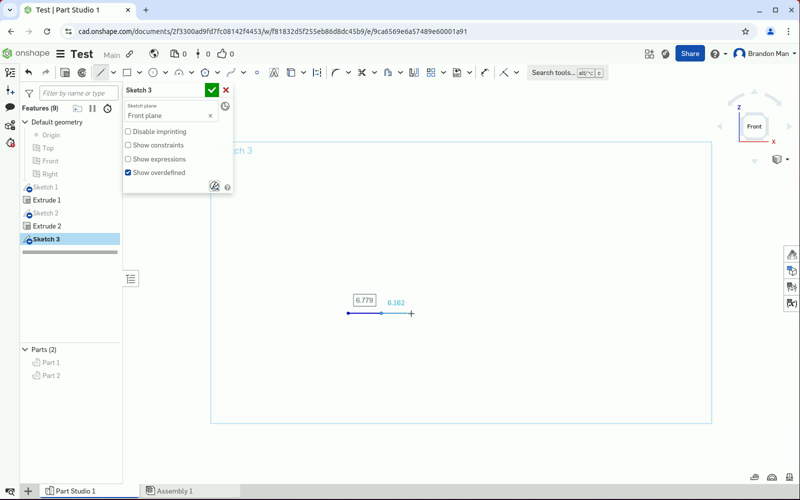
mouse_move(404, 313)
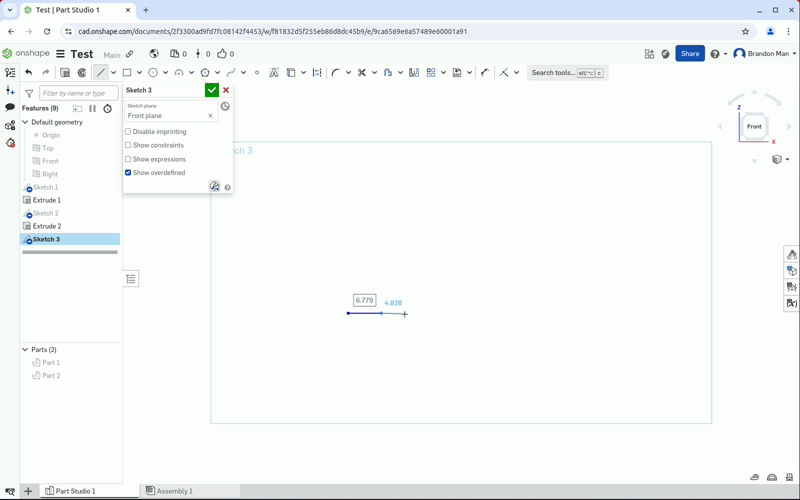
click(404, 313)
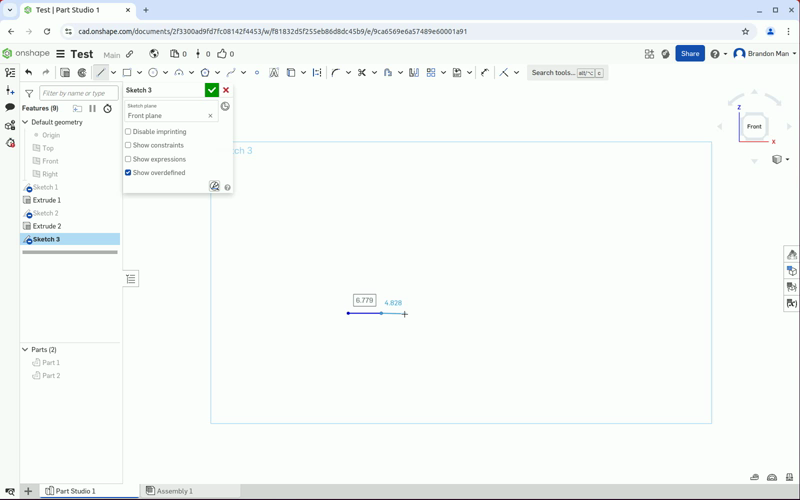
key_up(shift)
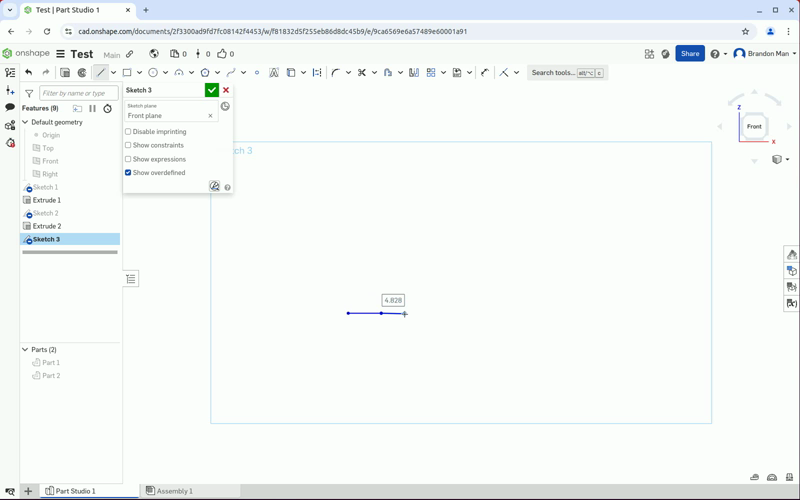
key_down(shift)
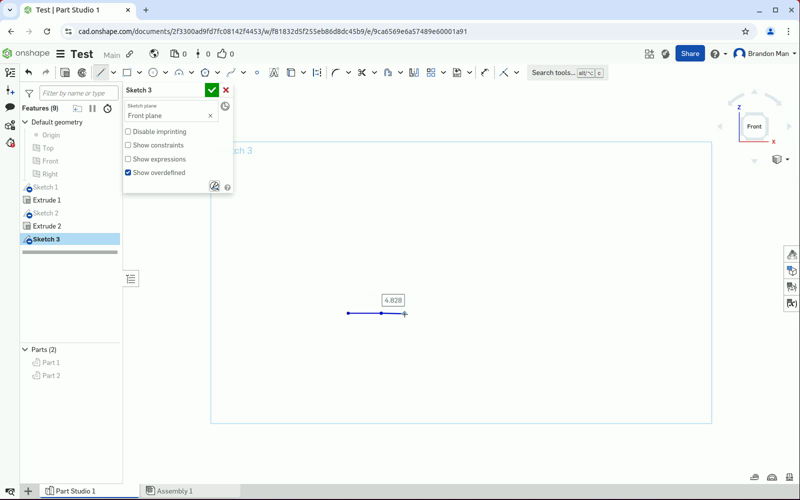
mouse_move(515, 313)
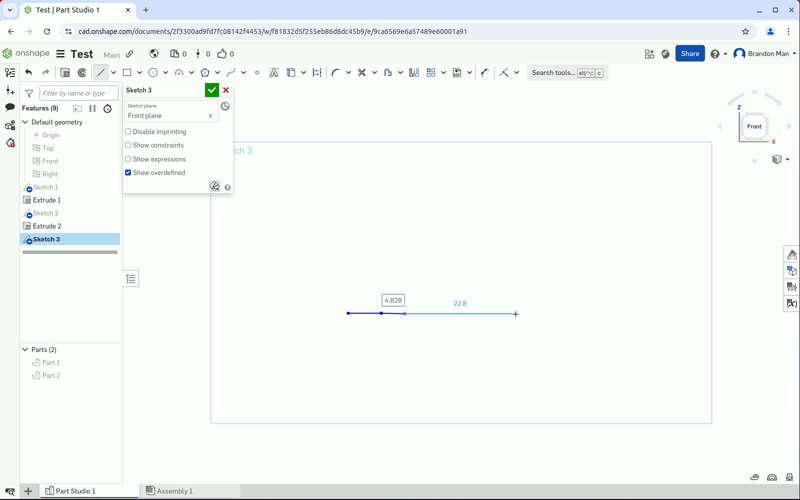
click(515, 313)
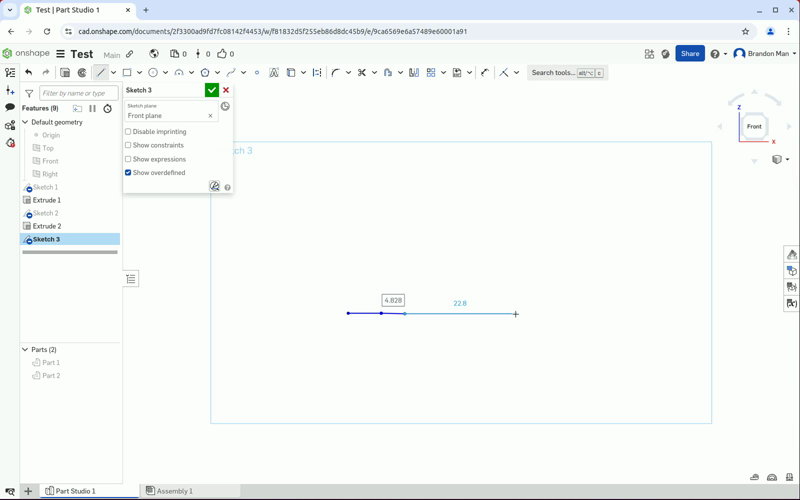
key_up(shift)
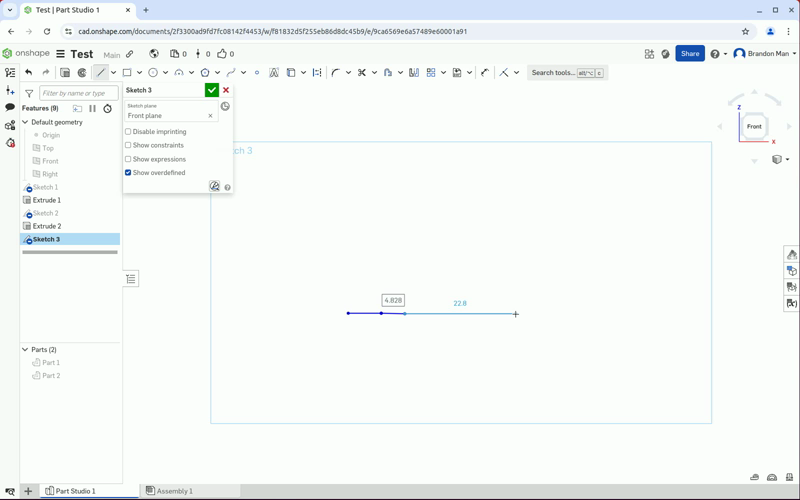
key_down(shift)
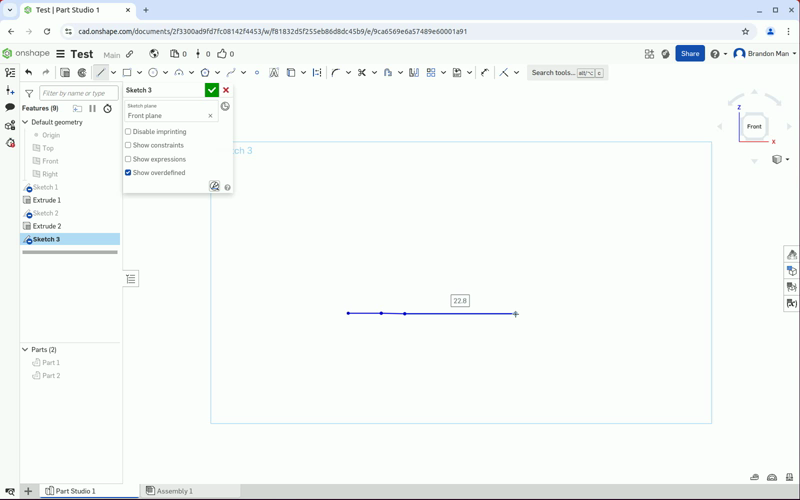
mouse_move(545, 313)
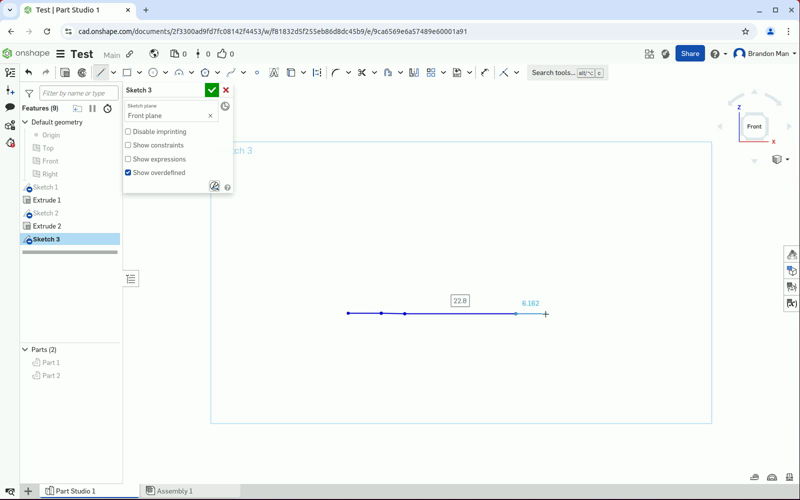
mouse_move(539, 313)
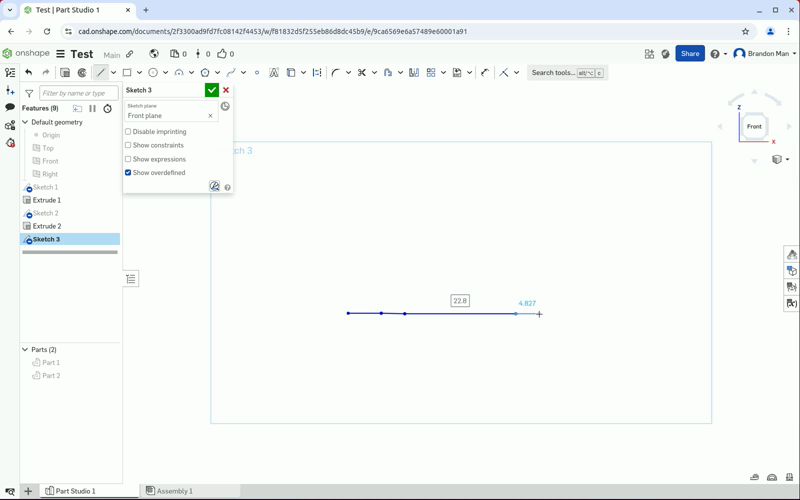
click(539, 313)
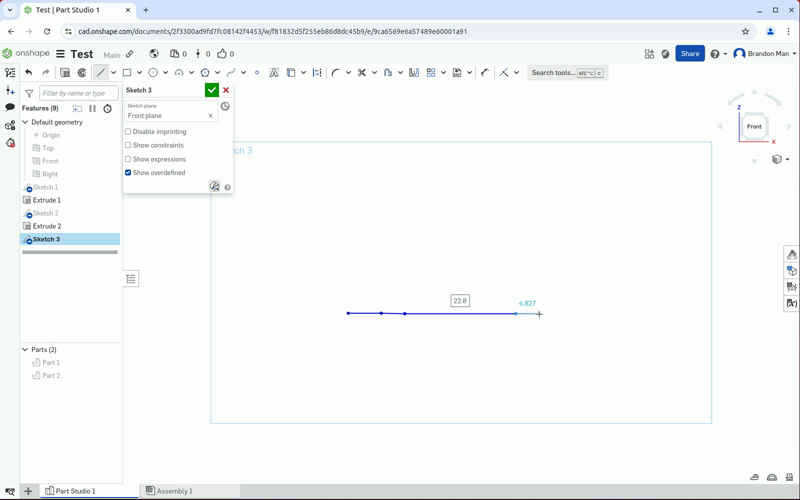
key_up(shift)
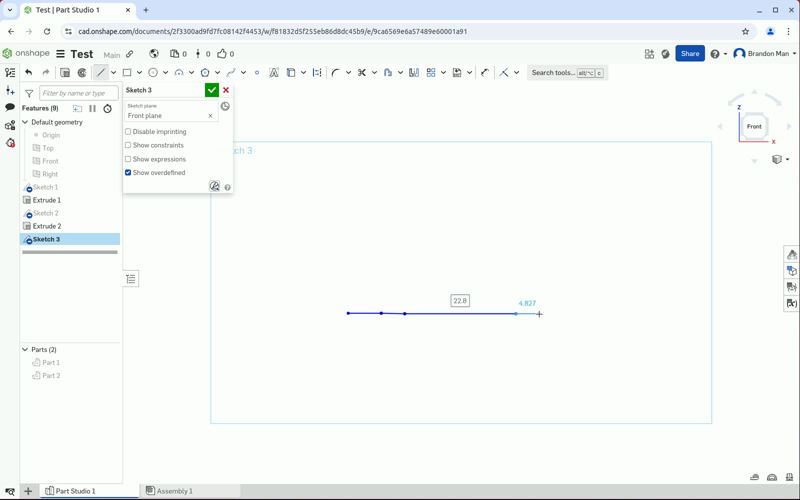
key_down(shift)
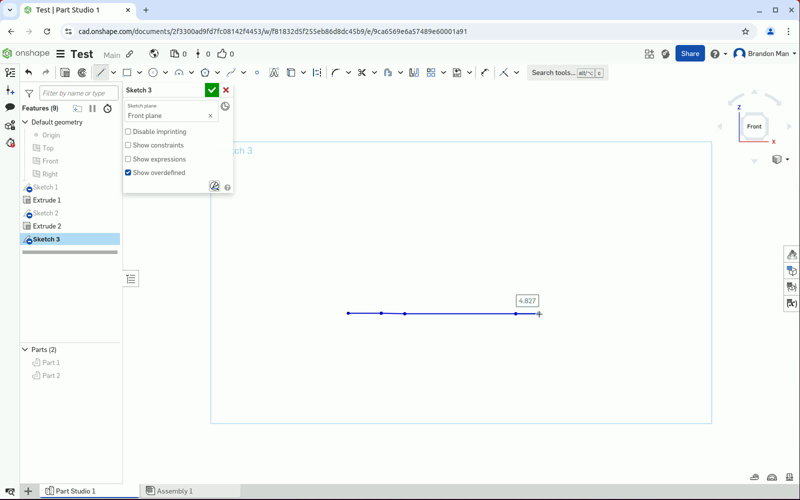
mouse_move(569, 313)
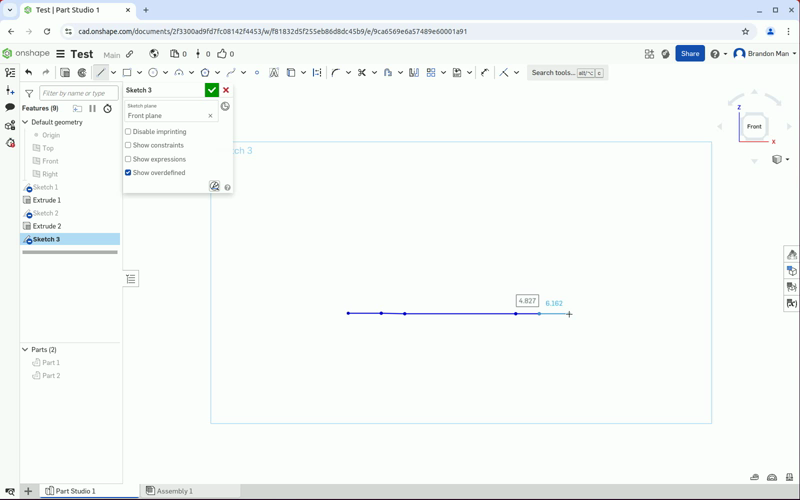
mouse_move(572, 313)
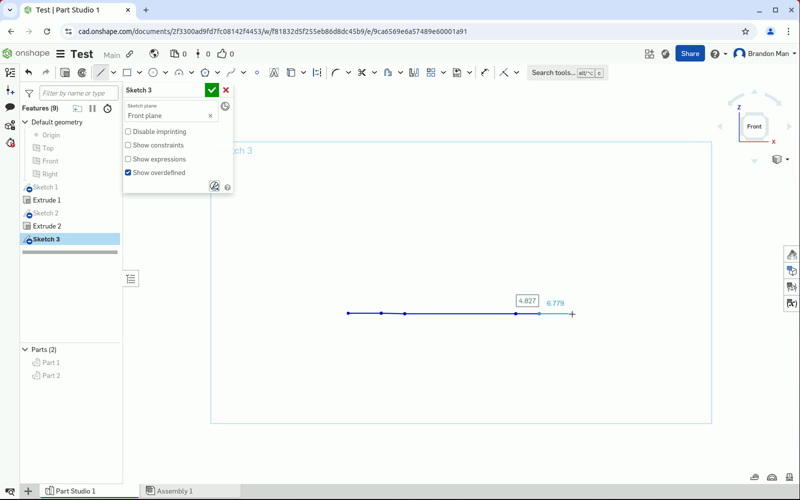
click(572, 313)
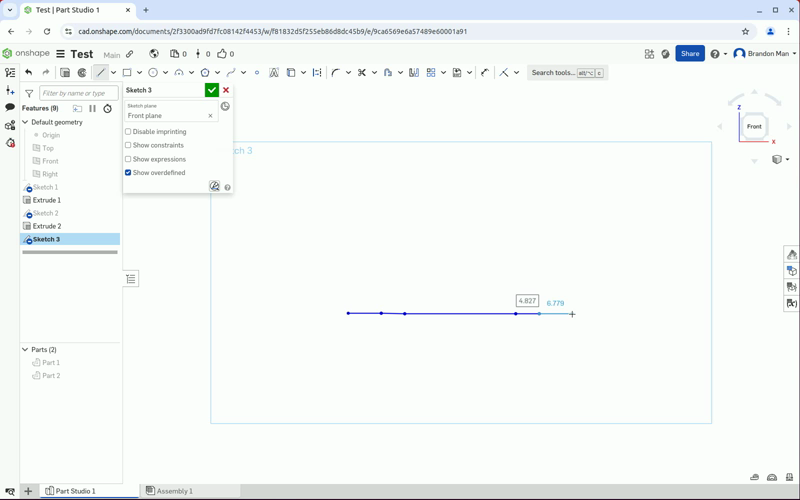
key_up(shift)
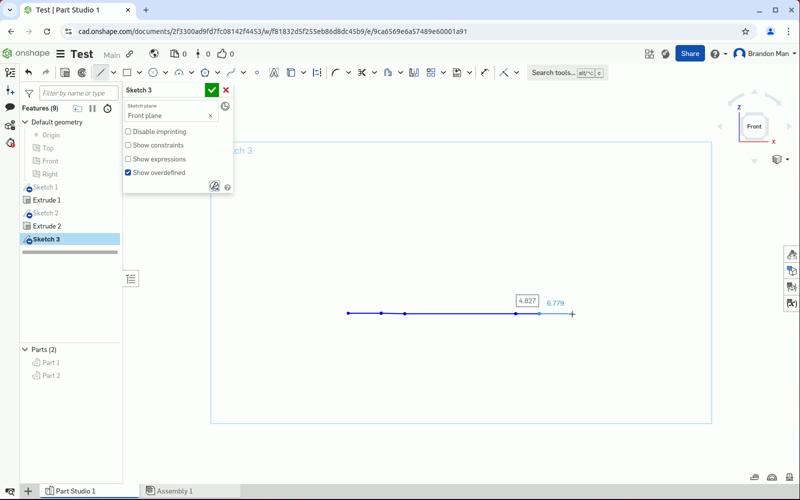
key_down(shift)
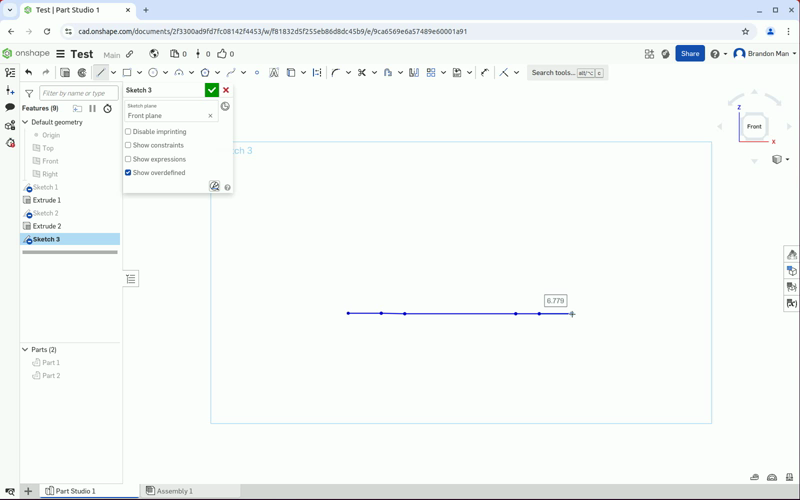
mouse_move(589, 313)
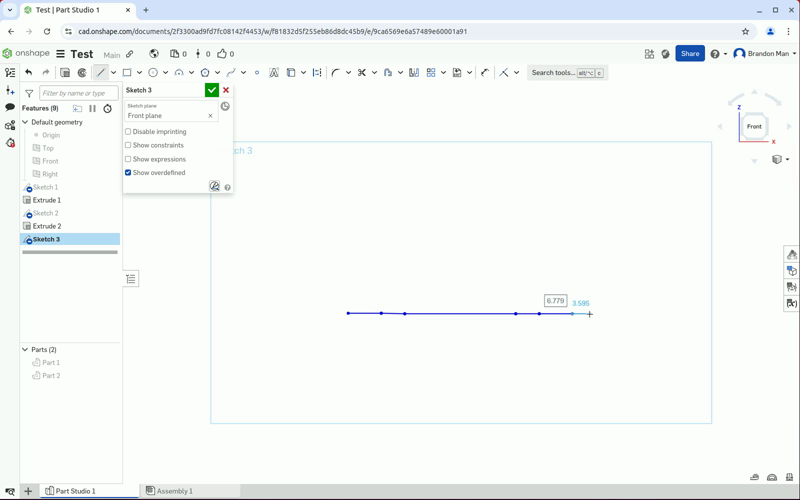
mouse_move(572, 254)
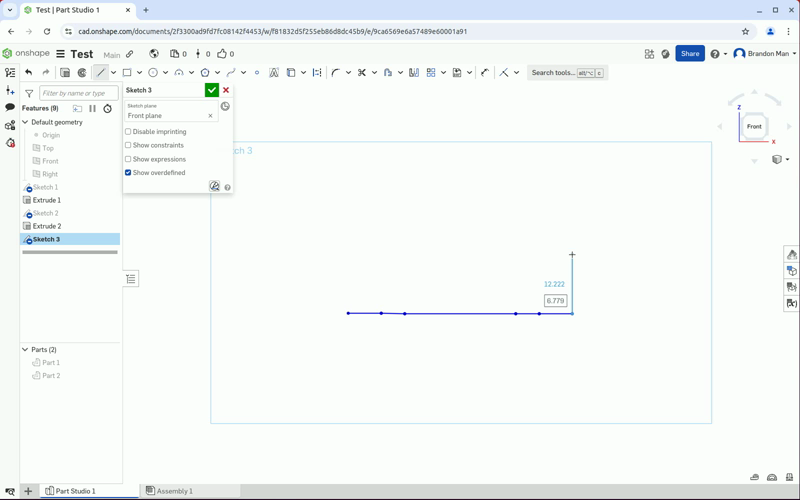
click(572, 254)
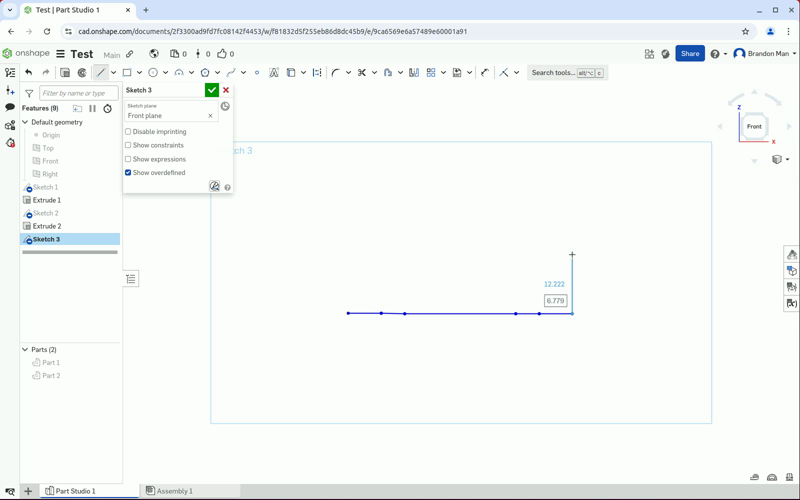
key_up(shift)
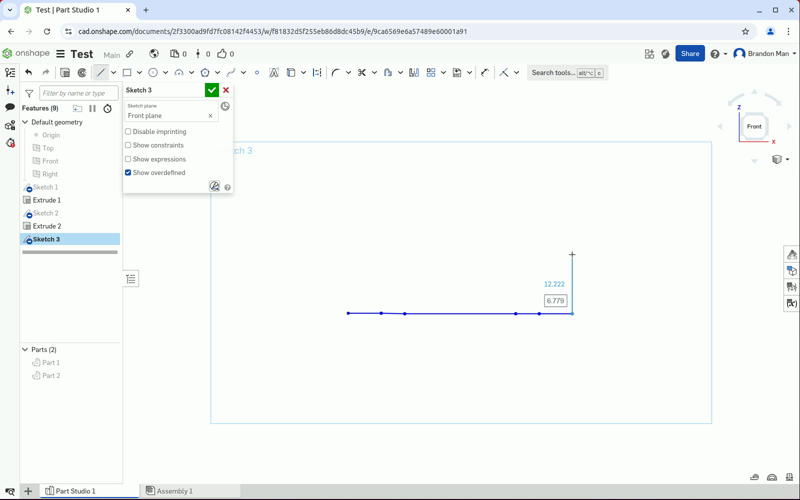
key_down(shift)
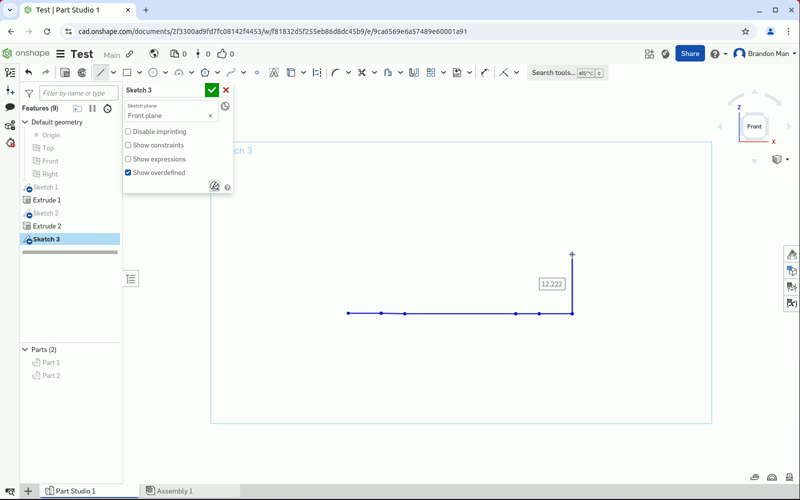
mouse_move(348, 254)
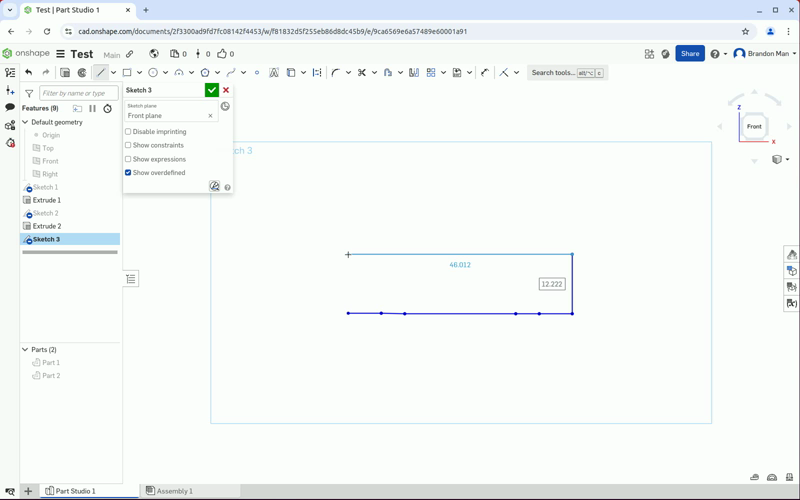
click(348, 254)
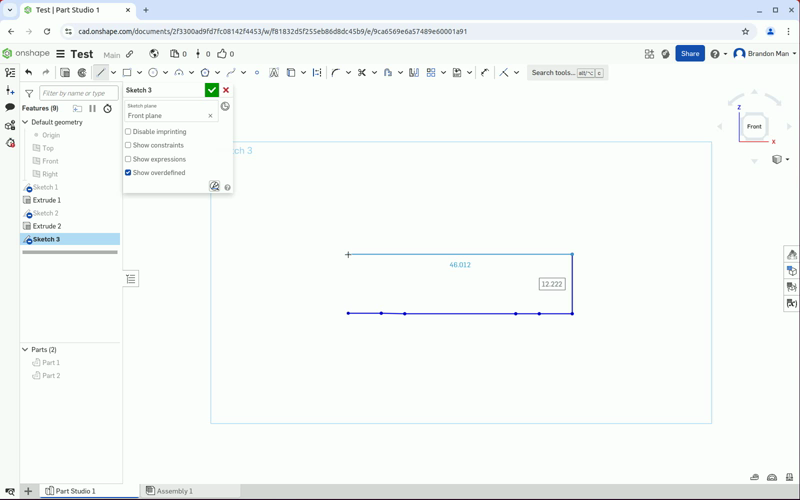
key_up(shift)
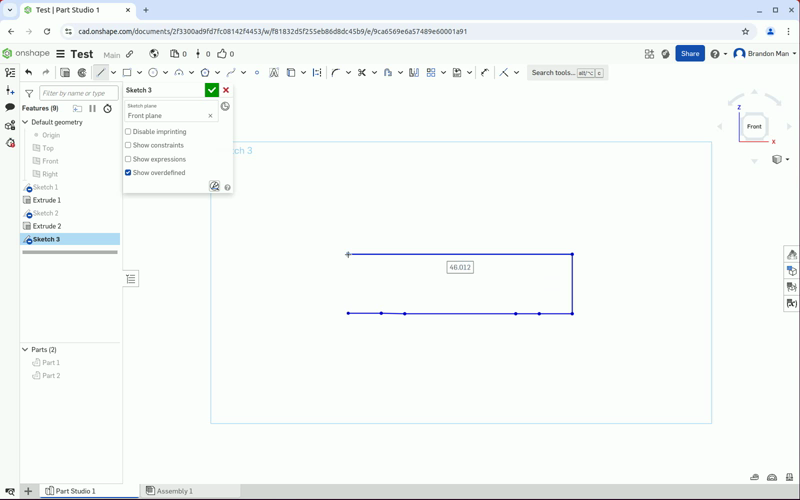
mouse_move(378, 254)
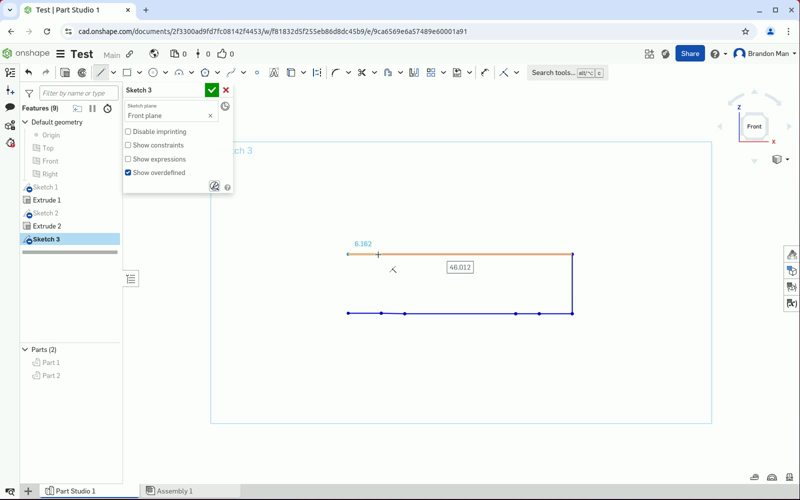
key_down(shift)
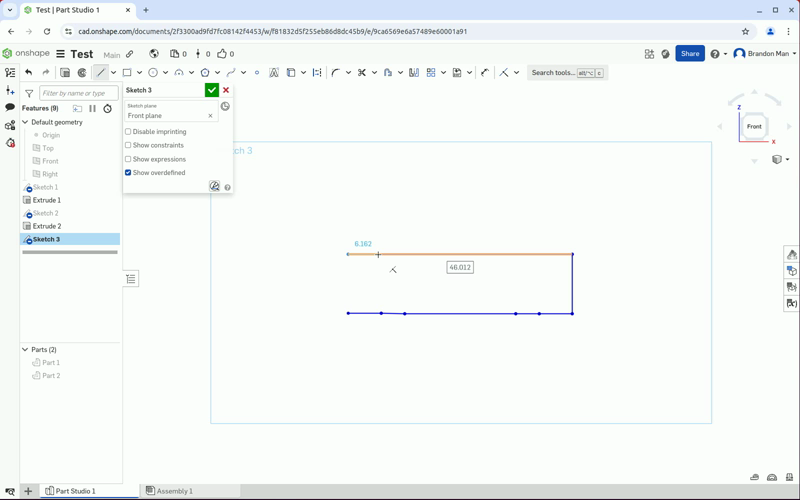
mouse_move(348, 313)
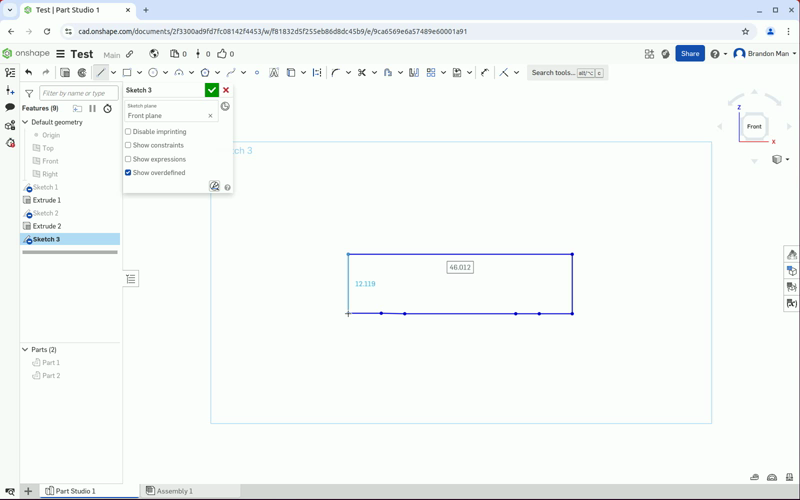
key_up(shift)
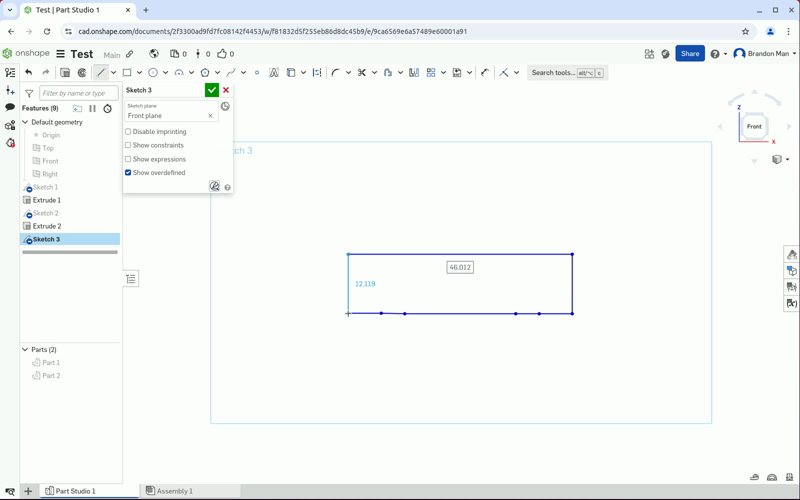
click(348, 313)
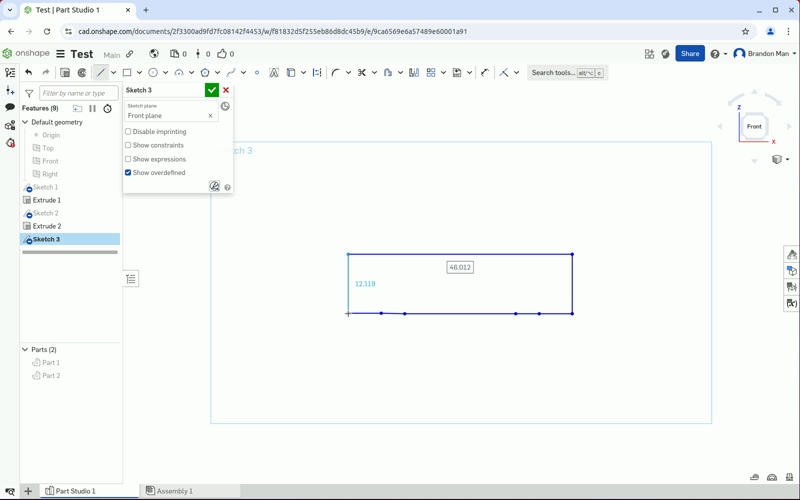
key(esc)
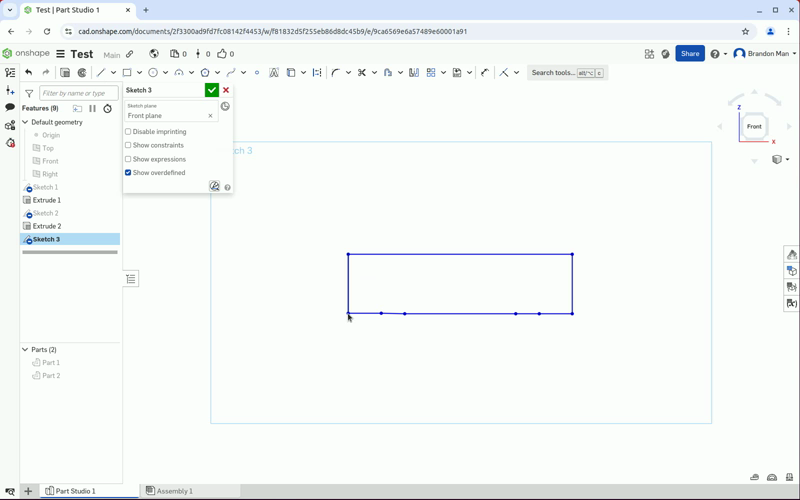
key(l)
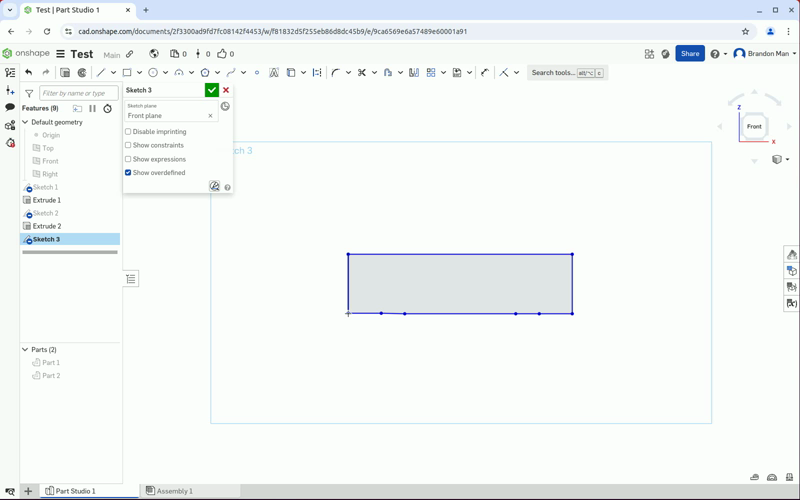
key_down(shift)
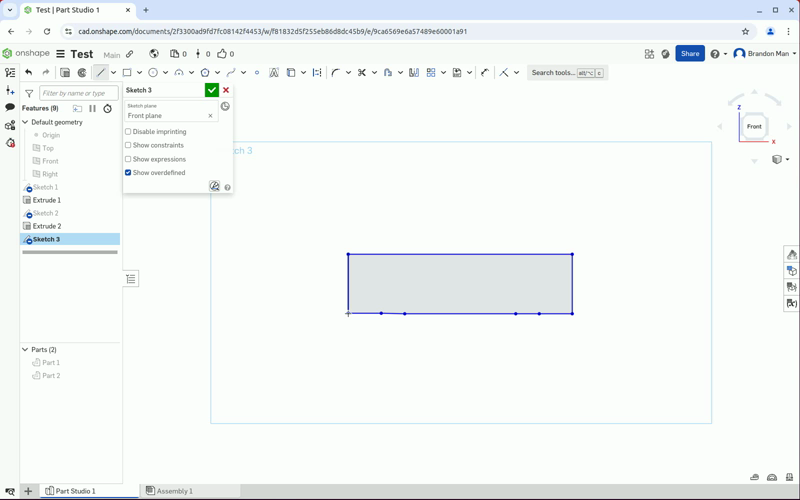
mouse_move(404, 268)
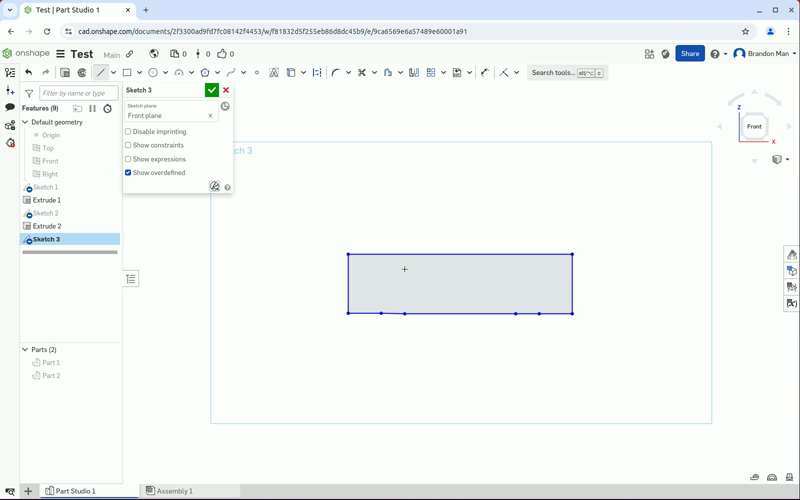
click(404, 268)
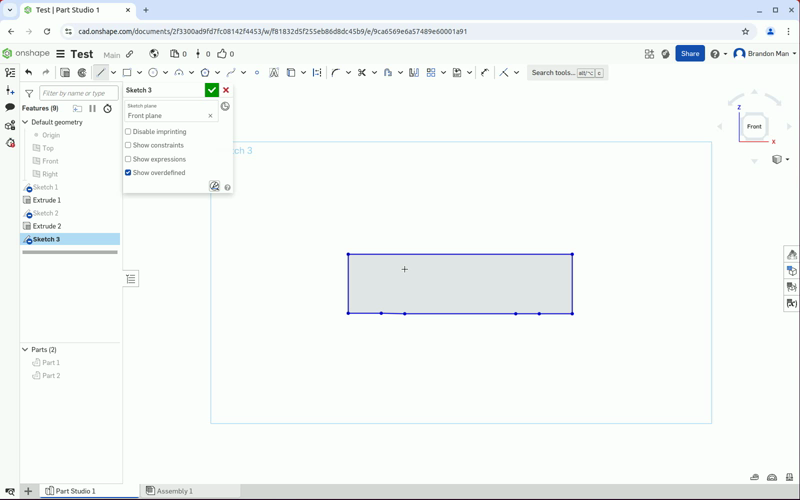
key_up(shift)
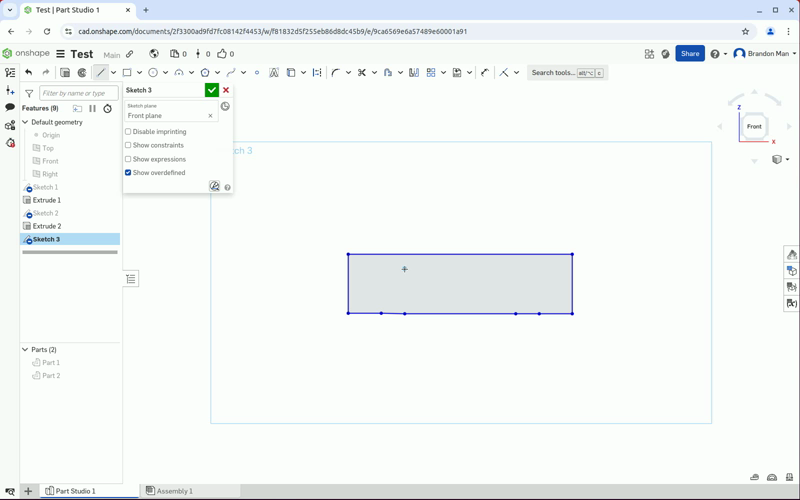
key_down(shift)
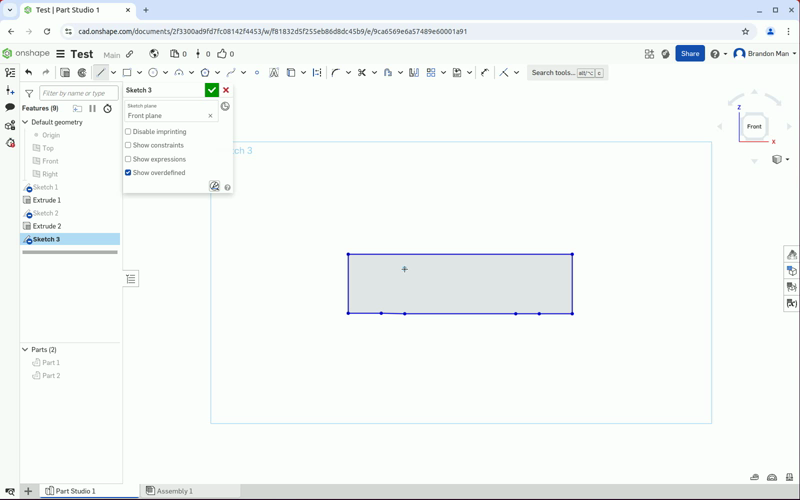
mouse_move(434, 268)
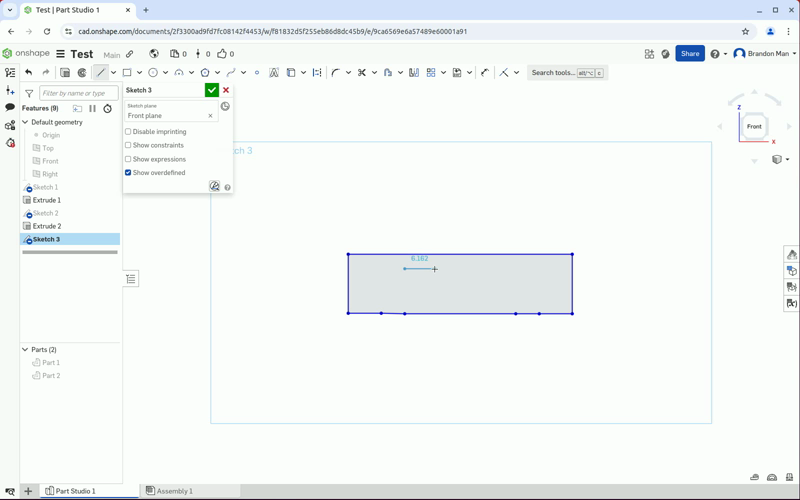
mouse_move(426, 268)
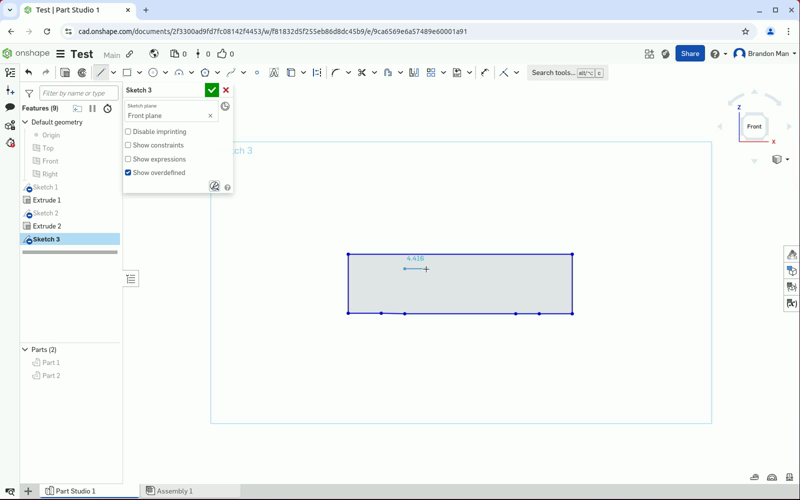
click(426, 268)
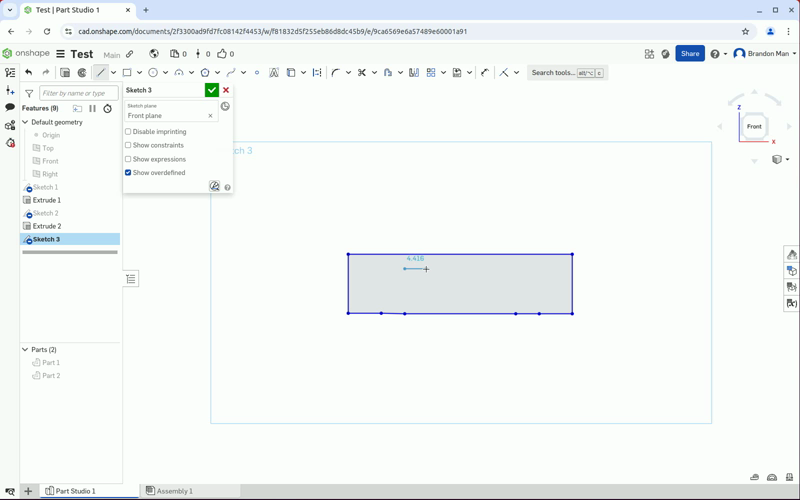
key_up(shift)
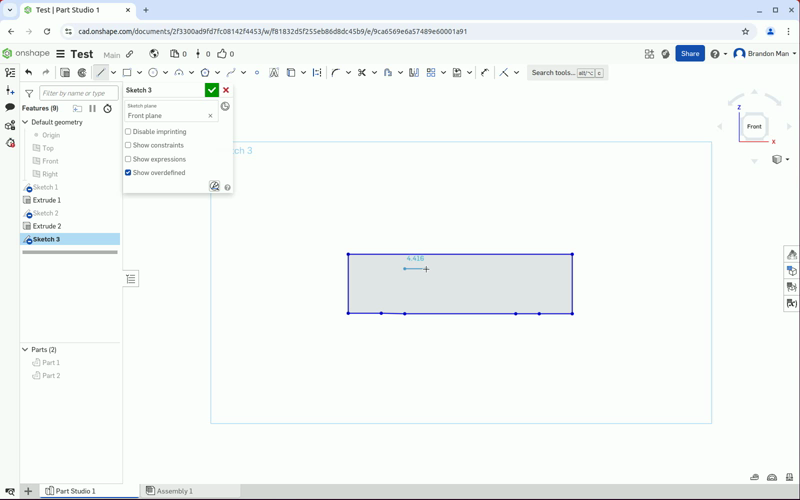
key_down(shift)
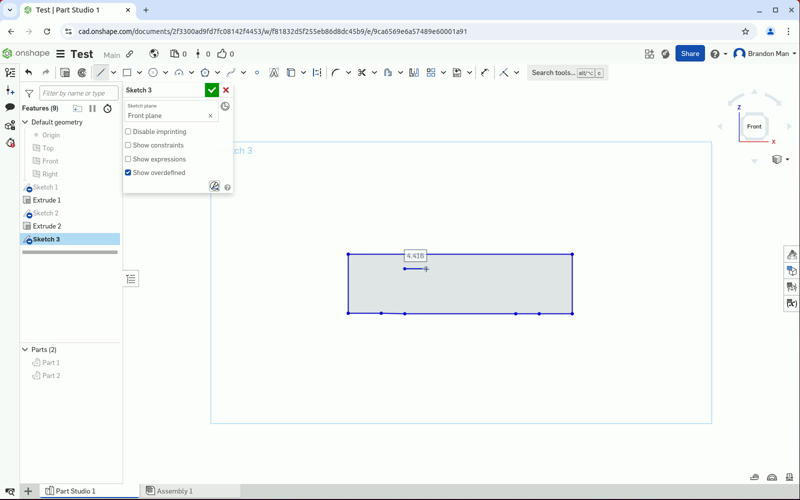
mouse_move(456, 268)
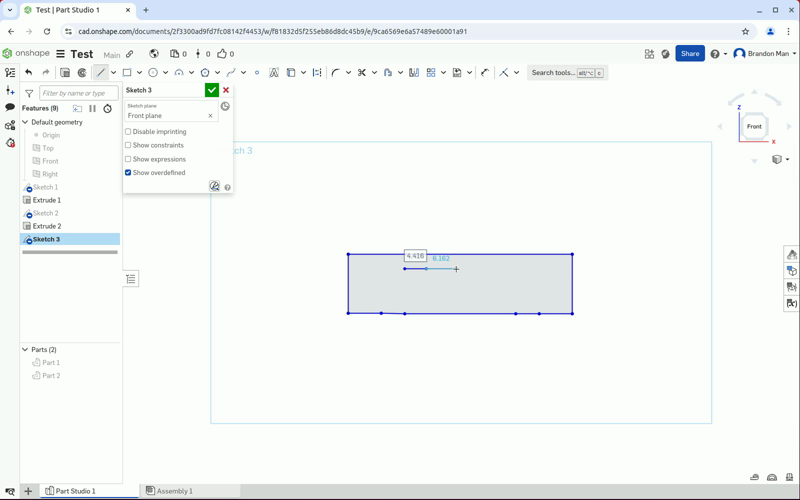
mouse_move(426, 259)
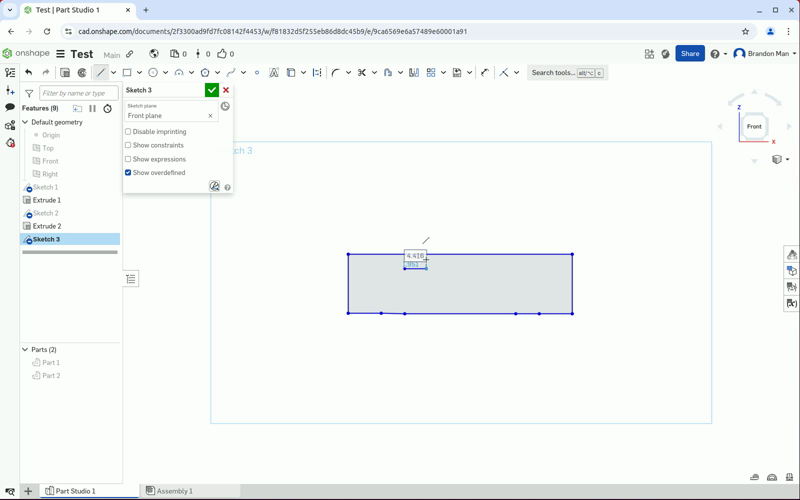
click(426, 259)
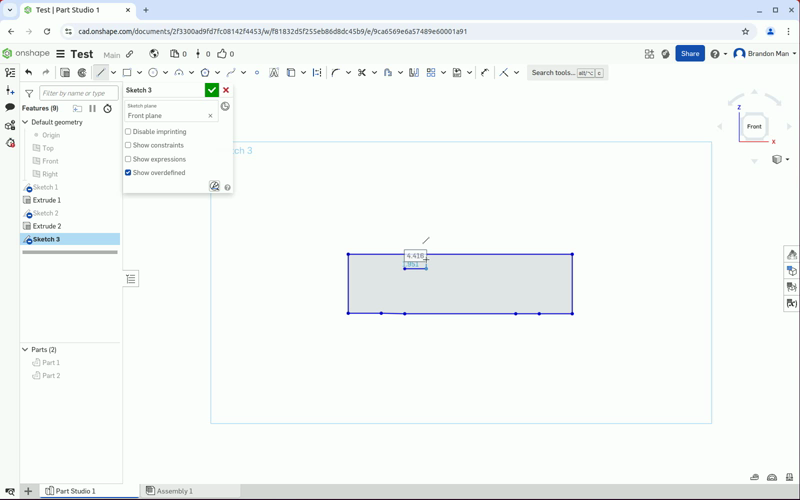
key_up(shift)
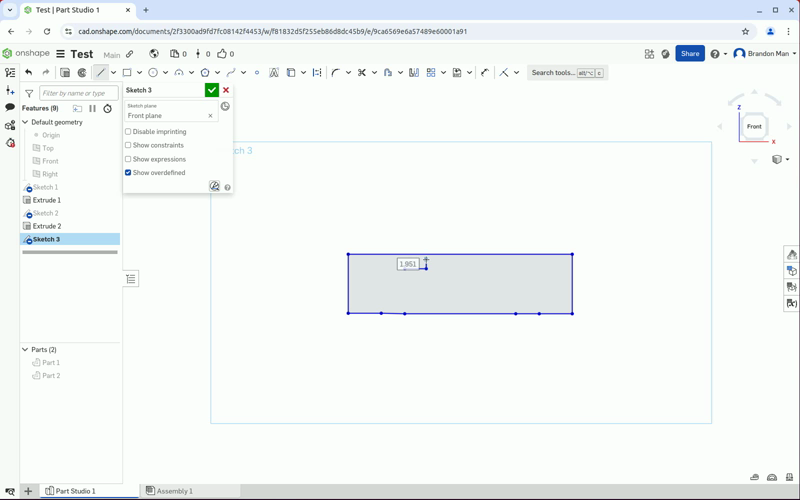
key_down(shift)
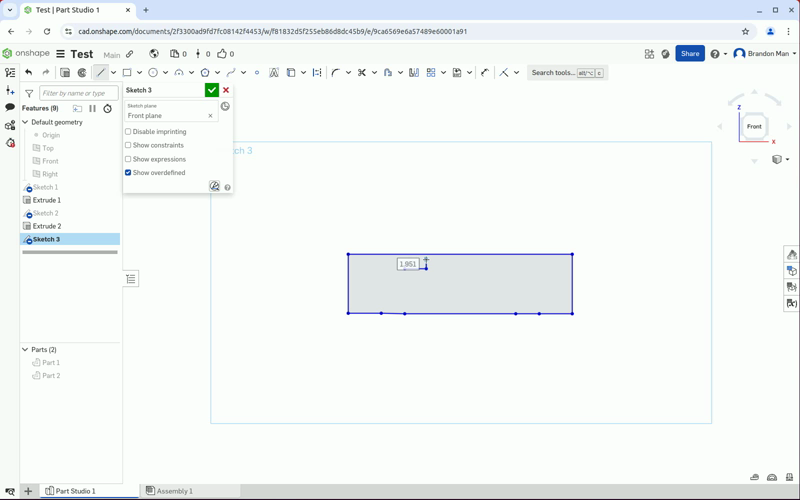
mouse_move(456, 259)
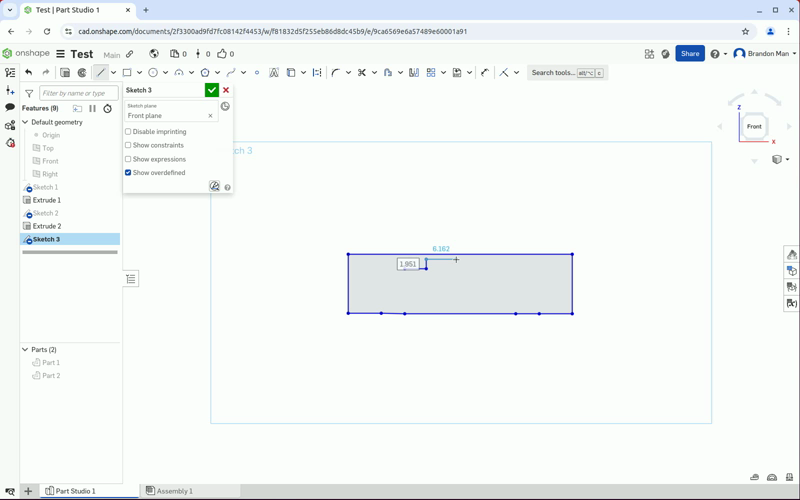
mouse_move(404, 259)
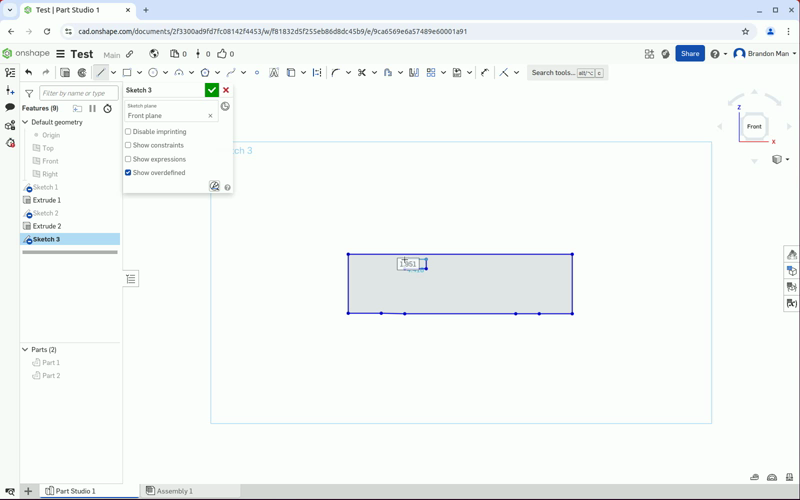
click(404, 259)
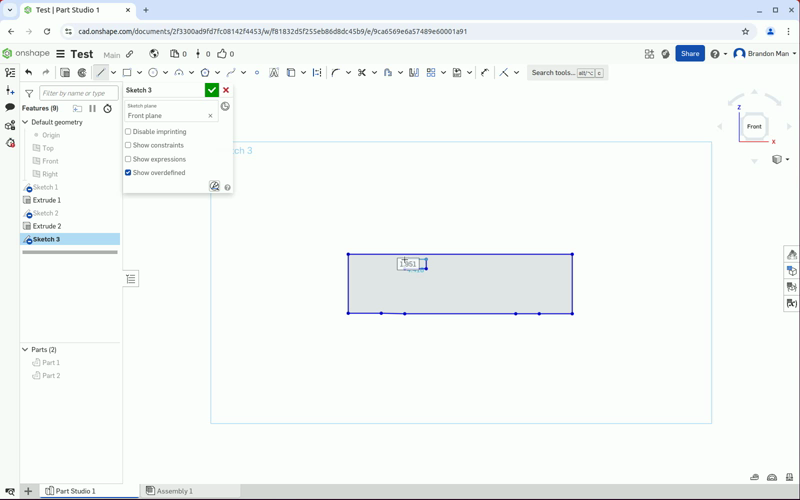
key_up(shift)
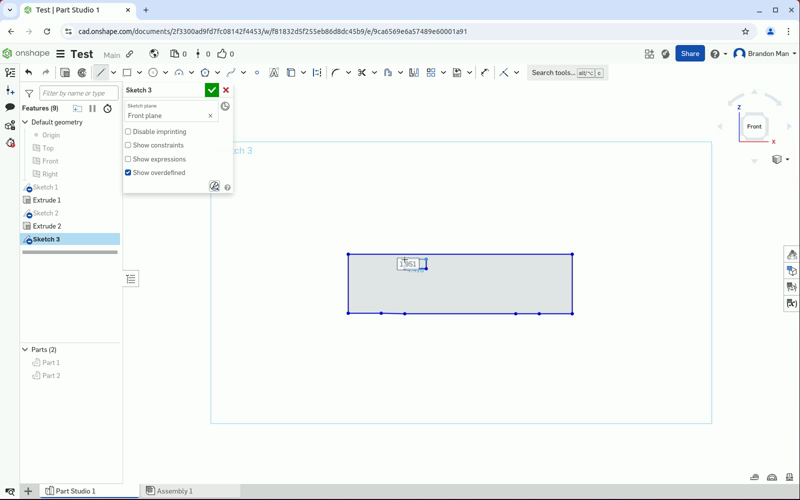
mouse_move(434, 259)
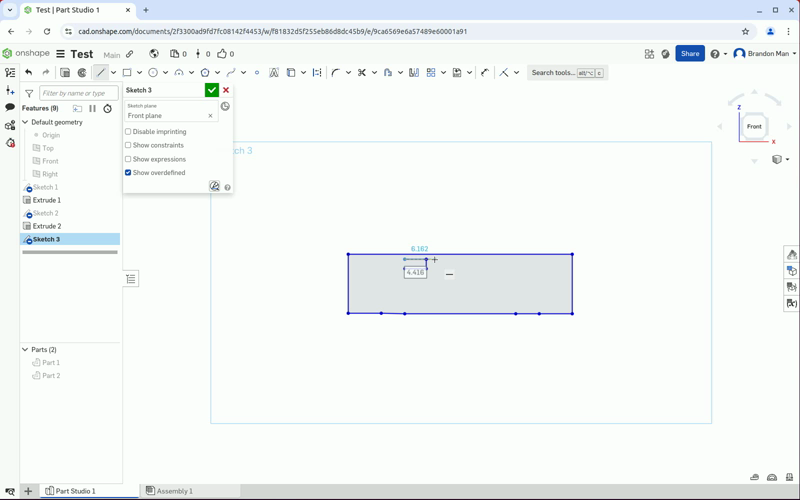
key_down(shift)
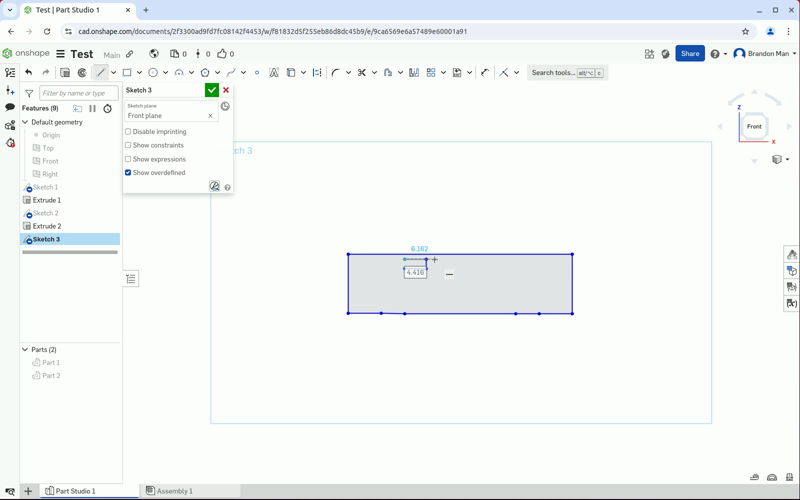
mouse_move(404, 268)
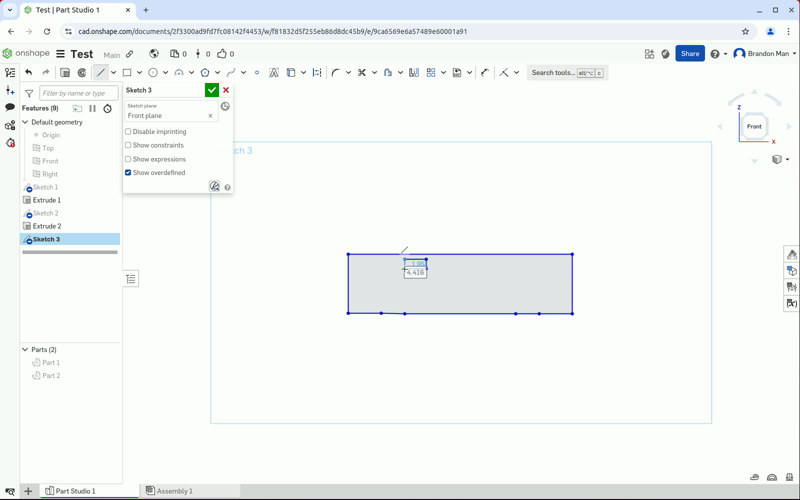
key_up(shift)
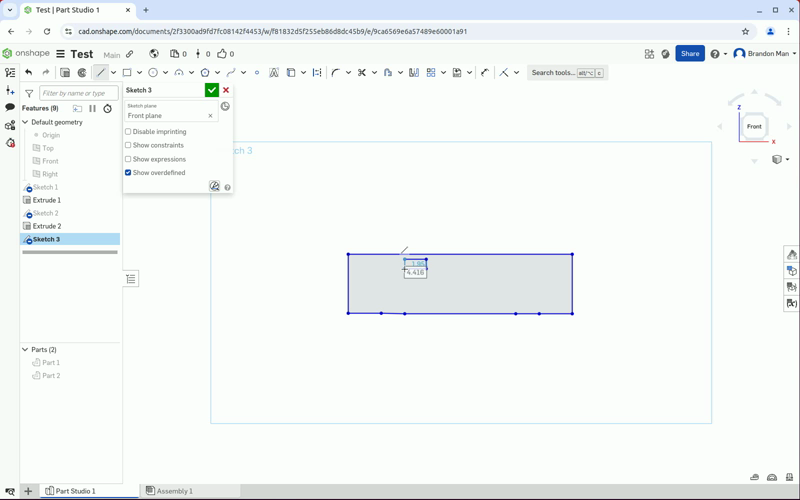
click(404, 268)
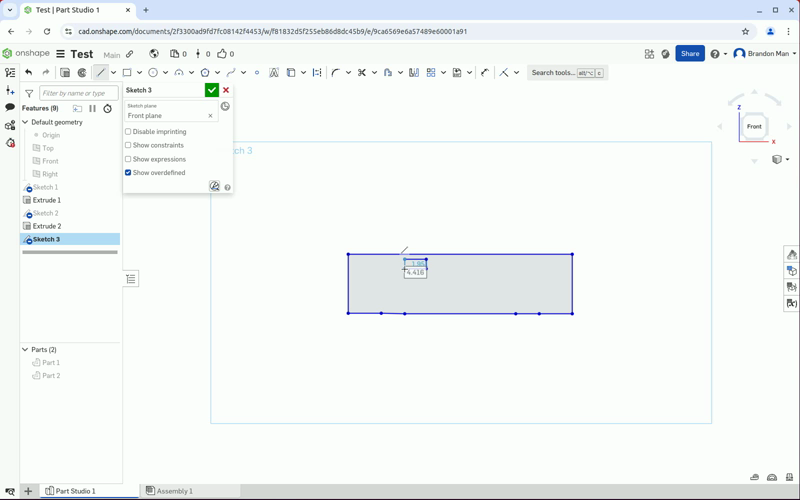
key(esc)
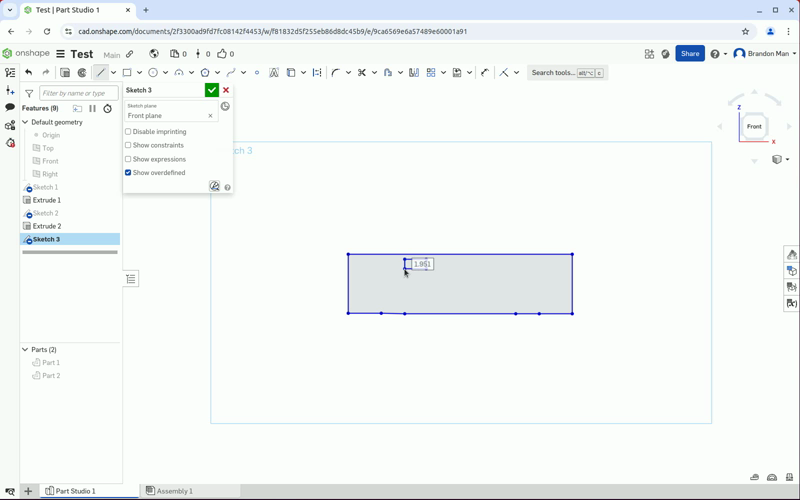
key(l)
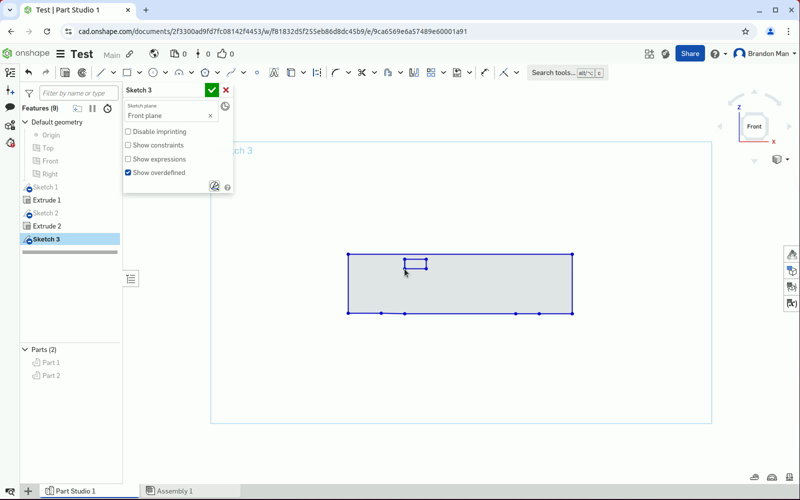
key_down(shift)
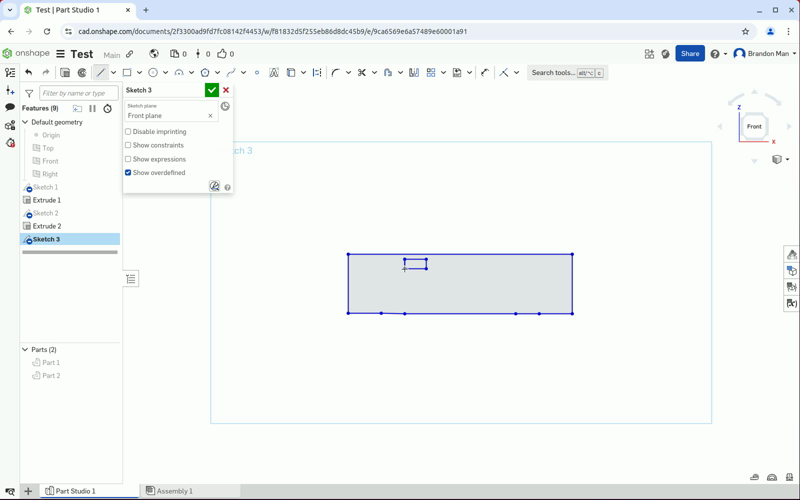
mouse_move(494, 268)
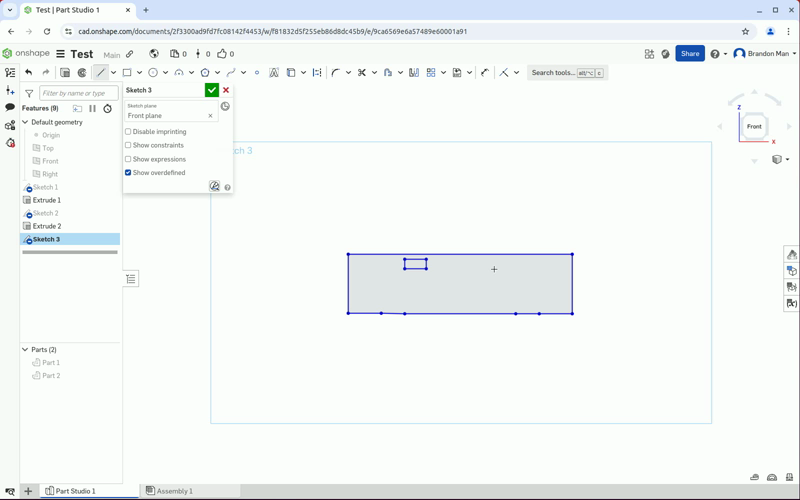
click(494, 268)
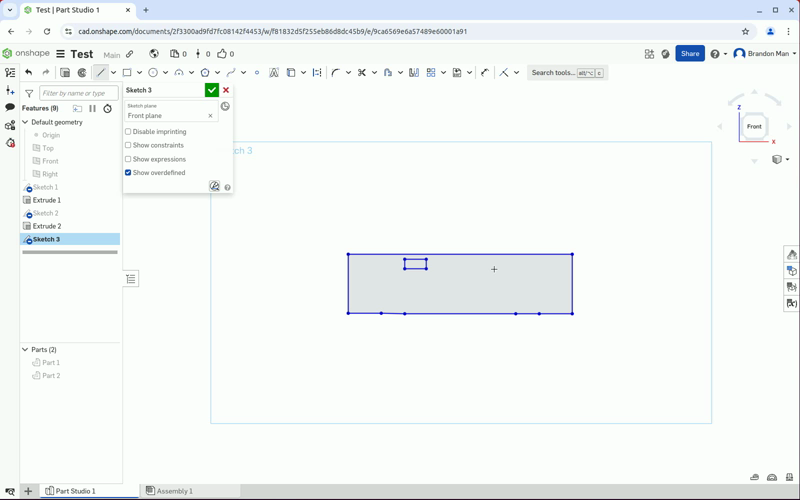
key_up(shift)
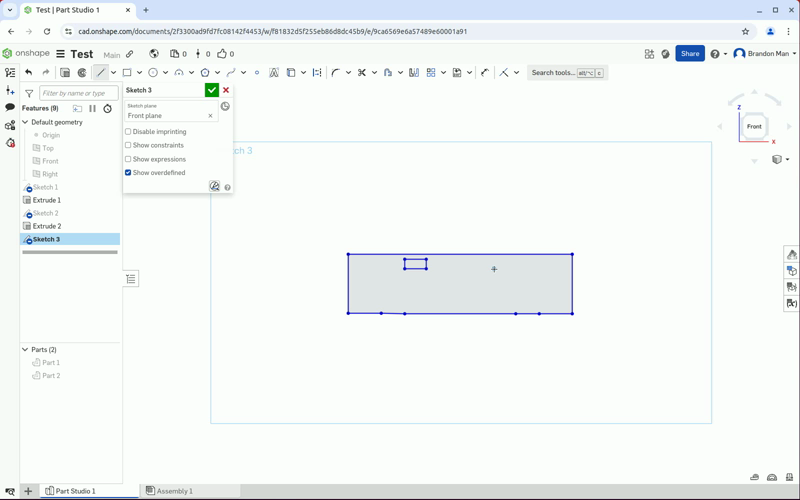
key_down(shift)
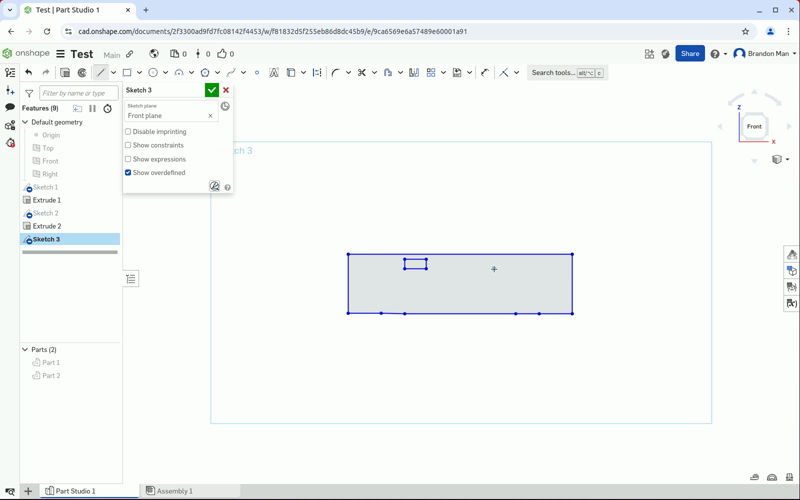
mouse_move(524, 268)
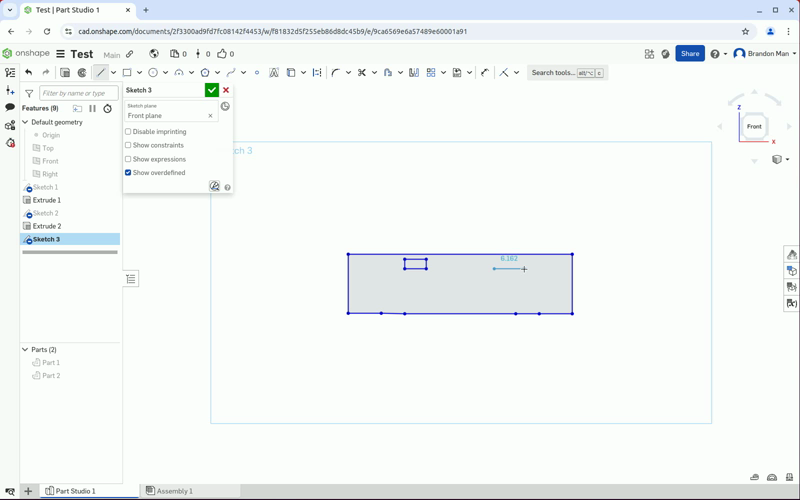
mouse_move(515, 268)
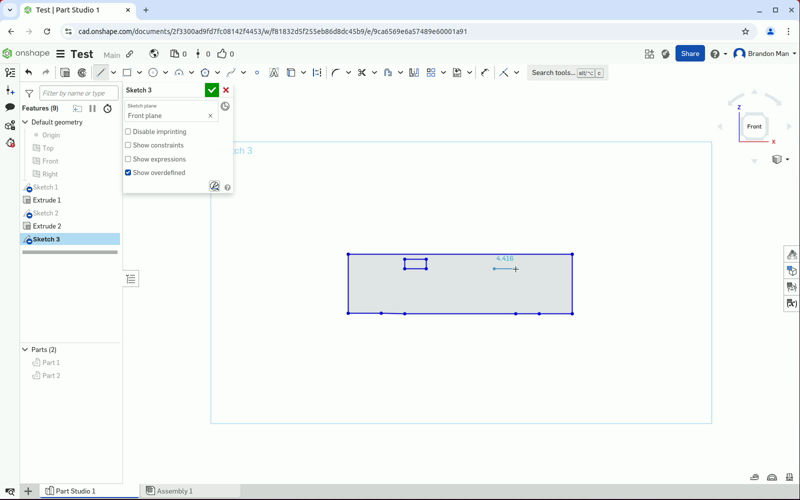
click(515, 268)
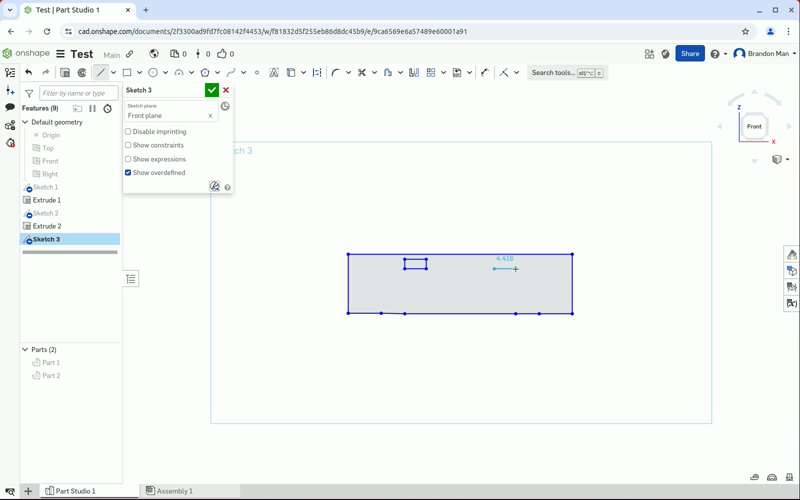
key_up(shift)
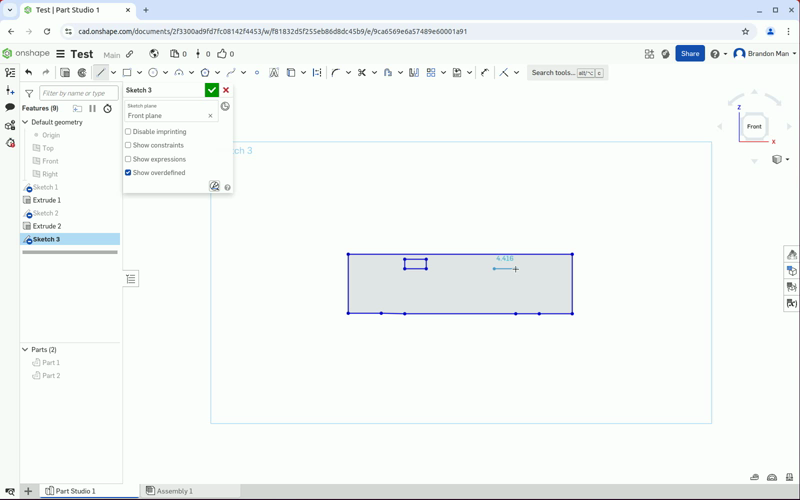
key_down(shift)
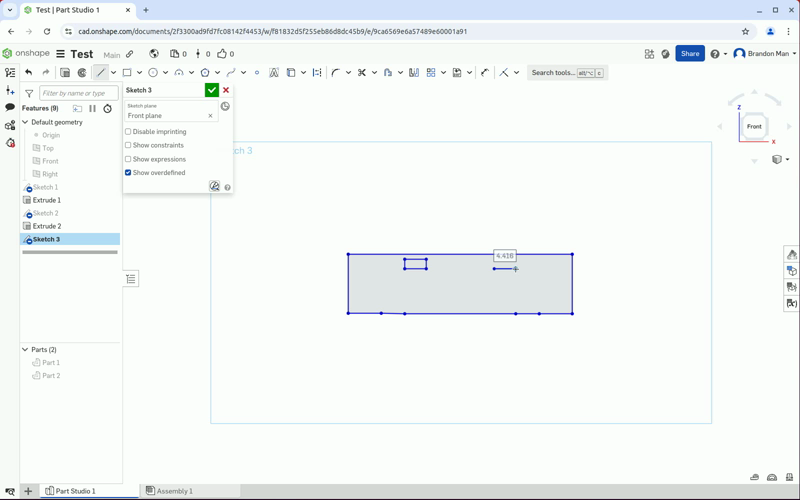
mouse_move(545, 268)
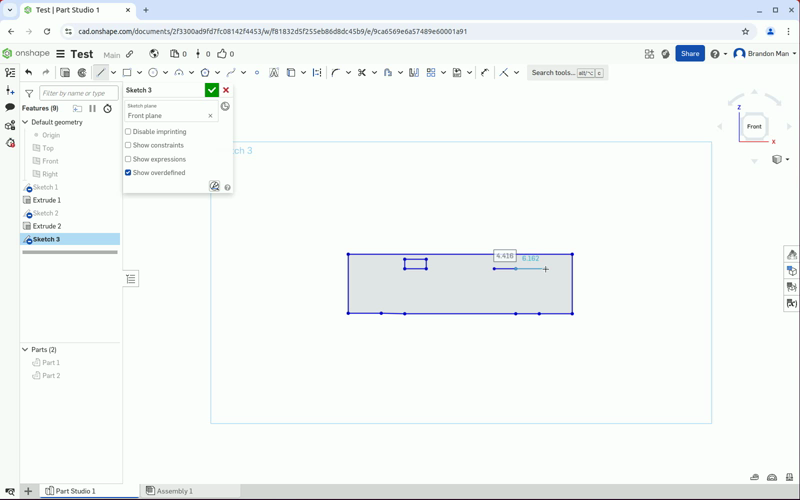
mouse_move(515, 259)
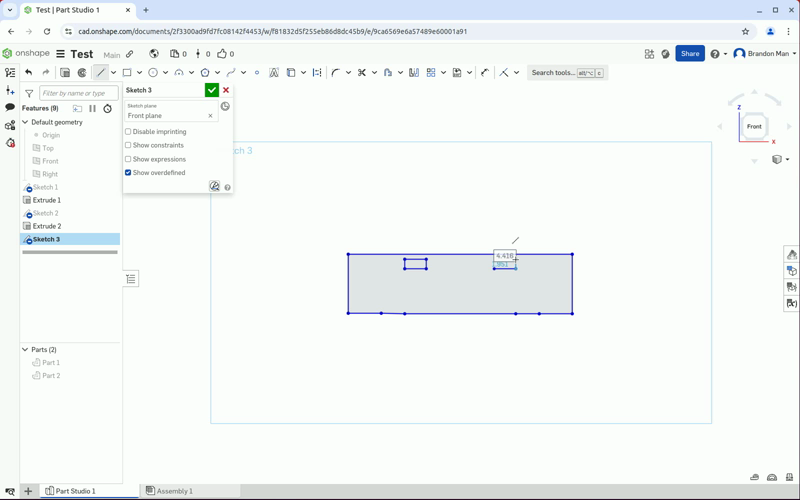
click(515, 259)
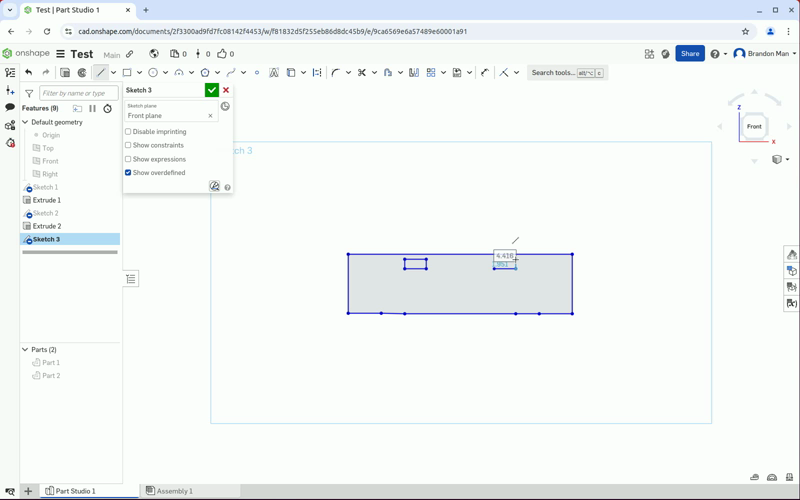
key_up(shift)
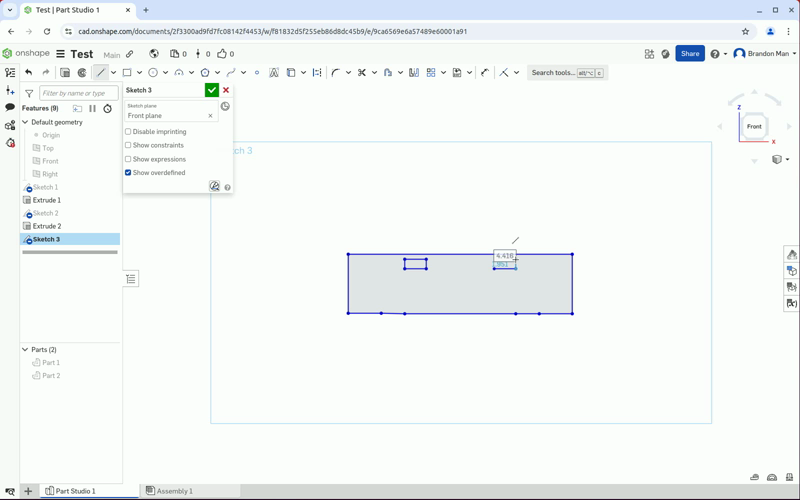
key_down(shift)
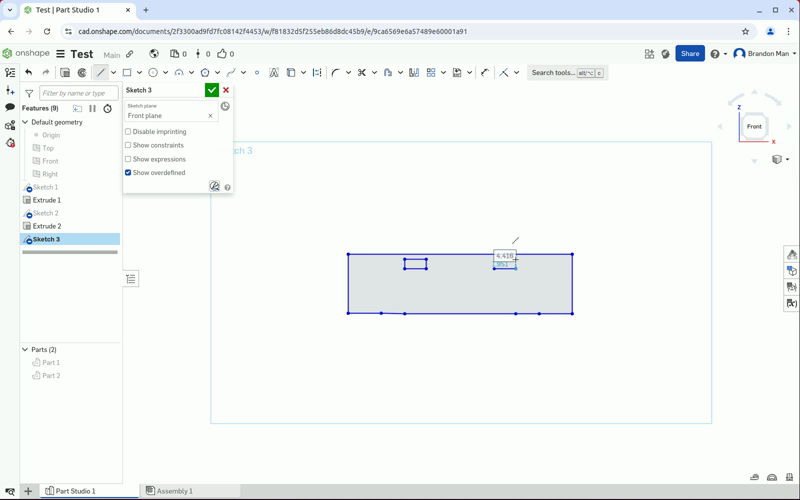
mouse_move(545, 259)
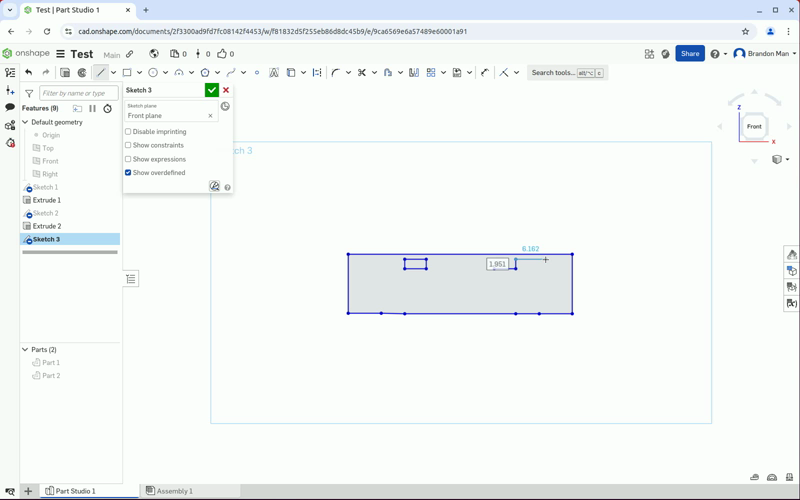
mouse_move(494, 259)
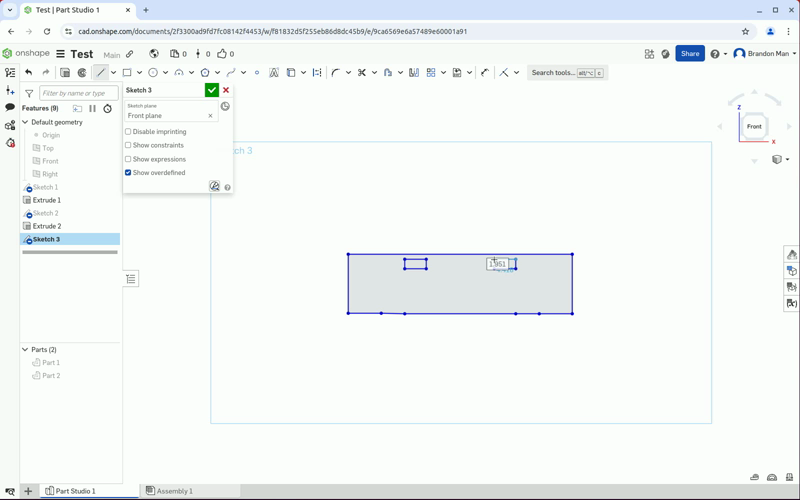
click(494, 259)
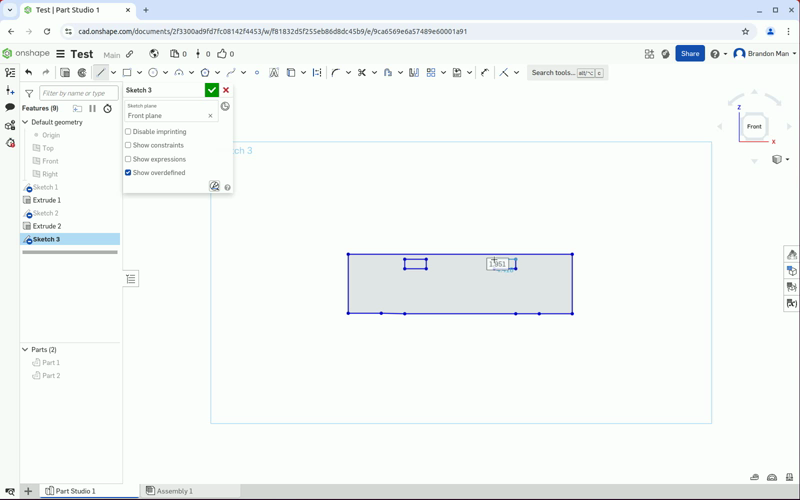
key_up(shift)
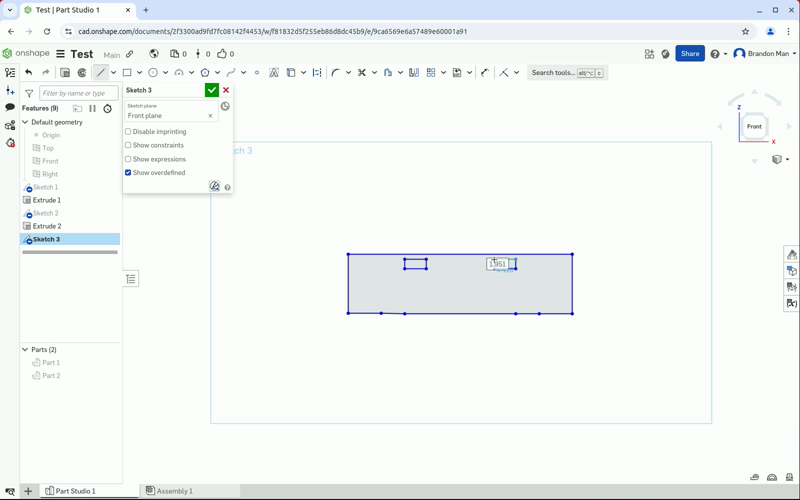
mouse_move(524, 259)
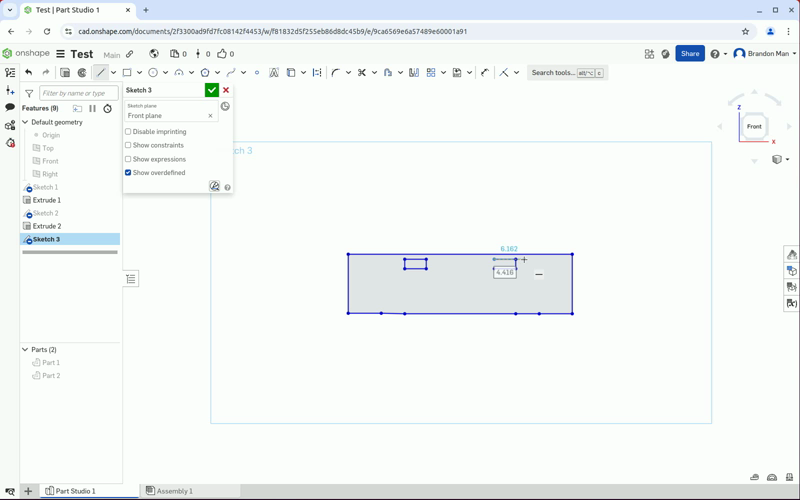
key_down(shift)
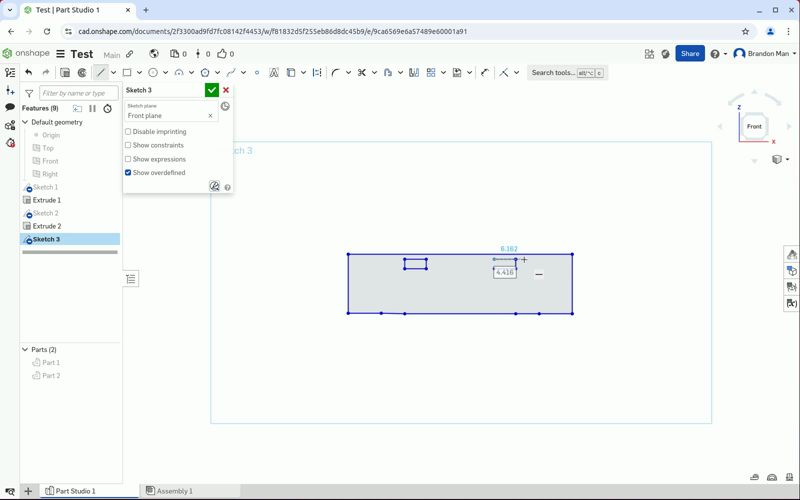
mouse_move(494, 268)
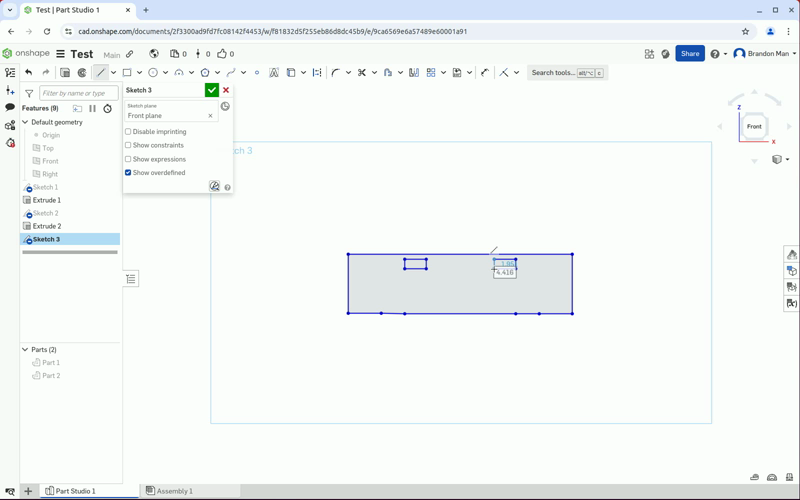
key_up(shift)
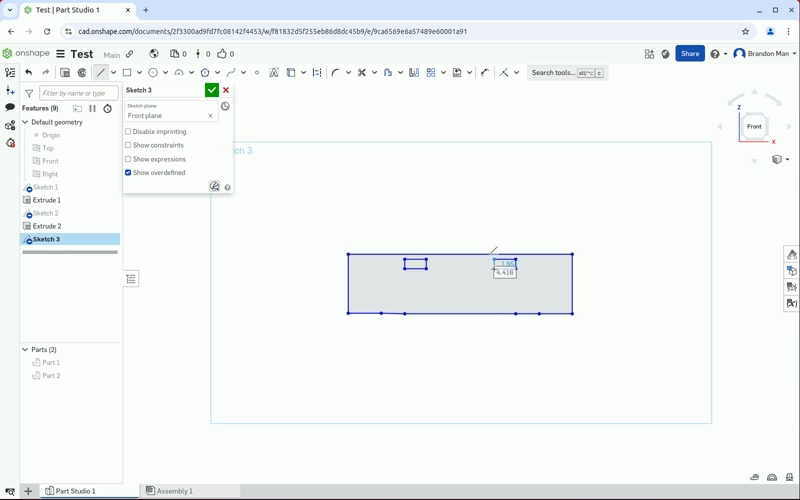
click(494, 268)
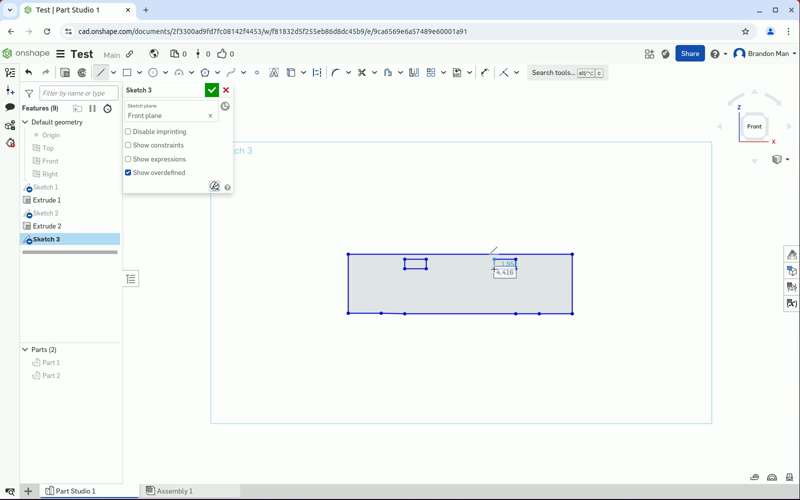
key(esc)
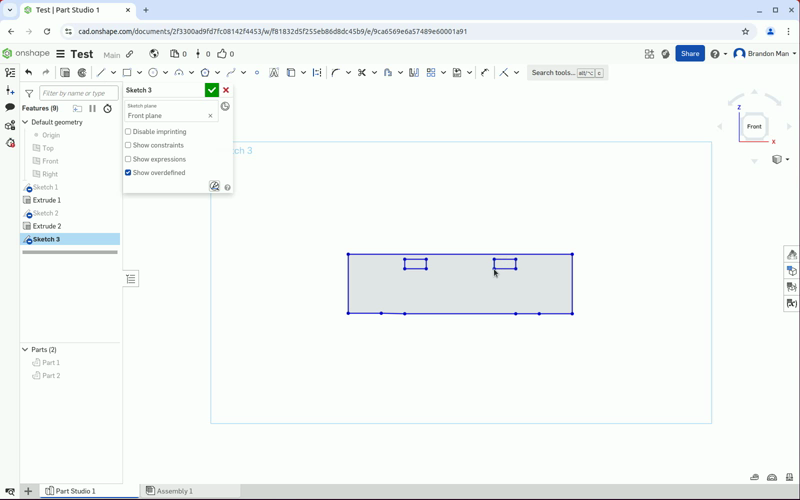
mouse_move(469, 298)
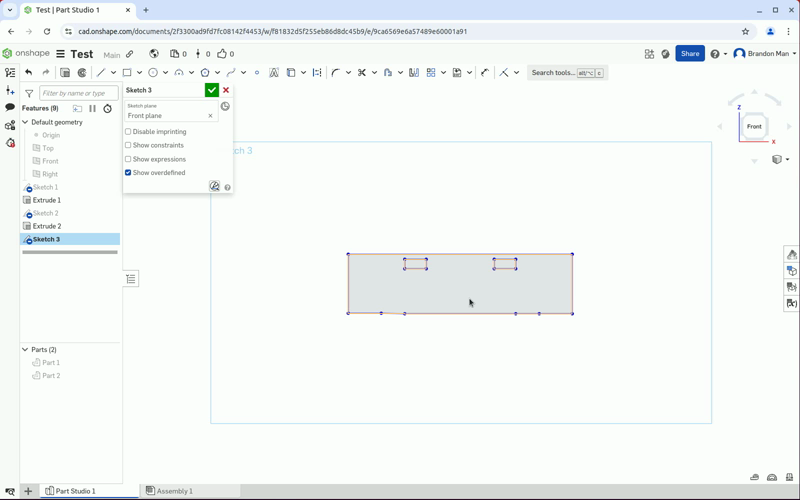
click(469, 298)
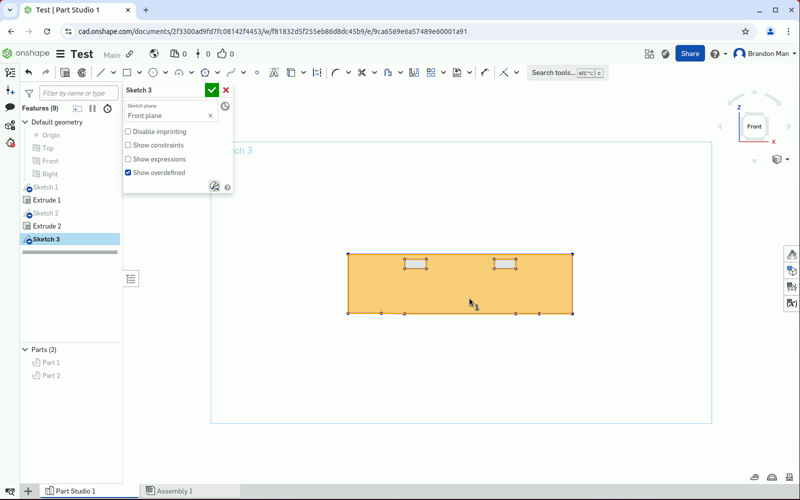
mouse_move(73, 352)
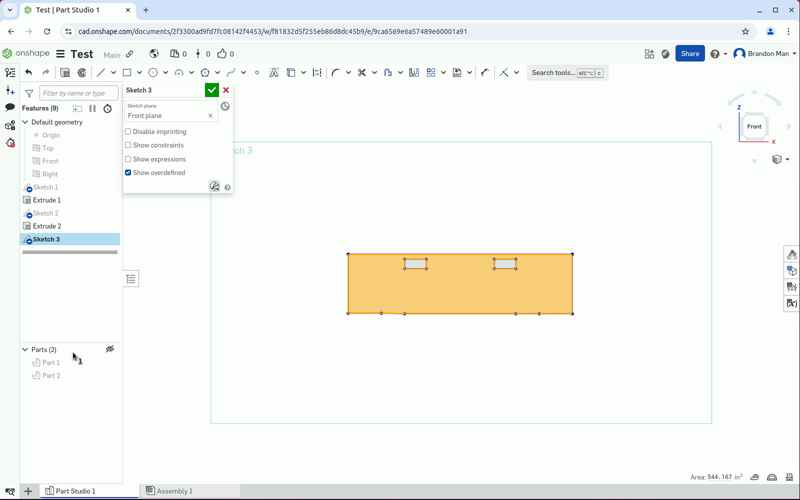
key(shift+y)
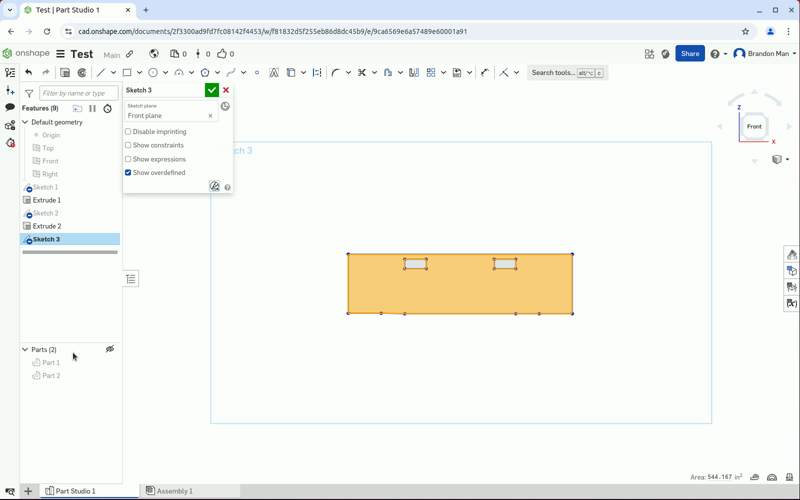
key(shift+e)
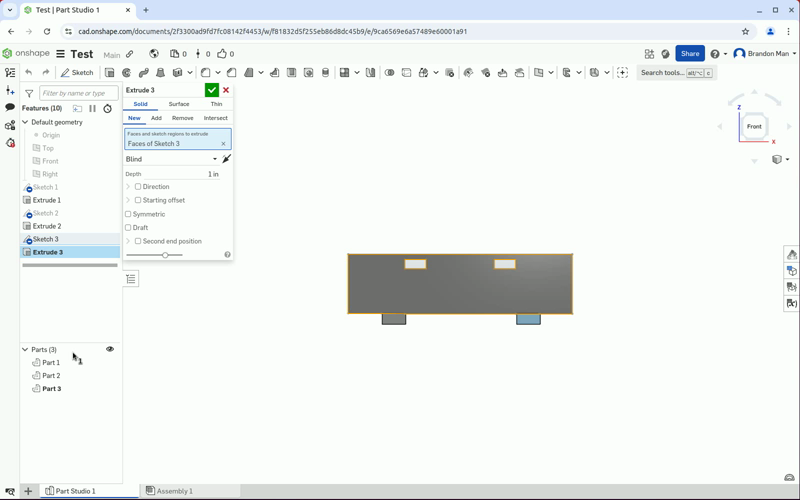
mouse_move(143, 106)
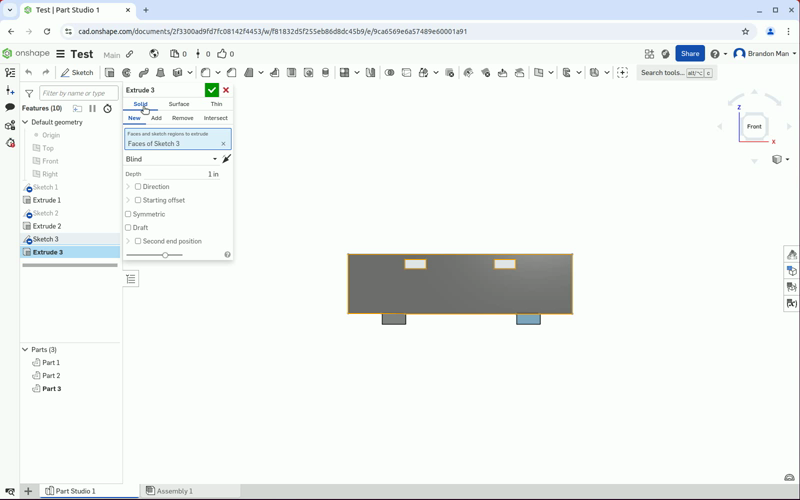
click(143, 106)
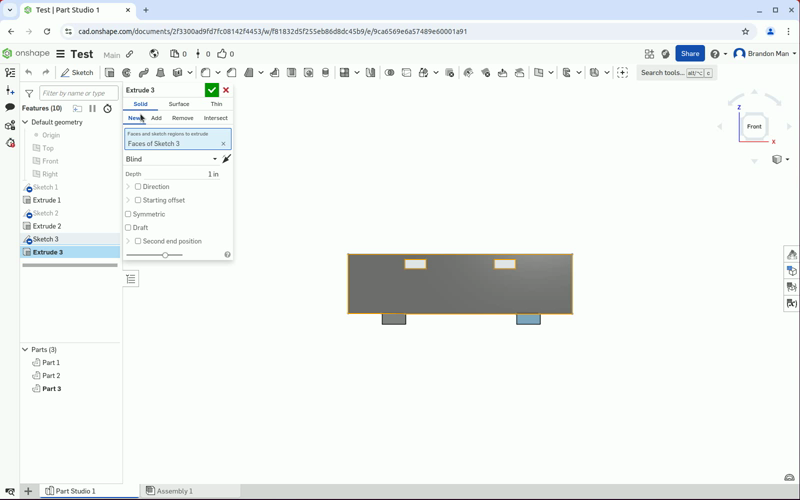
mouse_move(137, 120)
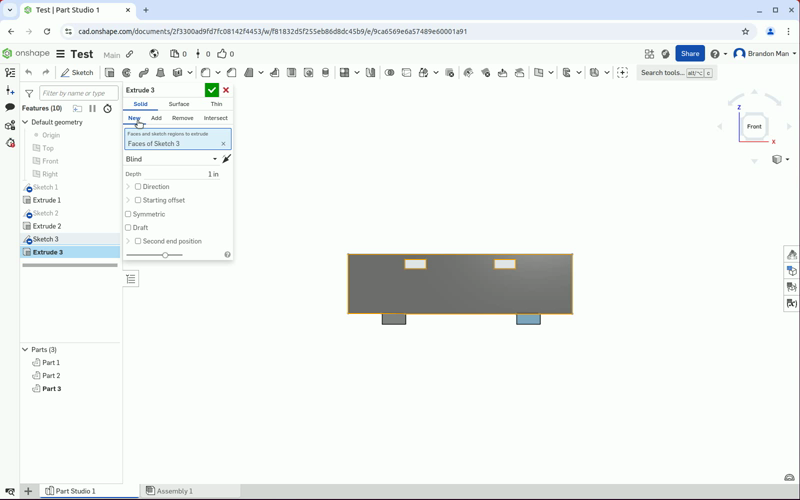
click(137, 120)
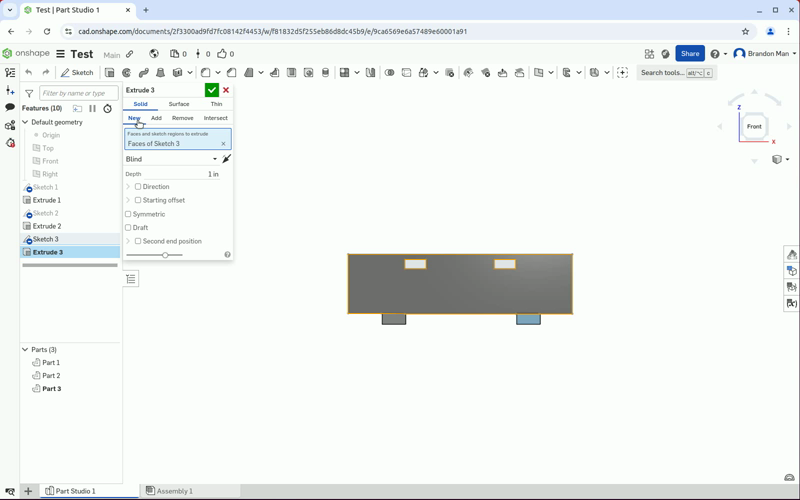
key(tab, 4)
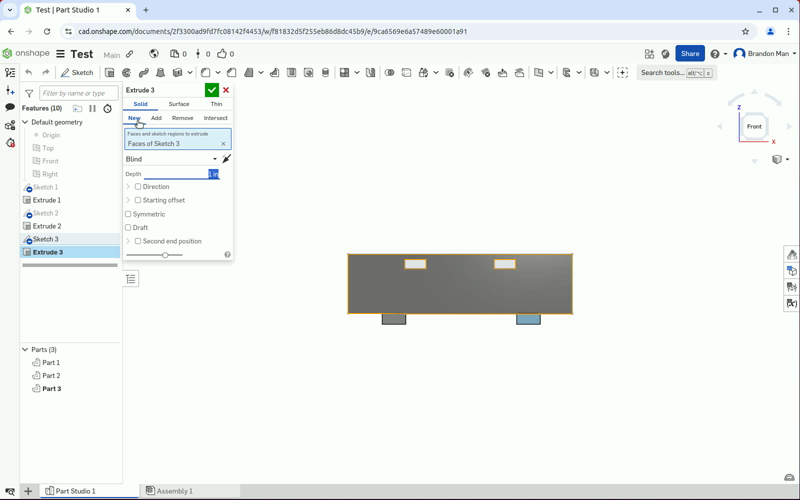
text(2.166)
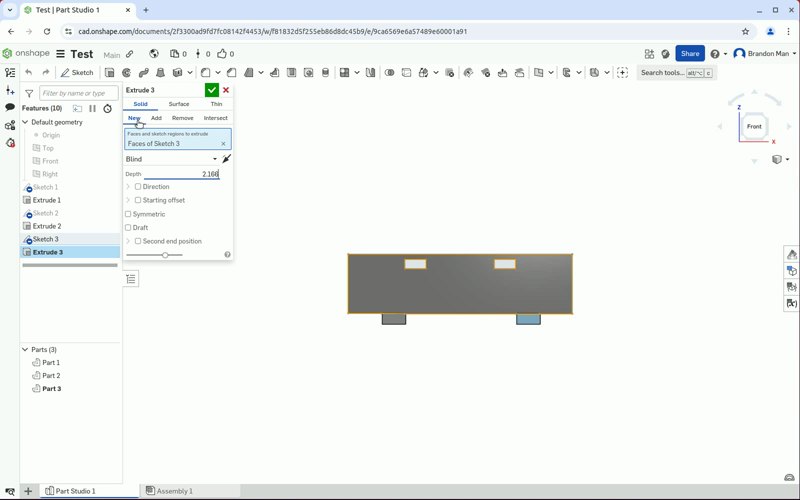
key(enter)
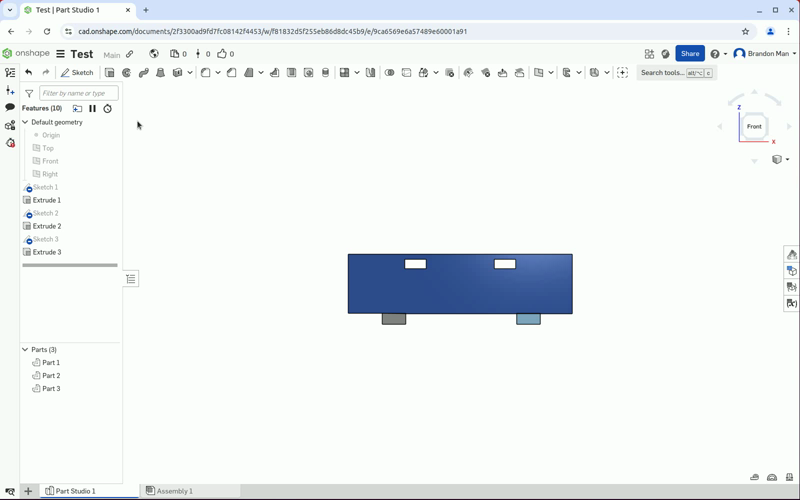
key(shift+h)
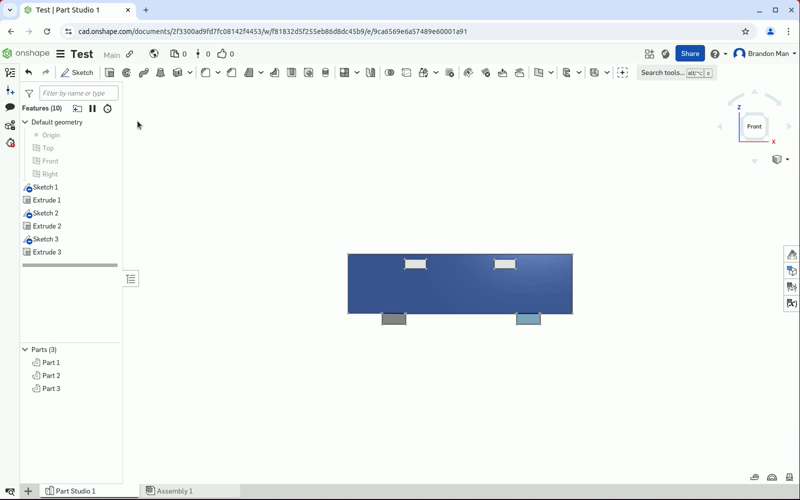
key(shift+h)
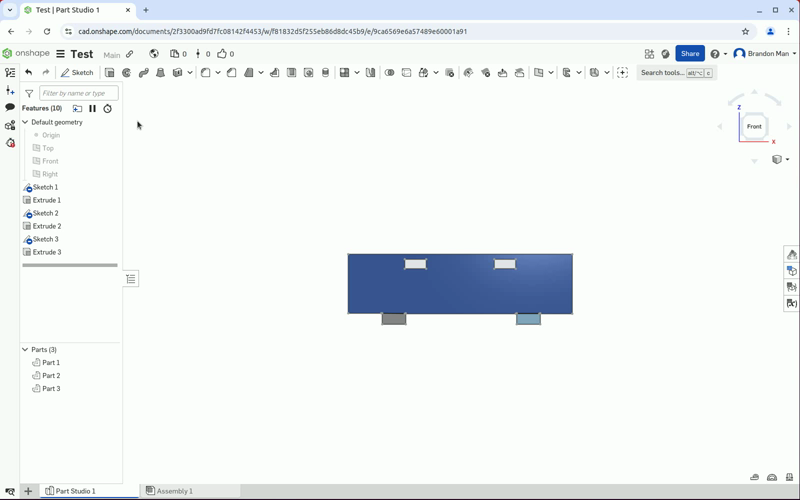
key(shift+7)
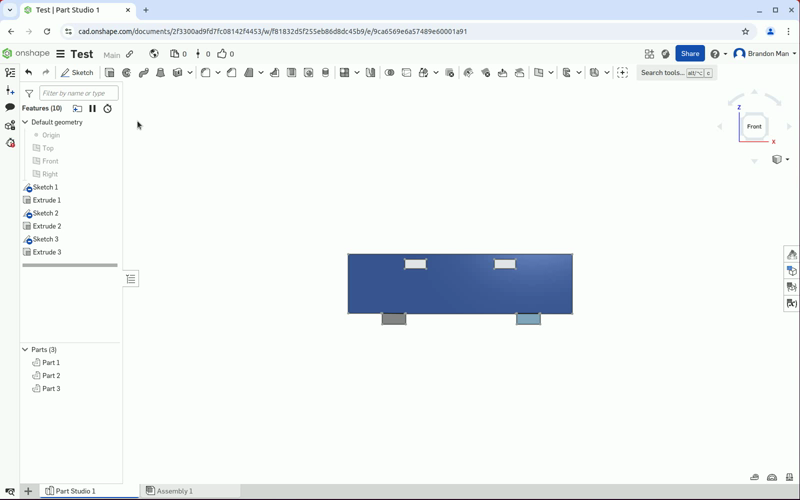
key(left, 2)
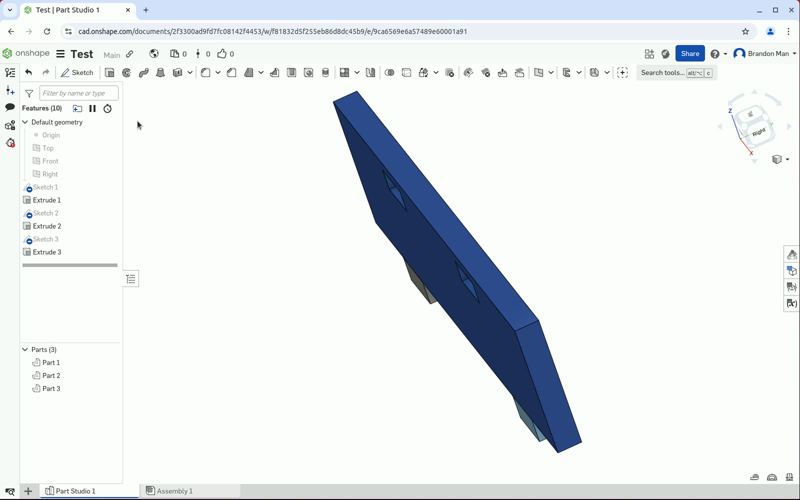
key(down, 2)
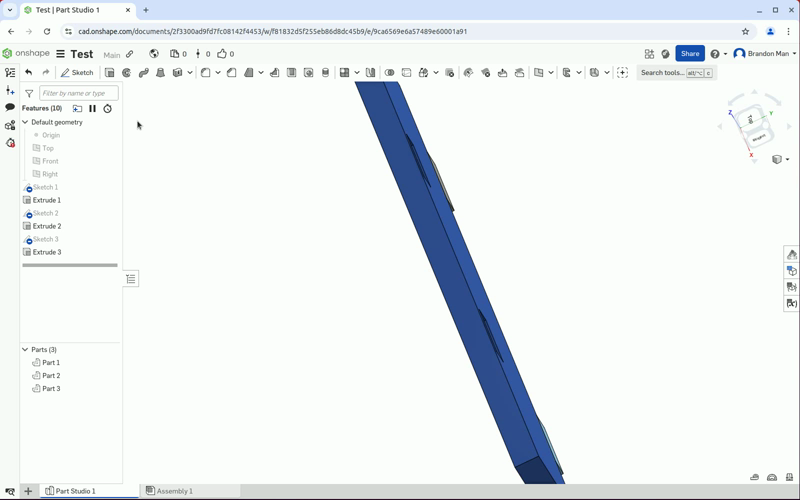
key(up, 2)
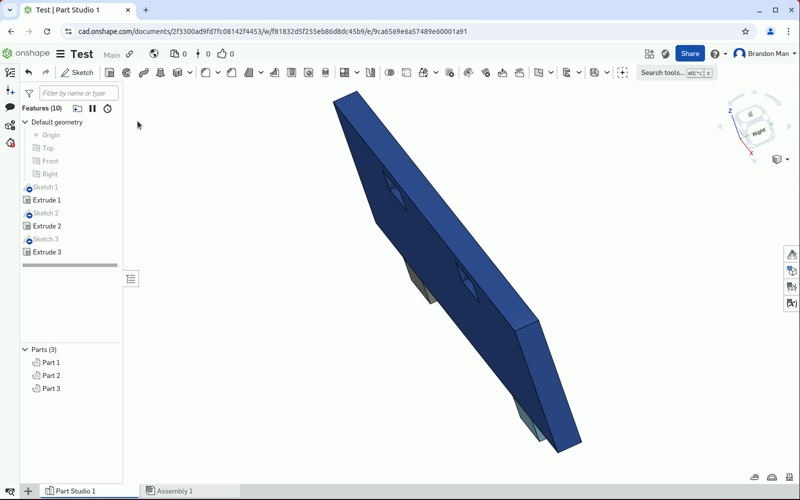
key(right, 2)
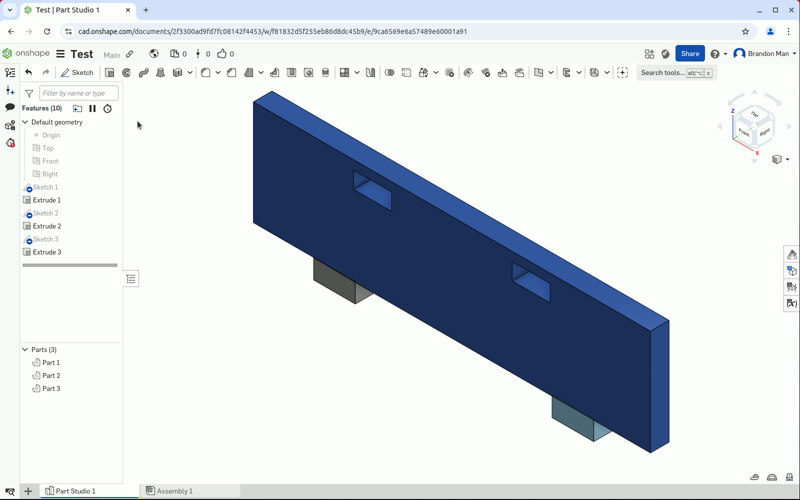
mouse_move(73, 189)
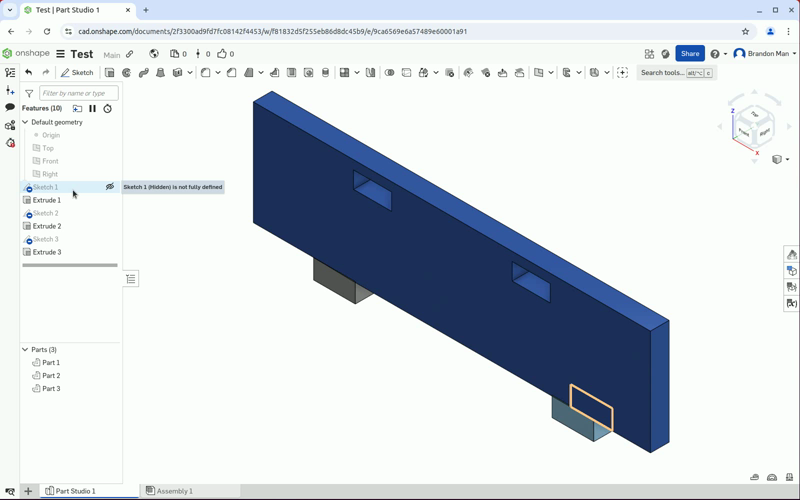
click(73, 189)